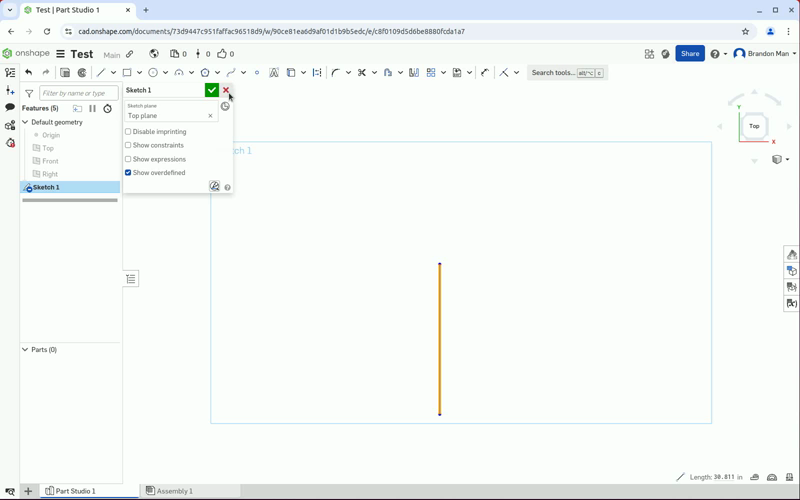
key(shift+h)
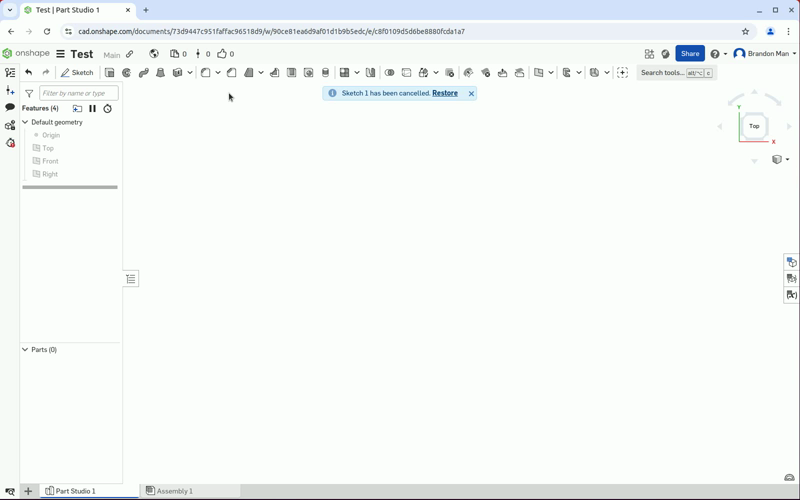
mouse_move(73, 352)
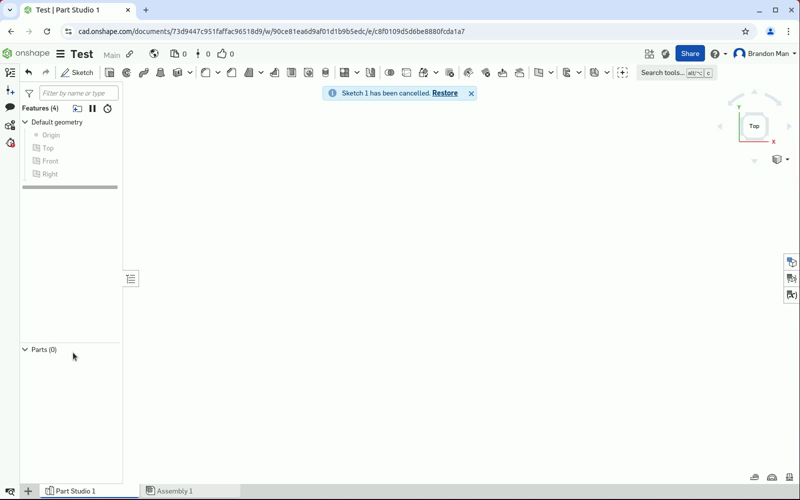
key(y)
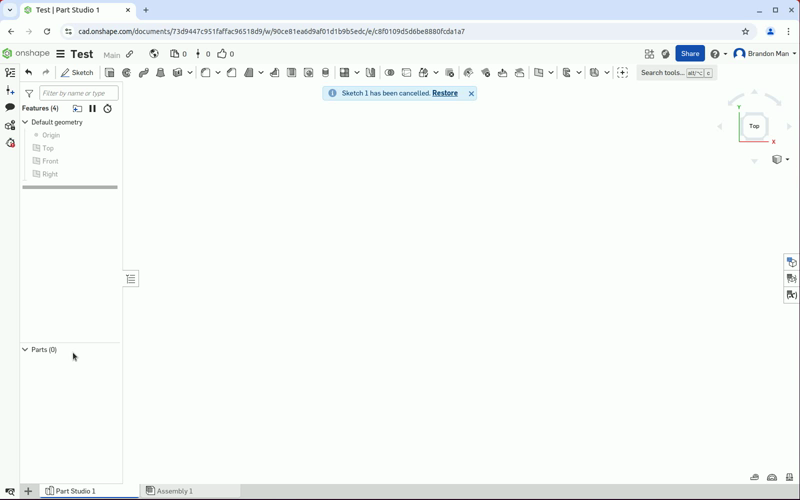
key(shift+p)
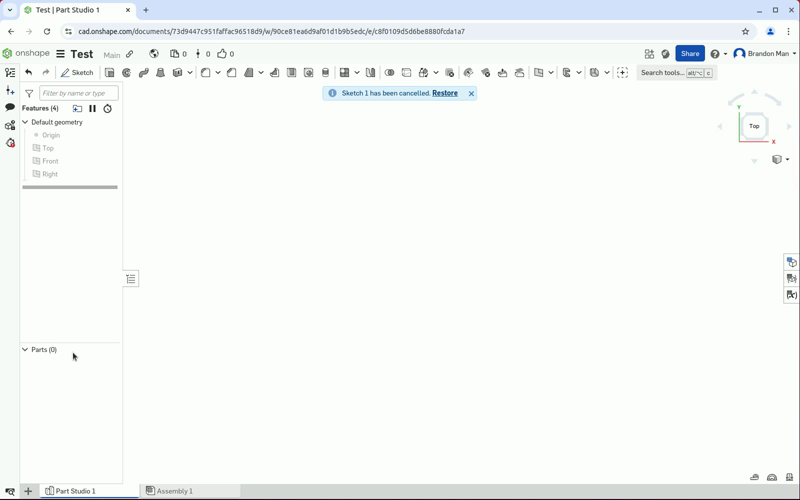
key(space)
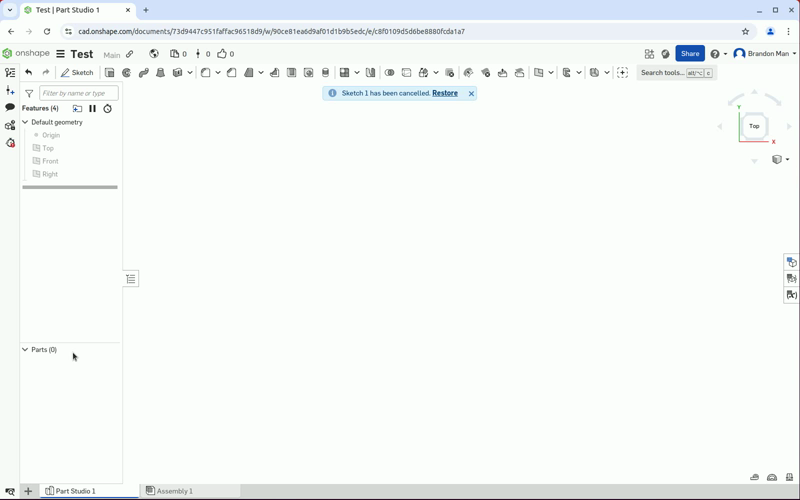
key_down(shift)
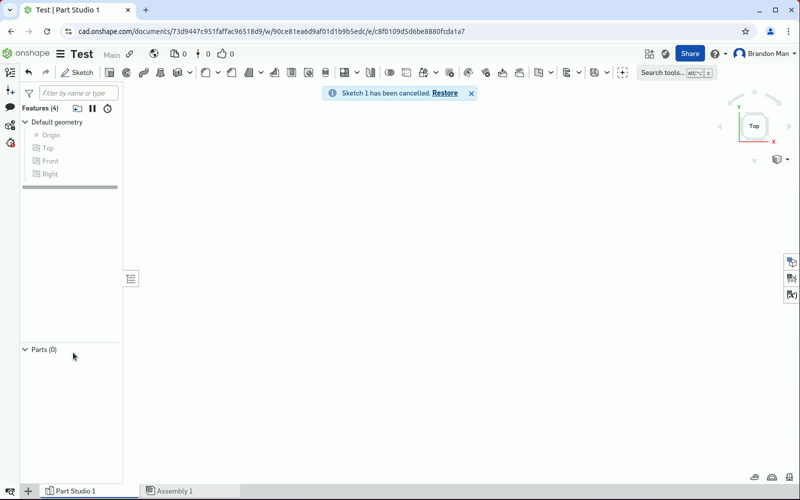
key(up)
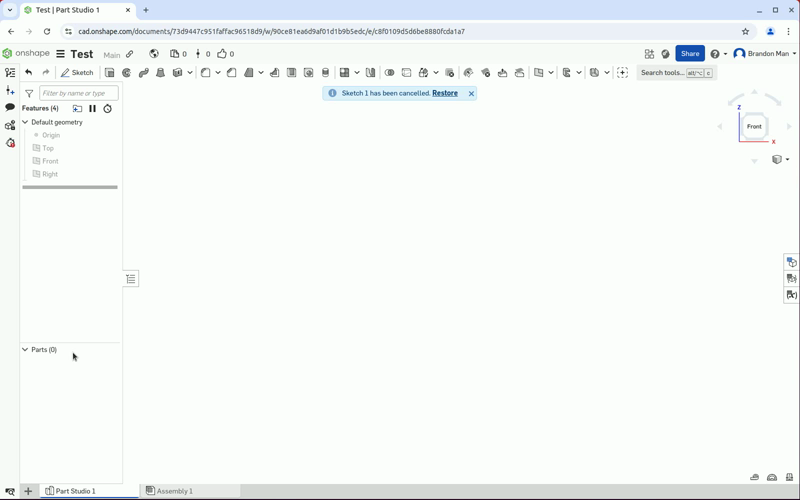
key_up(shift)
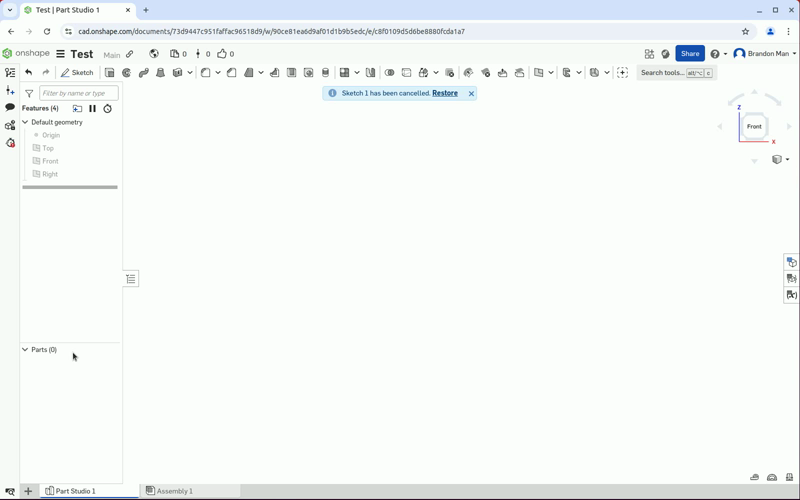
mouse_move(73, 352)
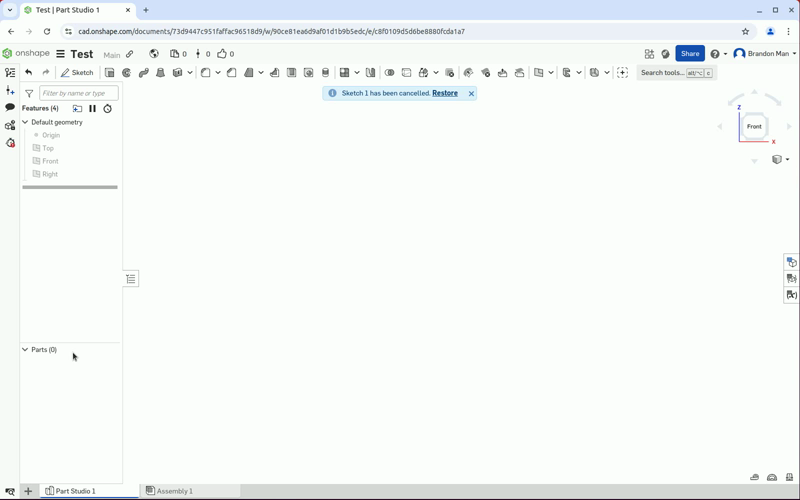
key(shift+y)
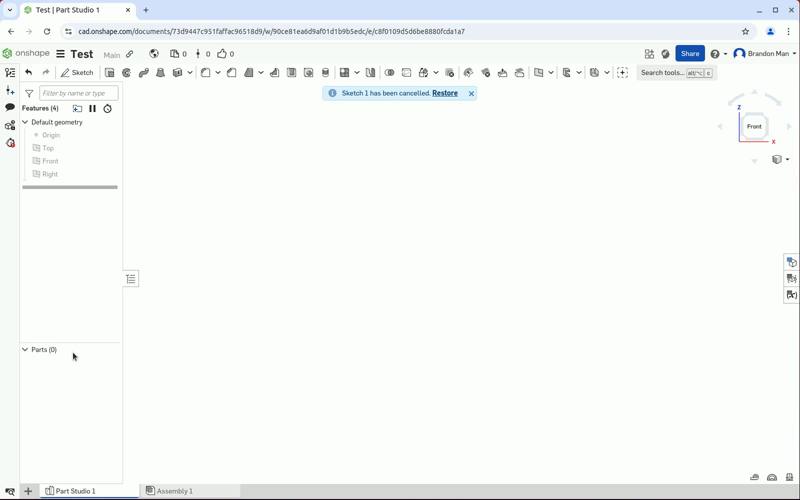
key(shift+s)
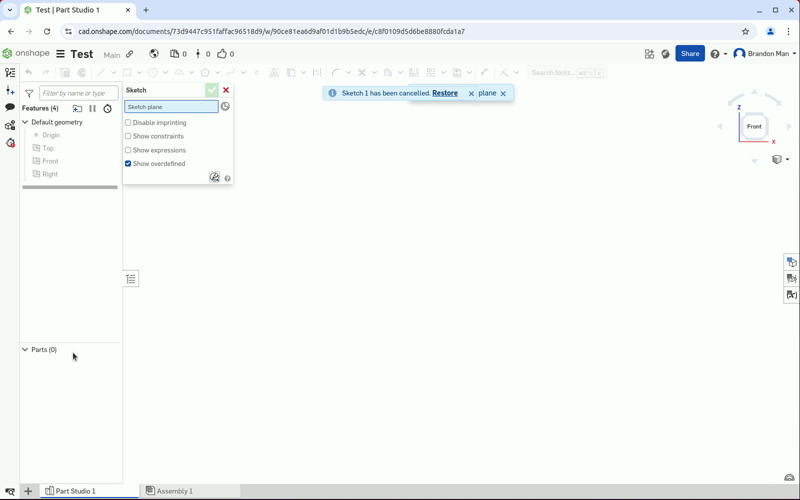
mouse_move(73, 163)
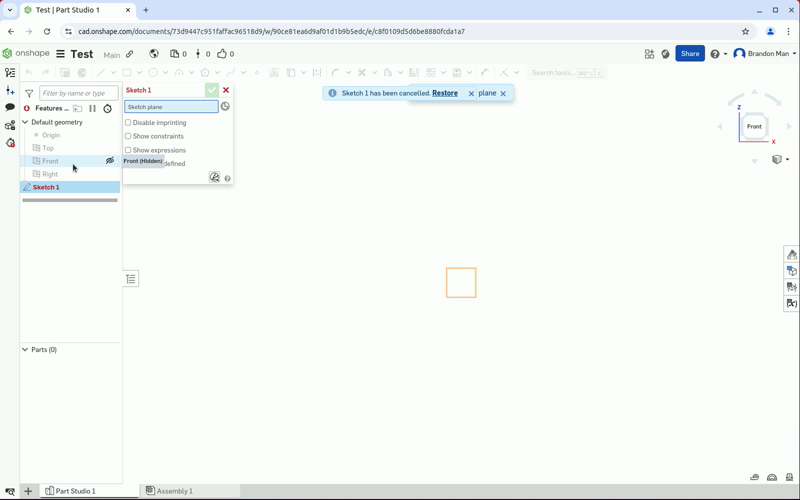
click(73, 163)
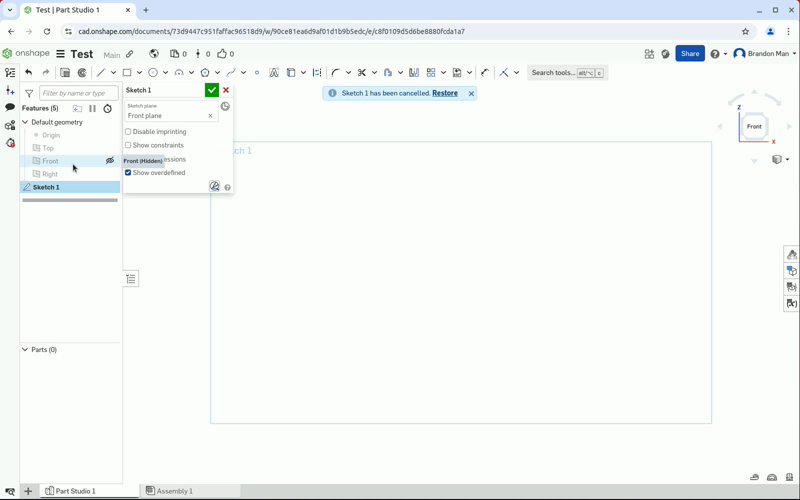
mouse_move(73, 352)
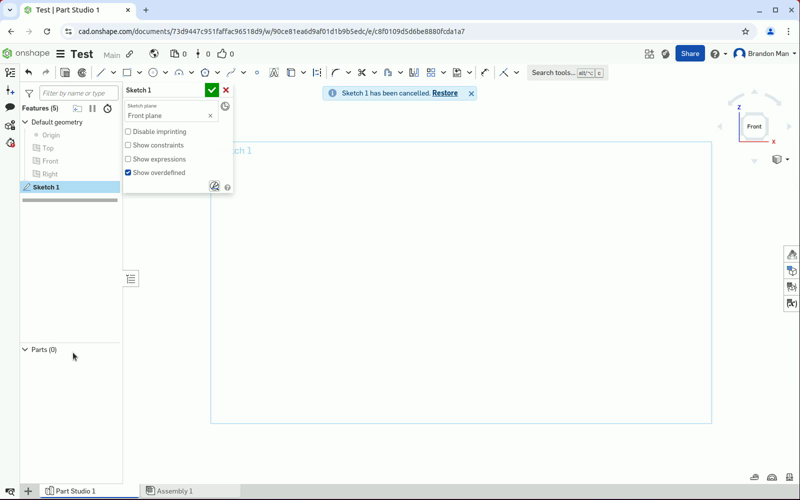
key(y)
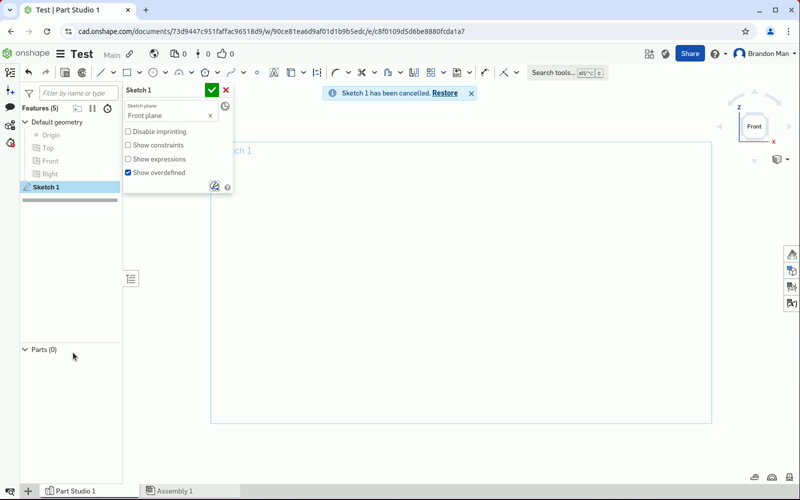
key(l)
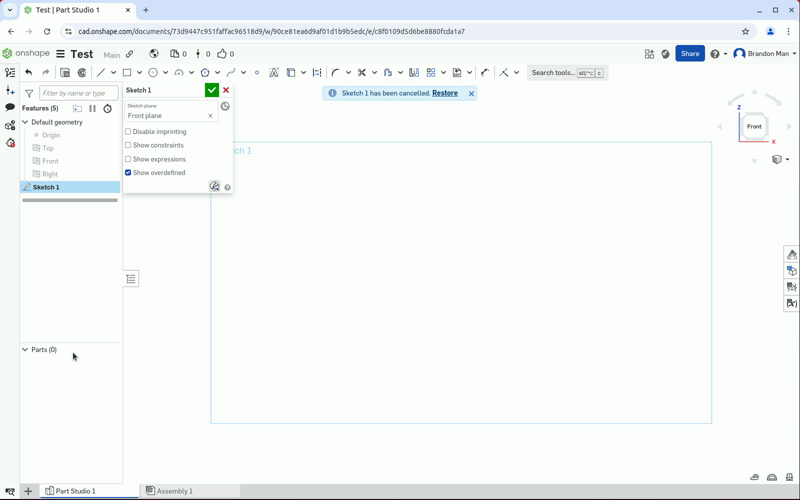
key_down(shift)
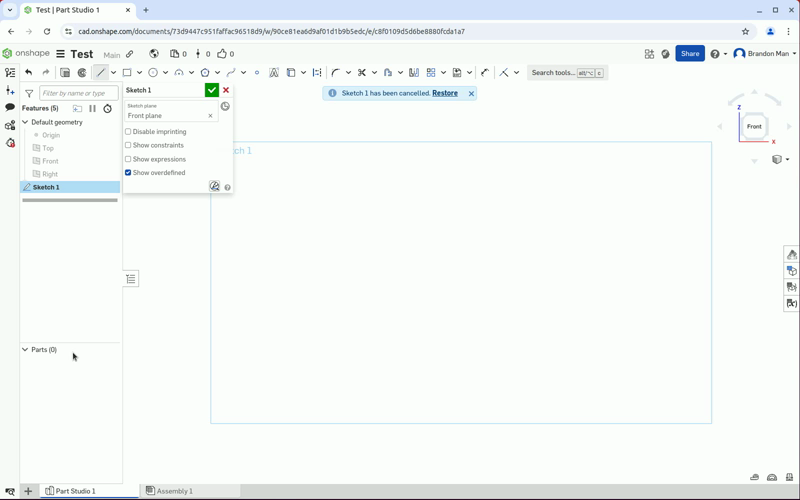
mouse_move(460, 282)
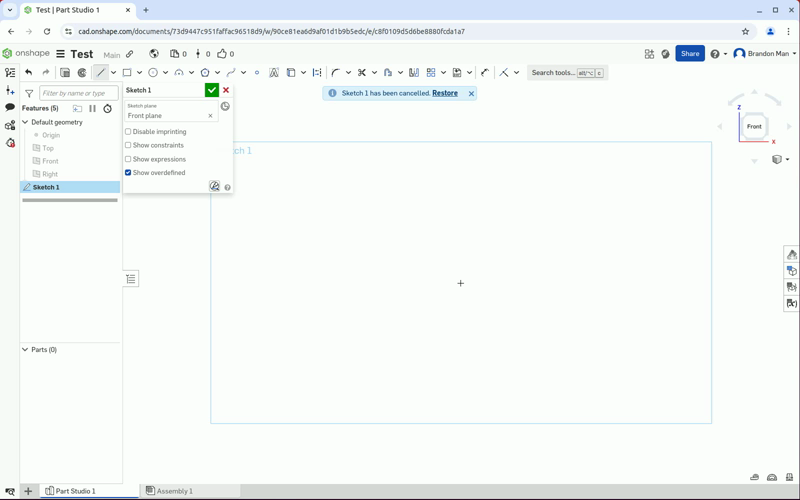
click(460, 282)
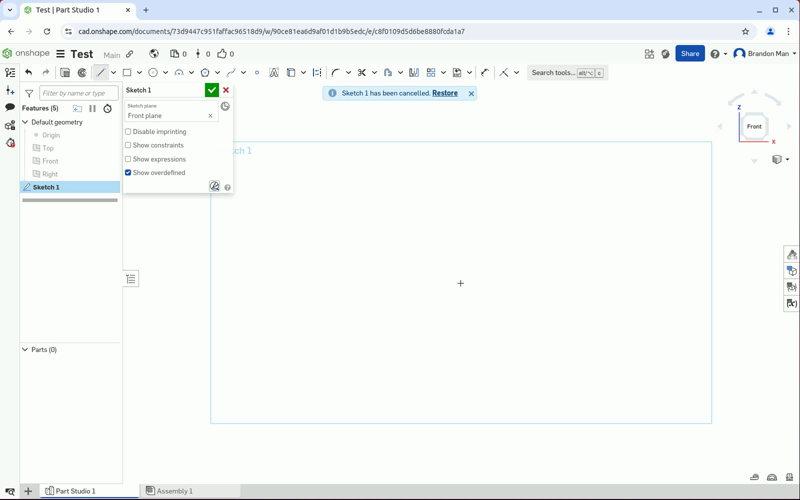
key_up(shift)
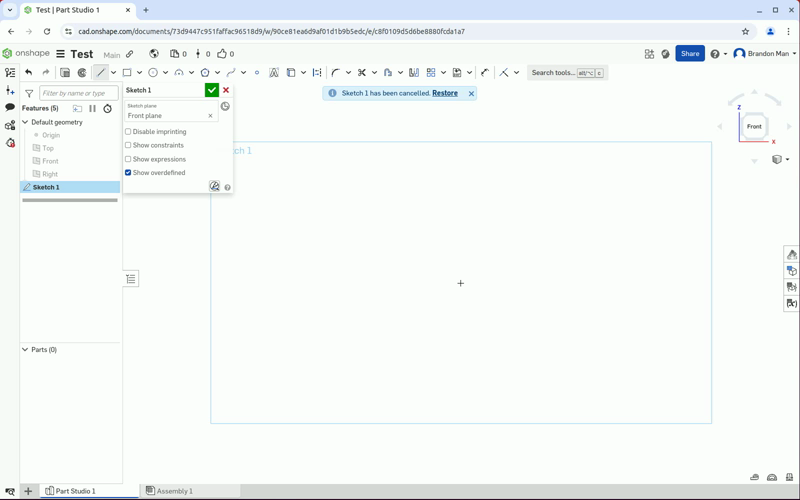
key_down(shift)
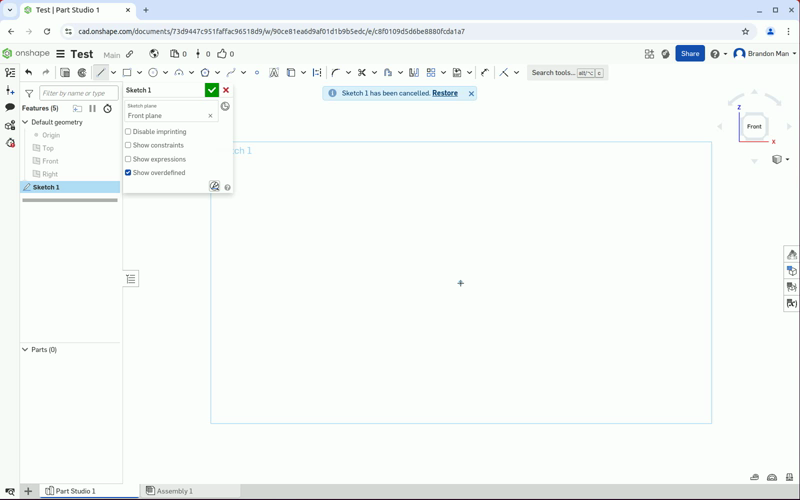
mouse_move(528, 282)
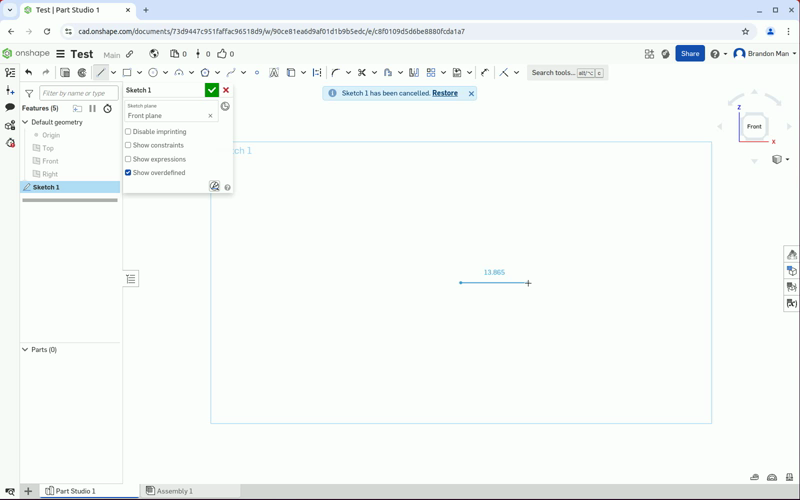
click(528, 282)
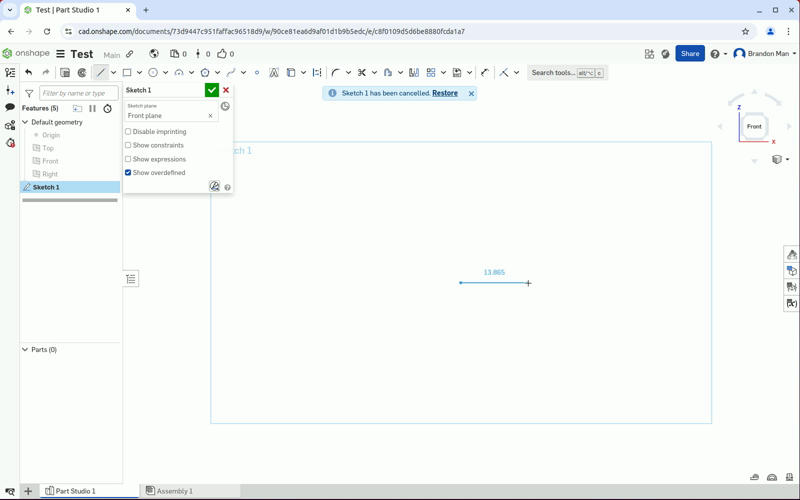
key_up(shift)
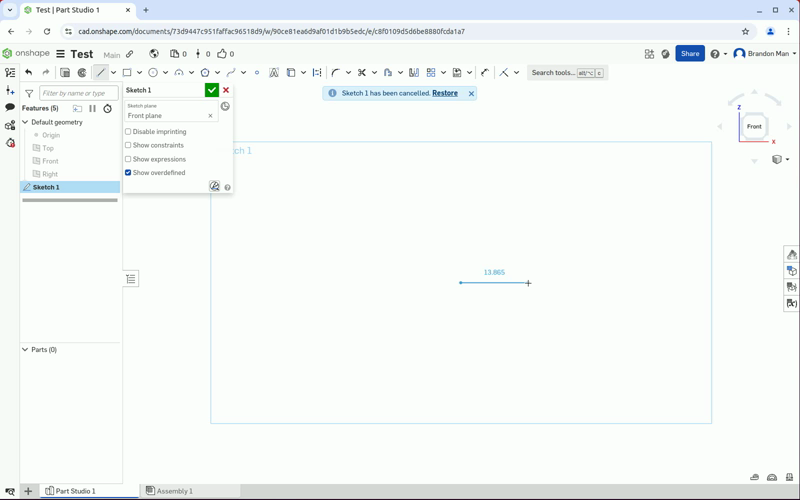
key_down(shift)
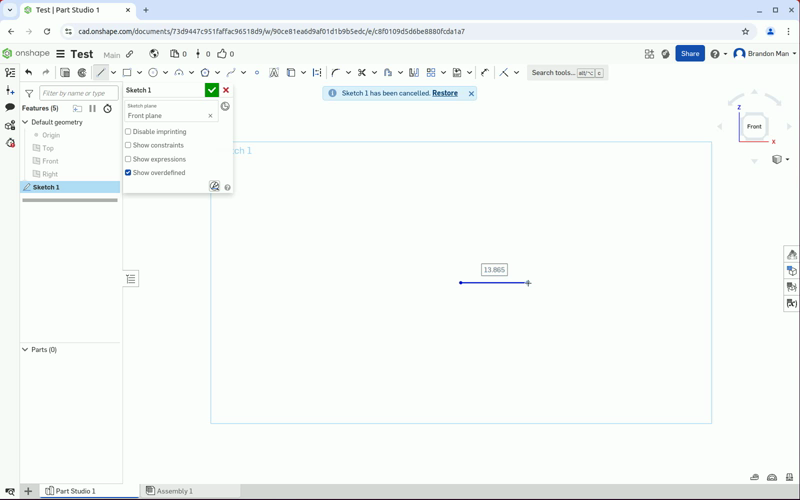
mouse_move(528, 215)
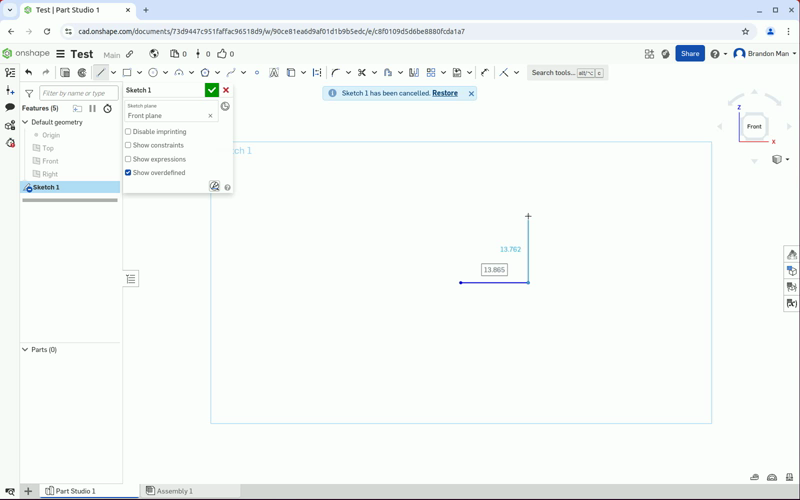
click(528, 215)
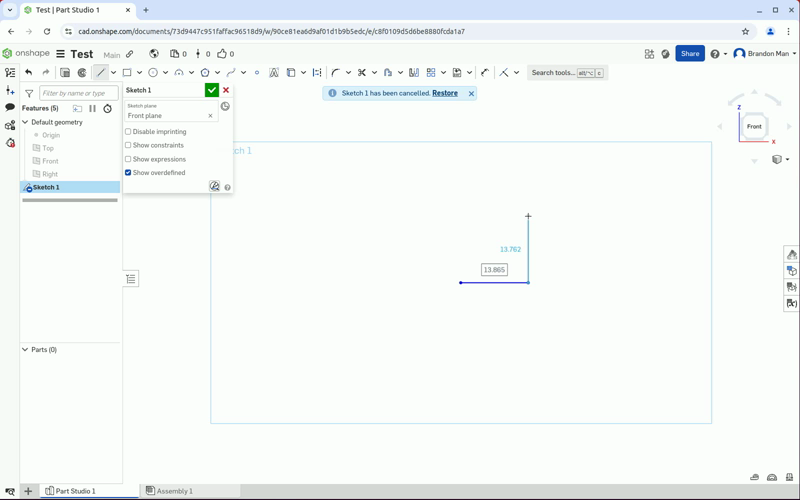
key_up(shift)
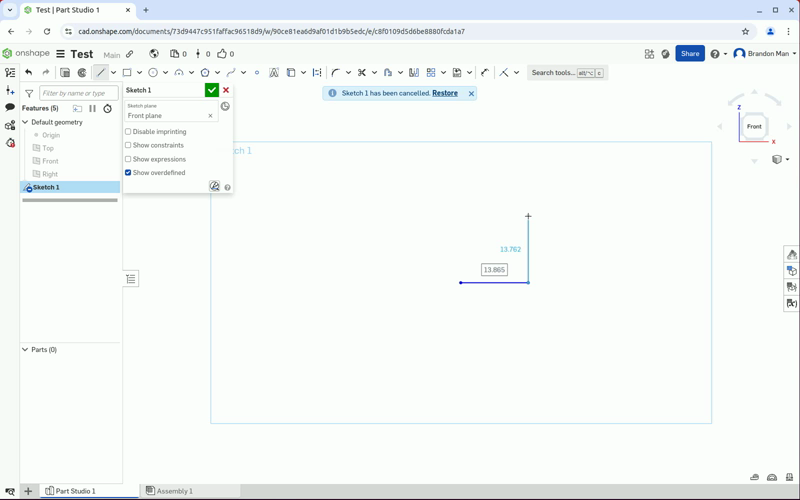
key_down(shift)
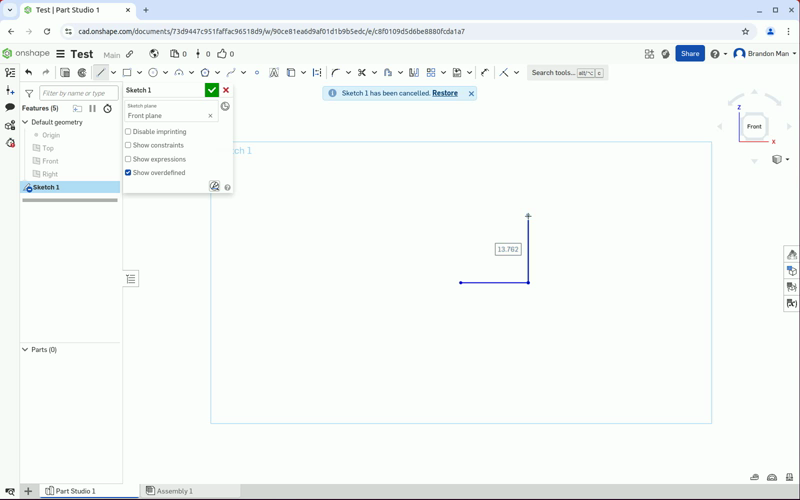
mouse_move(460, 215)
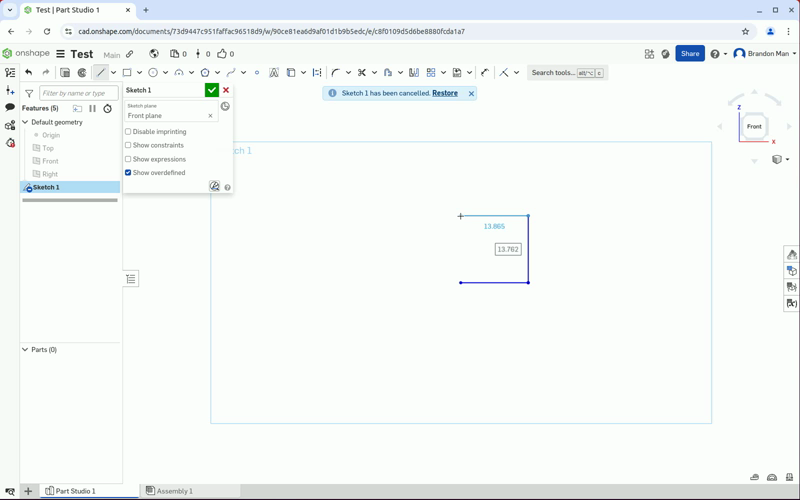
click(460, 215)
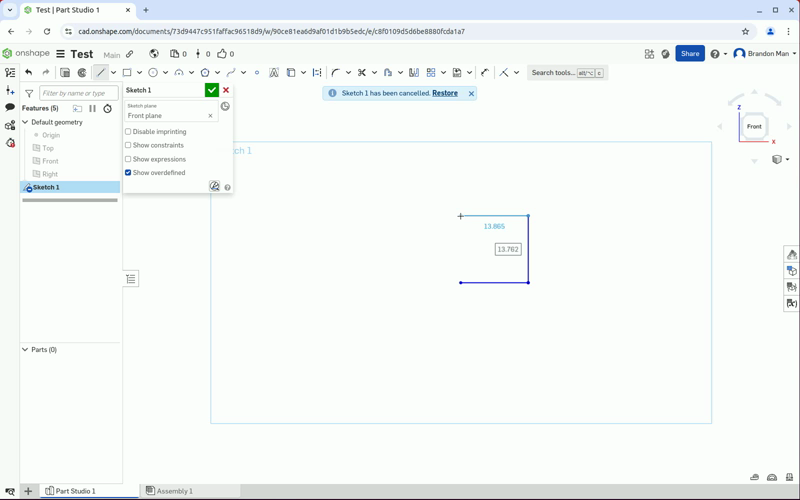
key_up(shift)
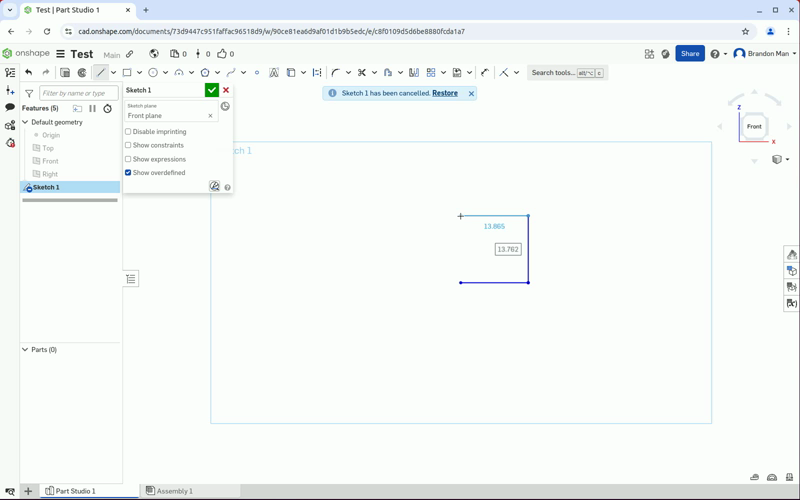
key_down(shift)
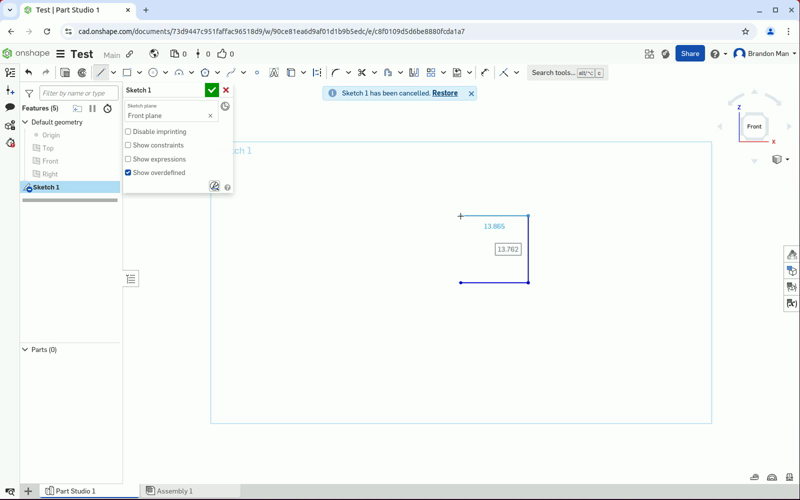
mouse_move(460, 282)
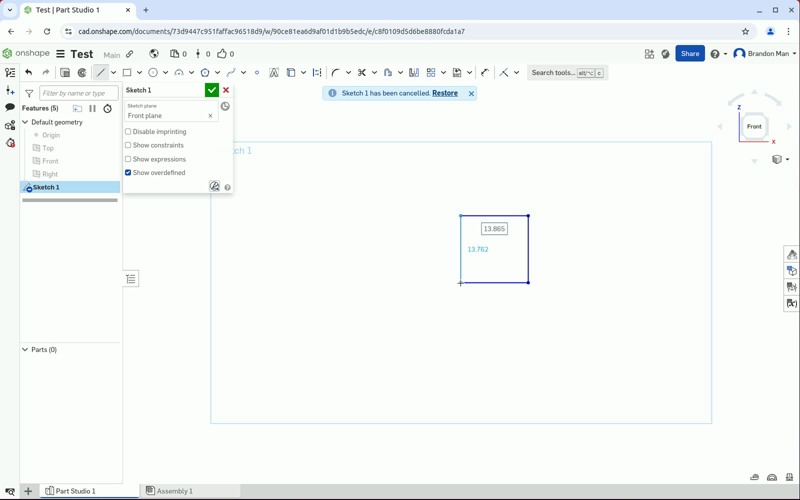
key_up(shift)
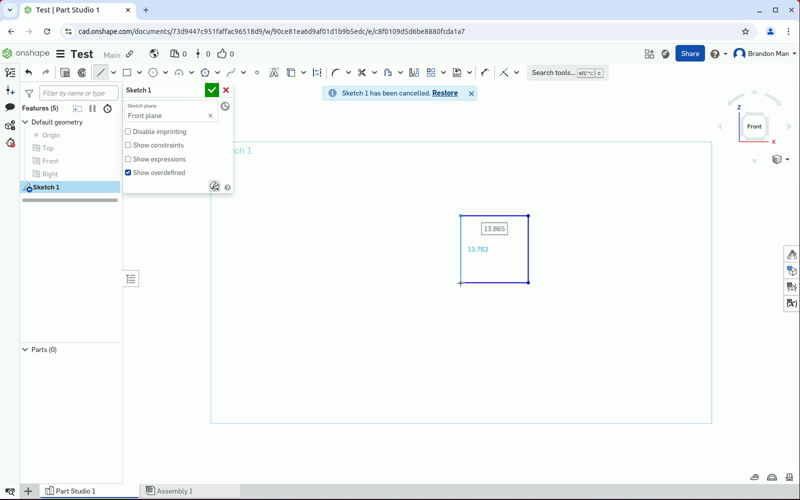
click(460, 282)
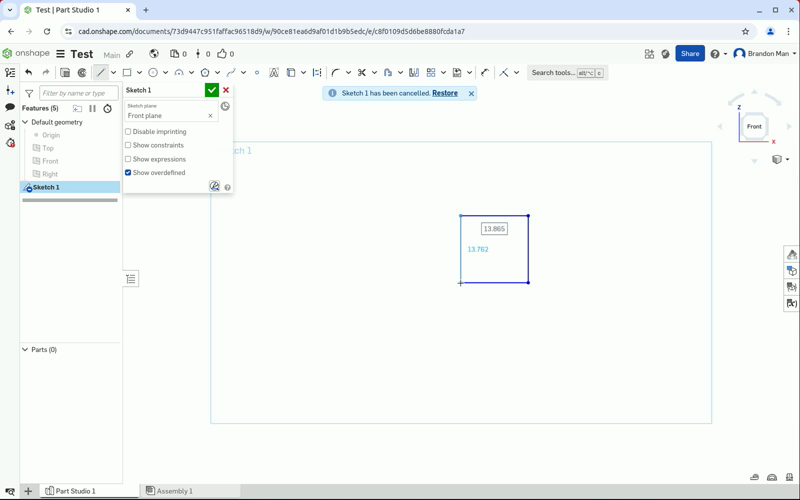
key(esc)
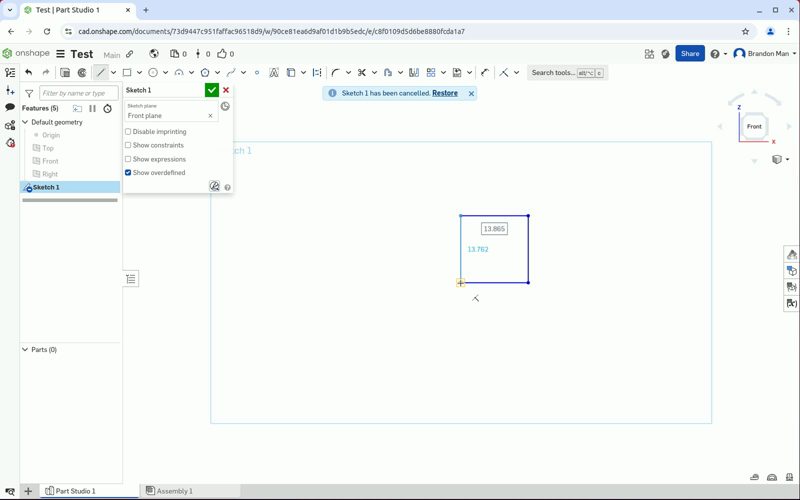
mouse_move(475, 222)
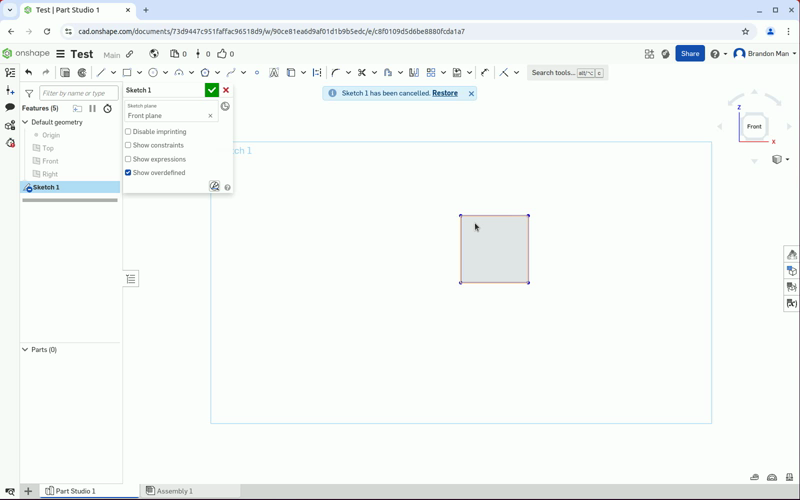
click(475, 222)
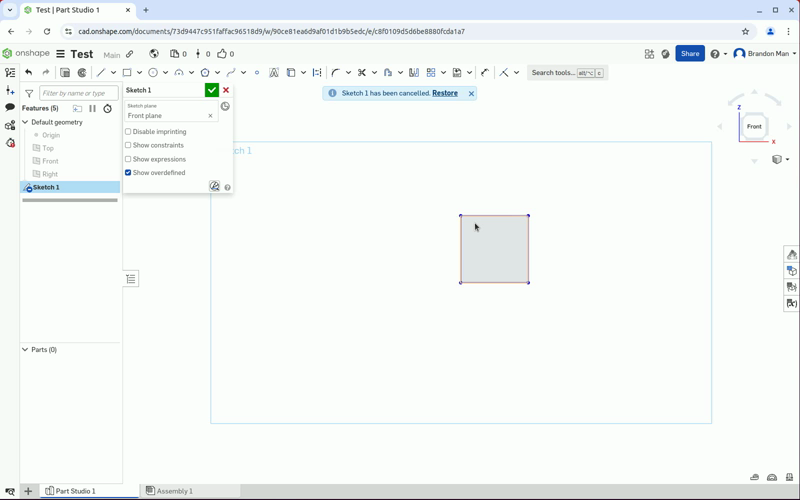
mouse_move(73, 352)
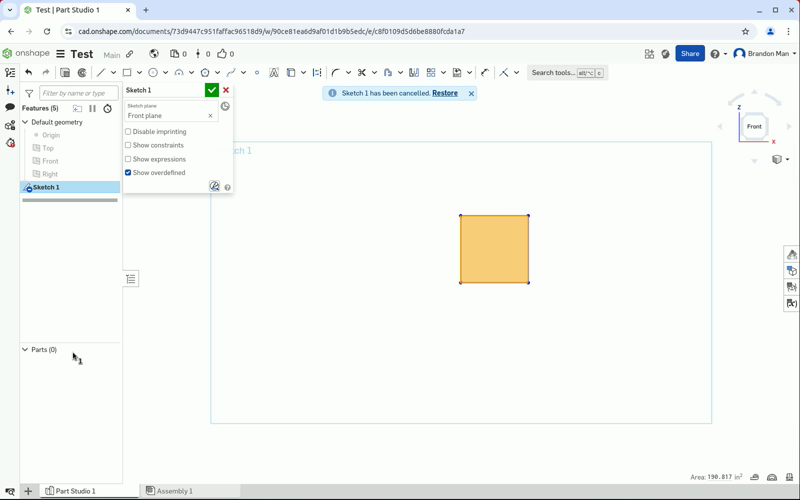
key(shift+y)
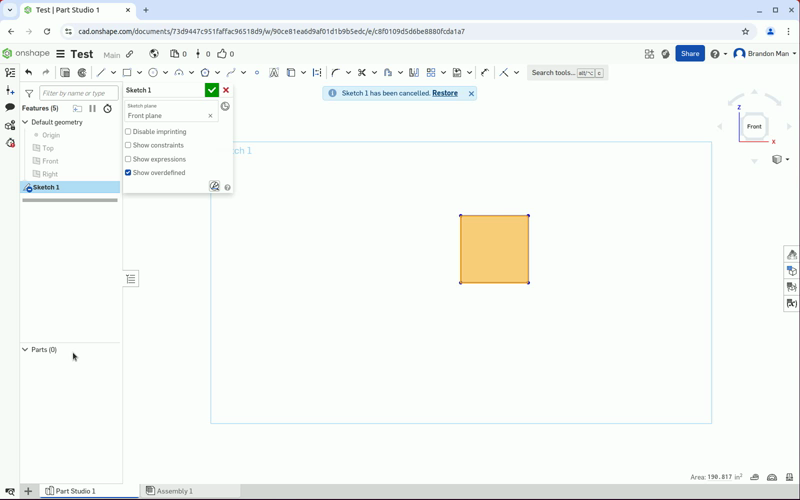
key(shift+e)
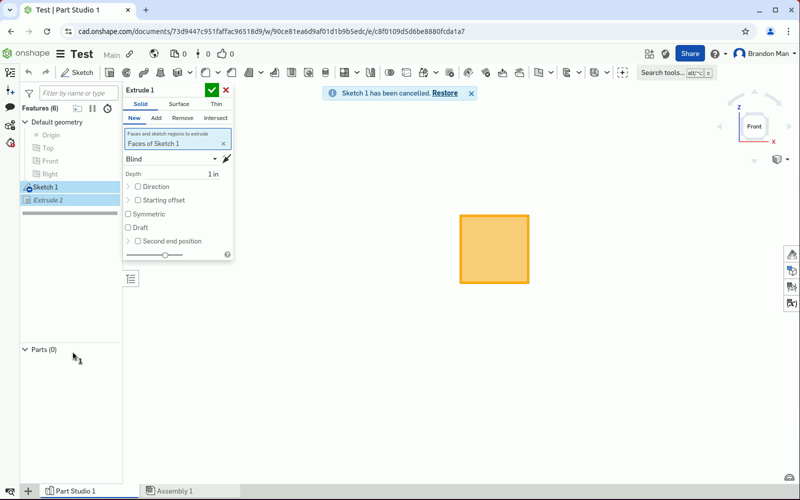
mouse_move(143, 106)
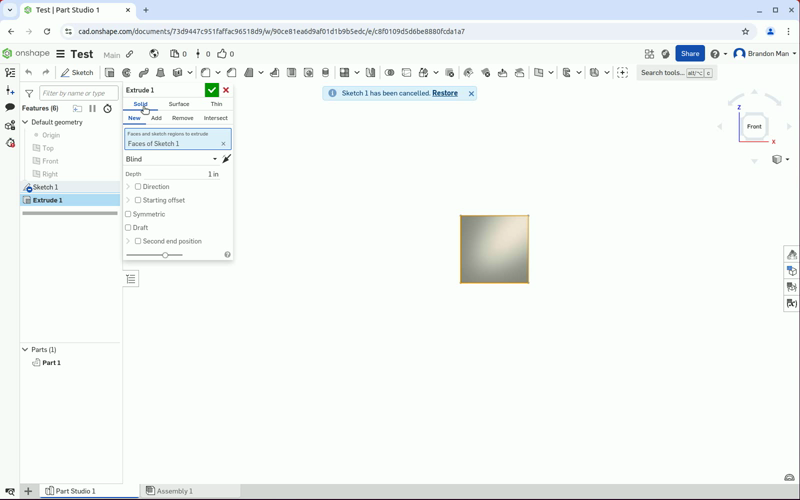
click(143, 106)
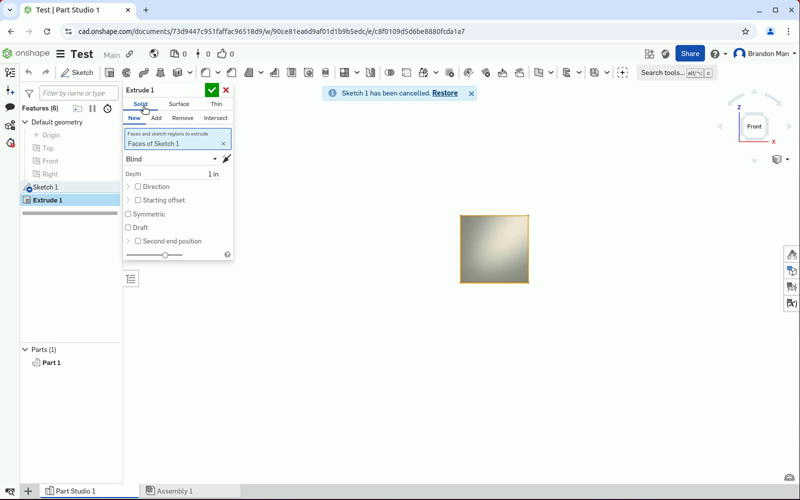
mouse_move(137, 120)
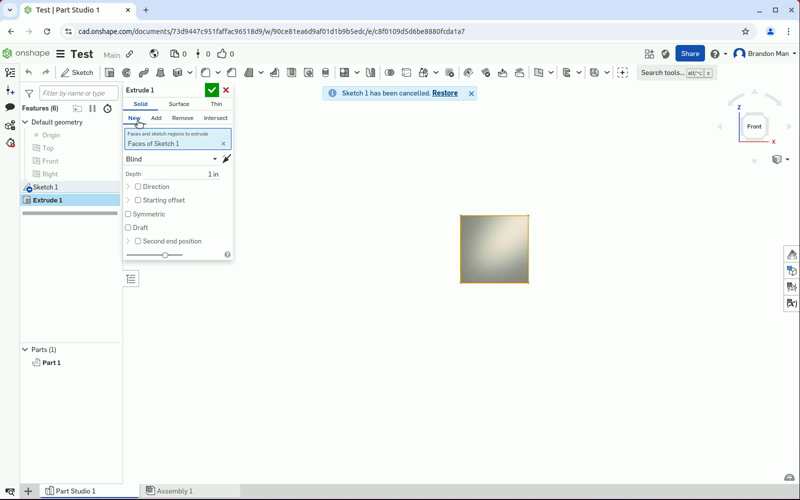
click(137, 120)
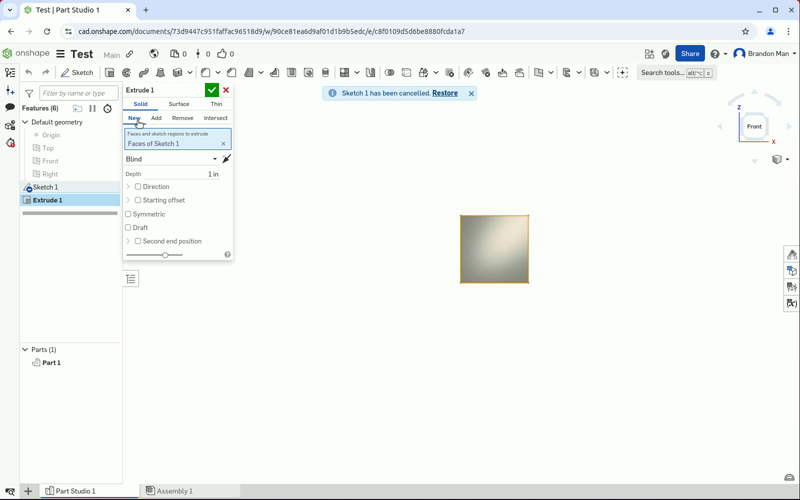
key(tab, 4)
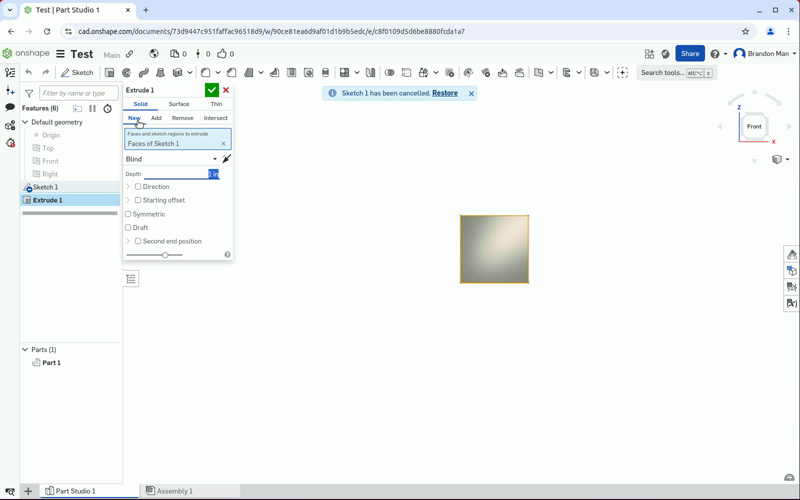
text(0.481)
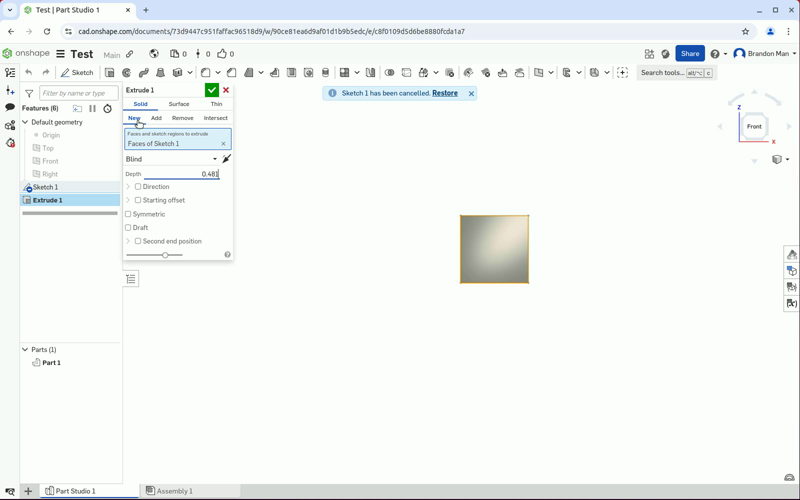
key(enter)
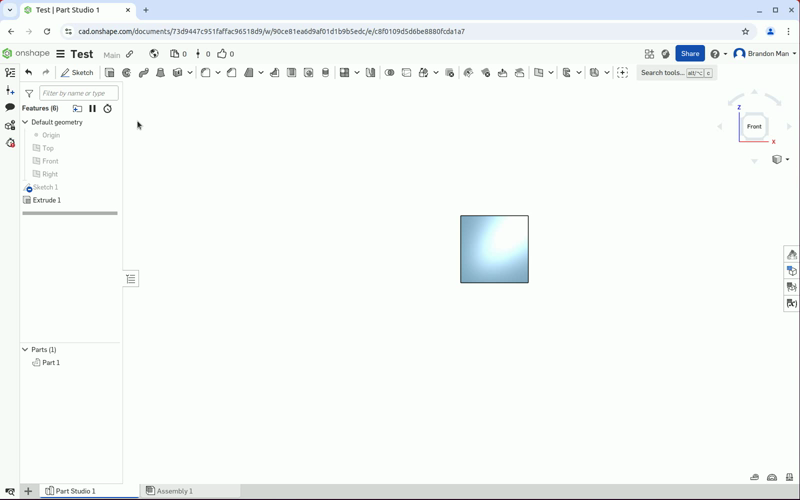
key(shift+h)
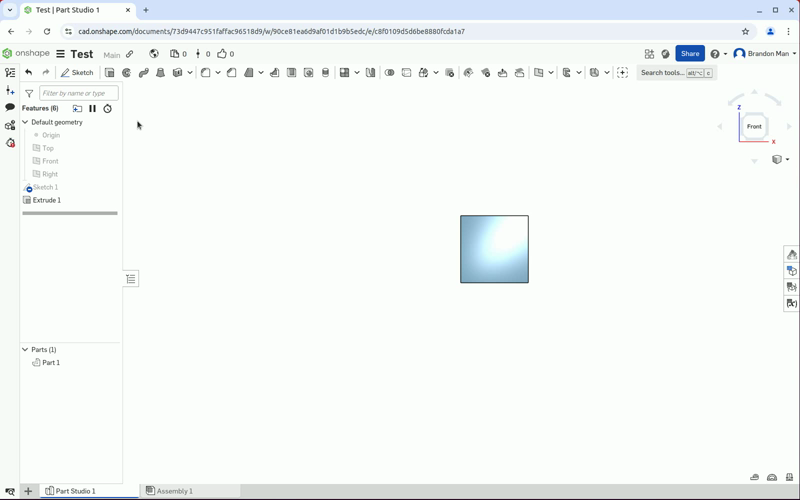
key(shift+h)
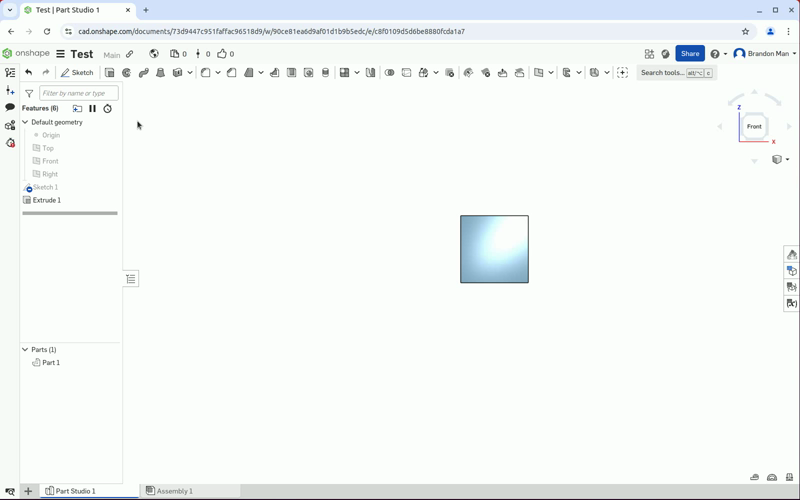
mouse_move(73, 189)
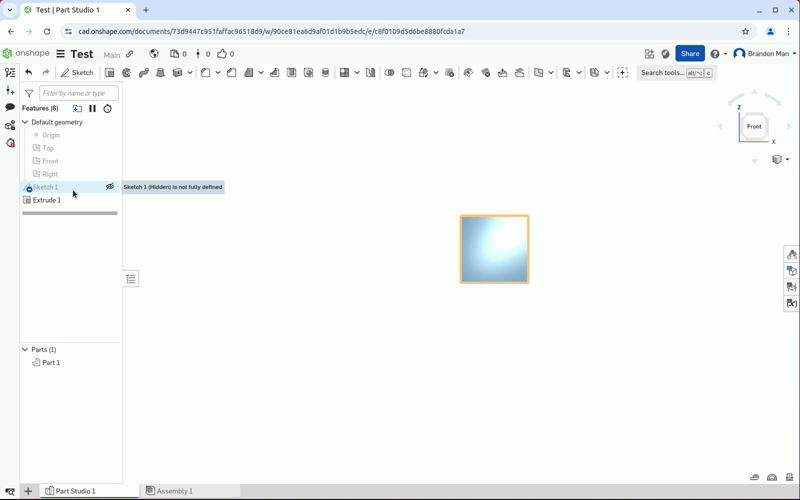
click(73, 189)
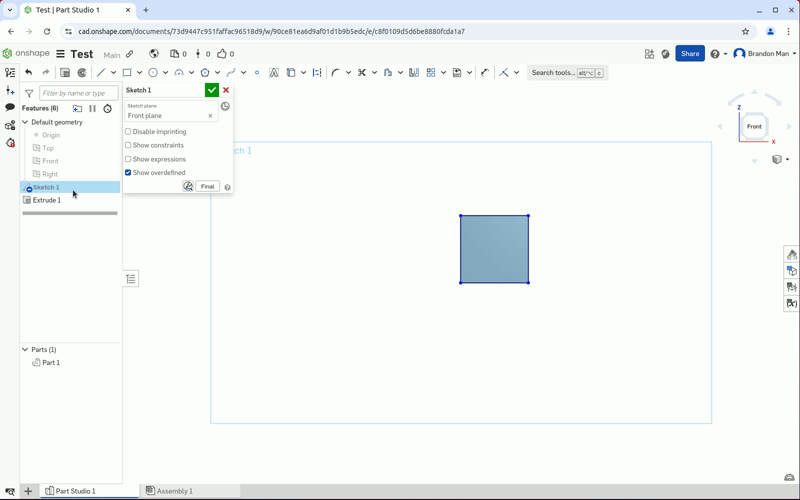
mouse_move(229, 92)
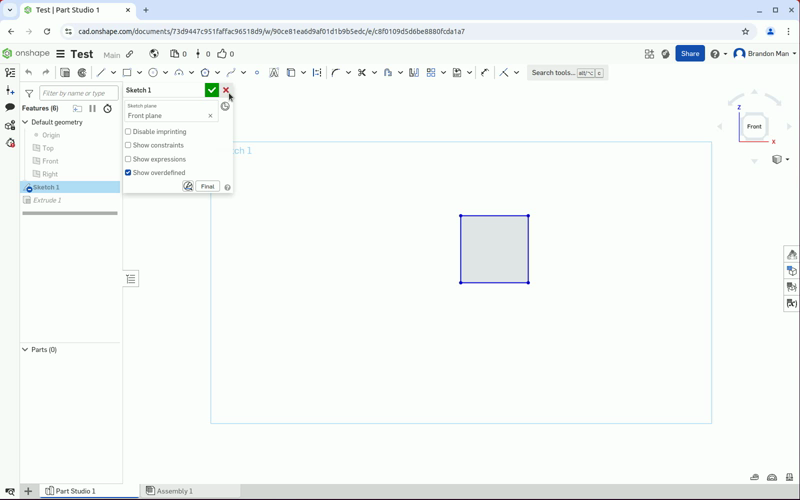
click(229, 92)
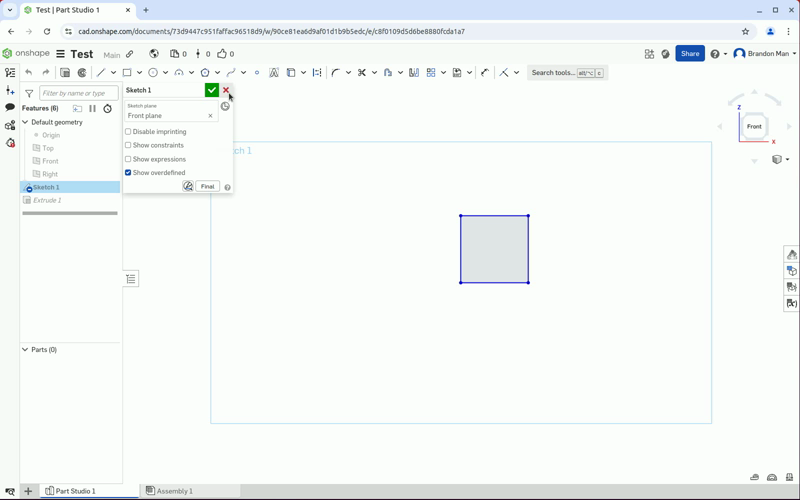
key(shift+s)
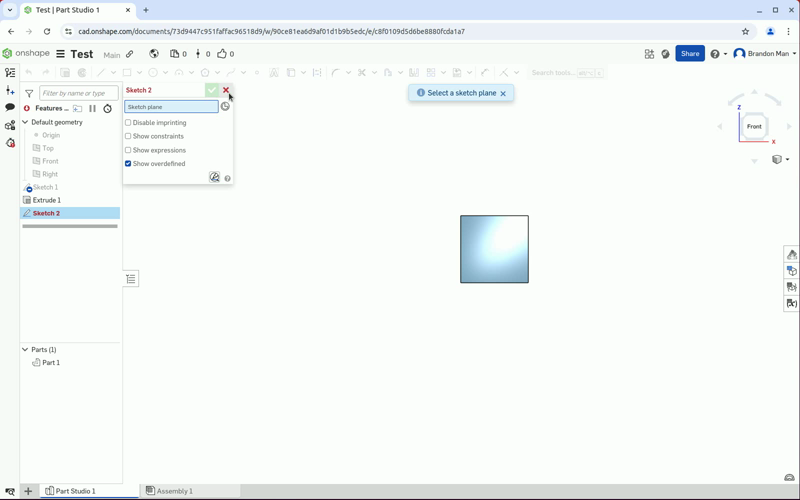
mouse_move(73, 163)
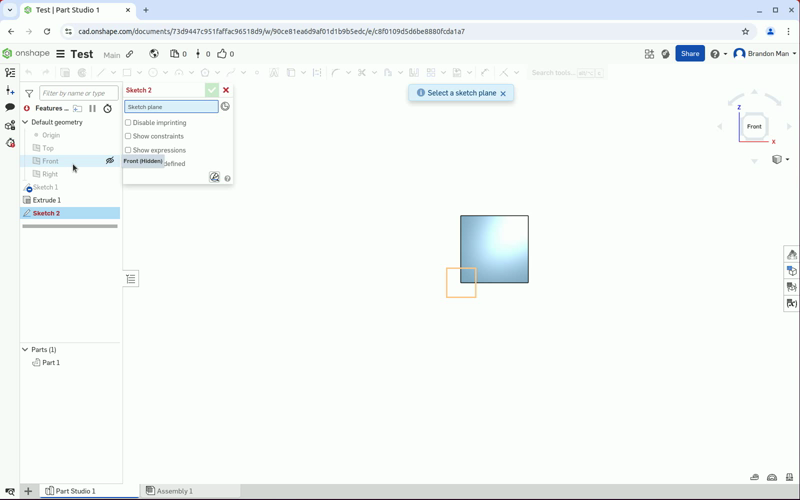
click(73, 163)
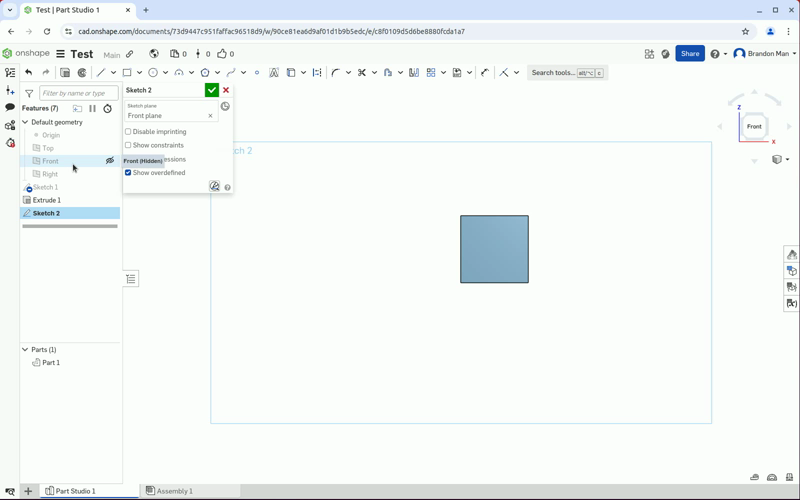
mouse_move(73, 352)
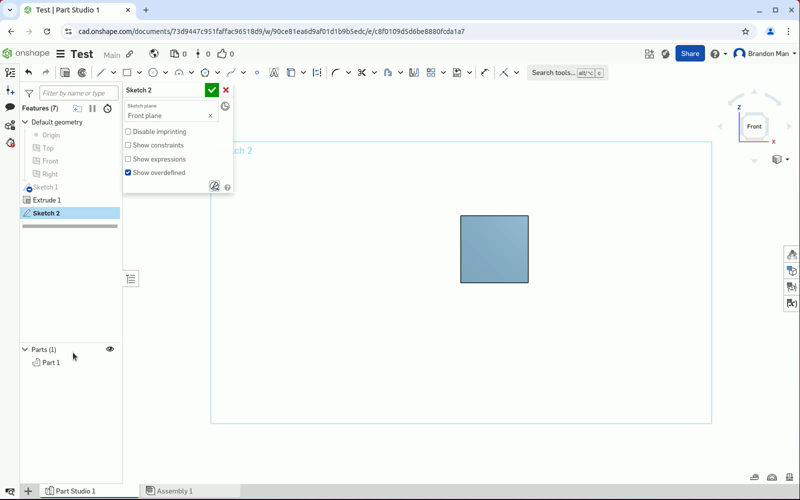
key(y)
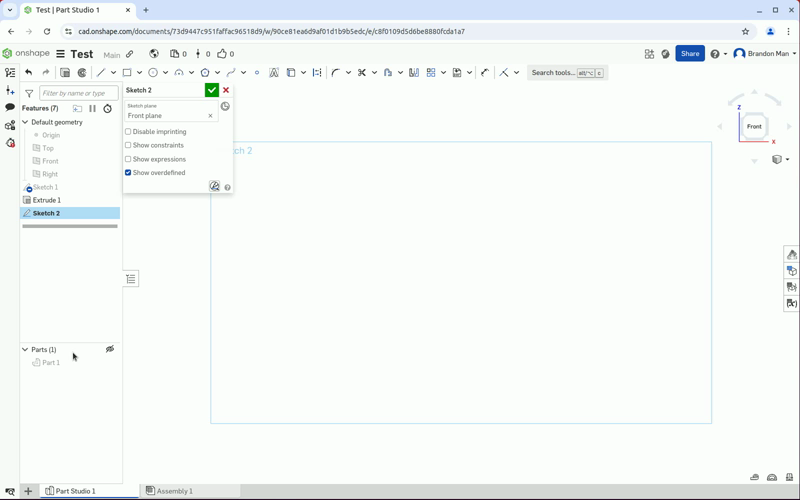
key(l)
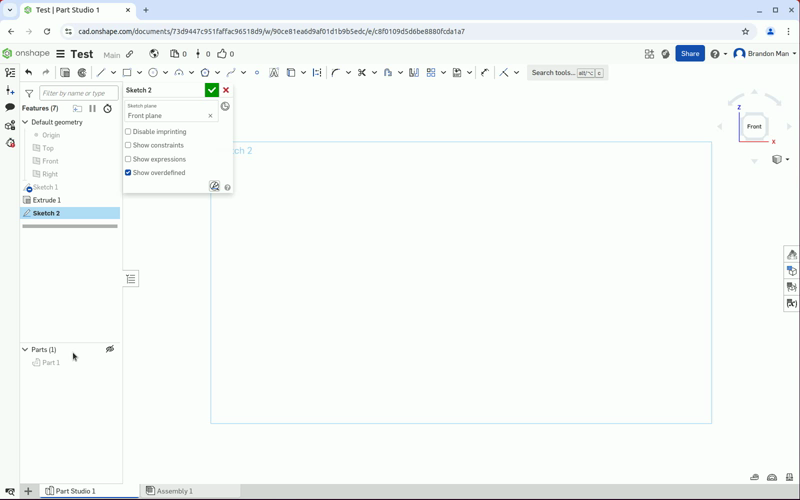
key_down(shift)
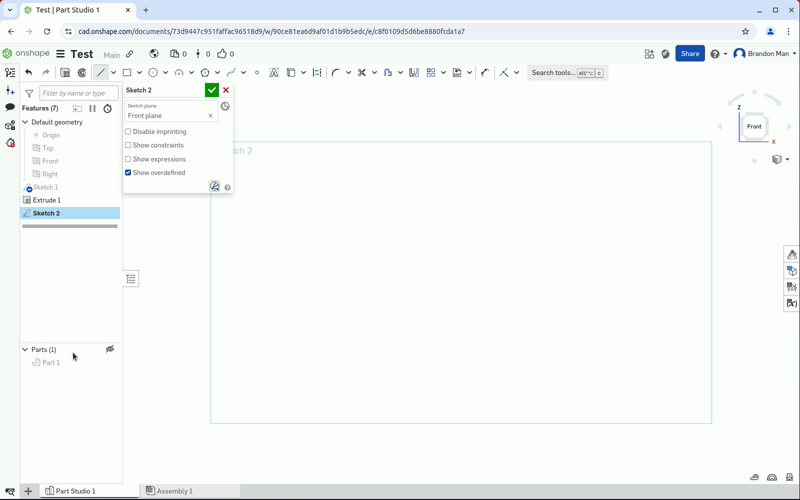
mouse_move(411, 282)
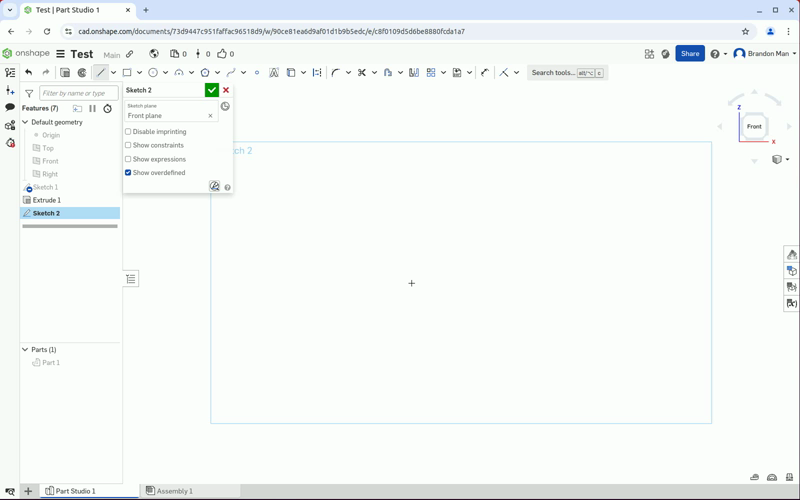
click(411, 282)
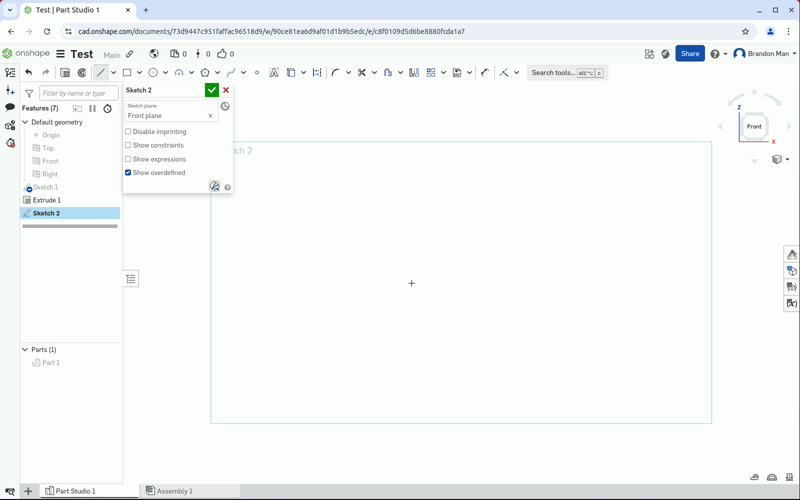
key_up(shift)
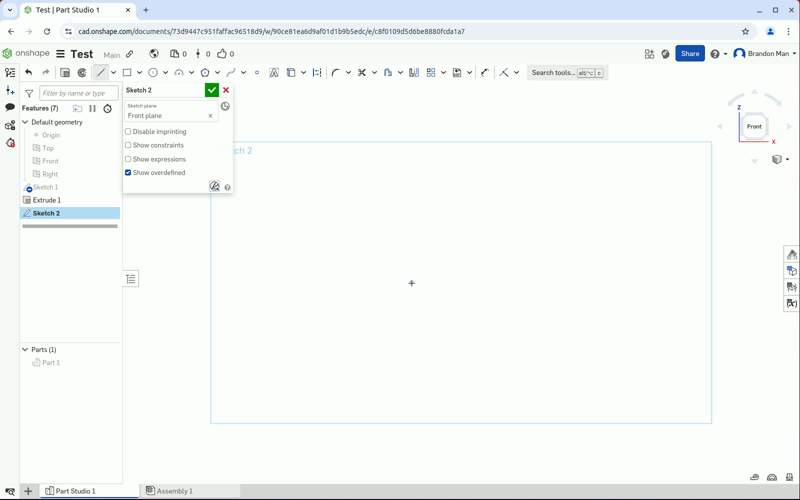
key_down(shift)
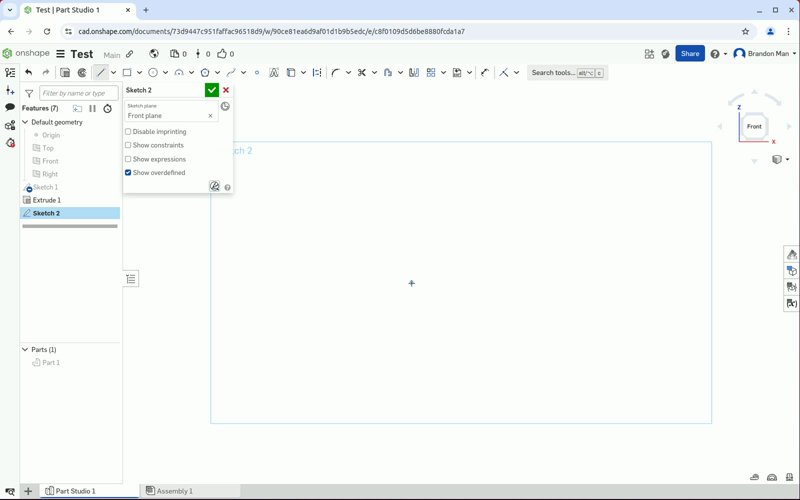
mouse_move(441, 282)
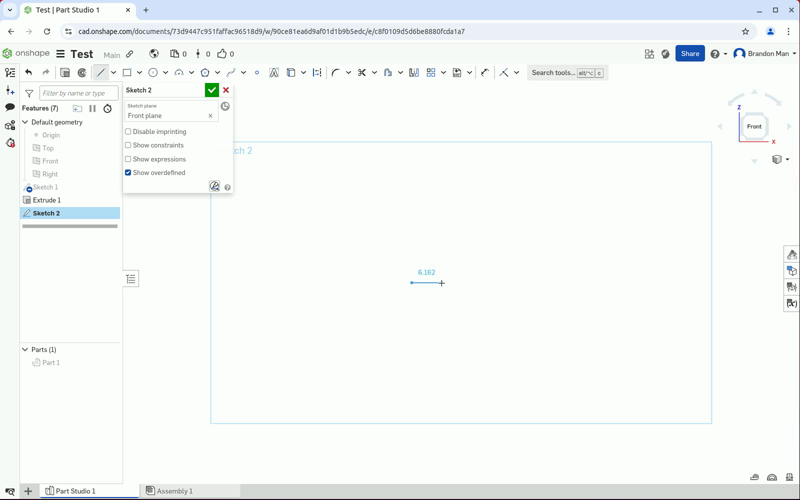
mouse_move(449, 282)
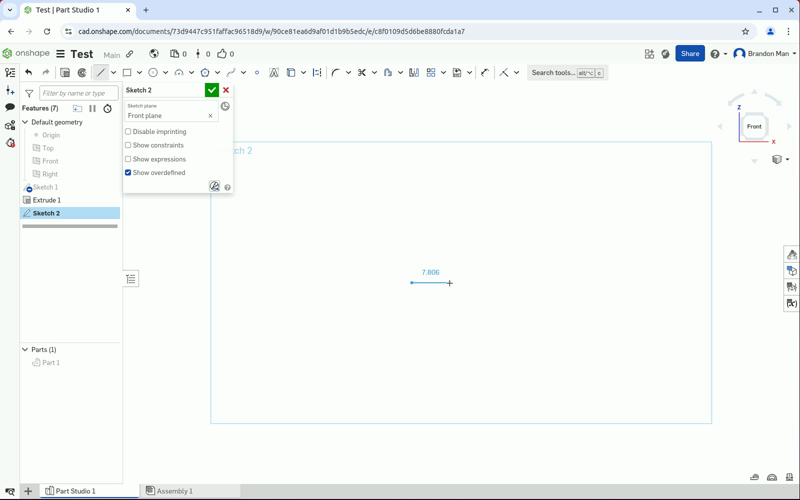
click(449, 282)
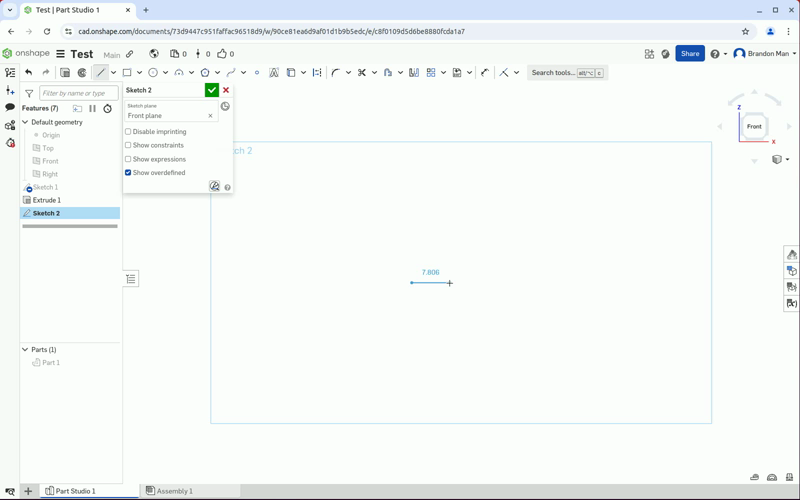
key_up(shift)
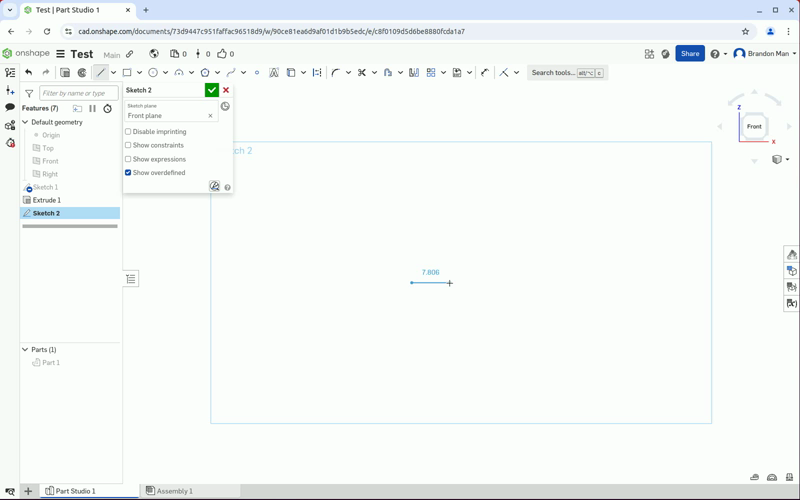
key_down(shift)
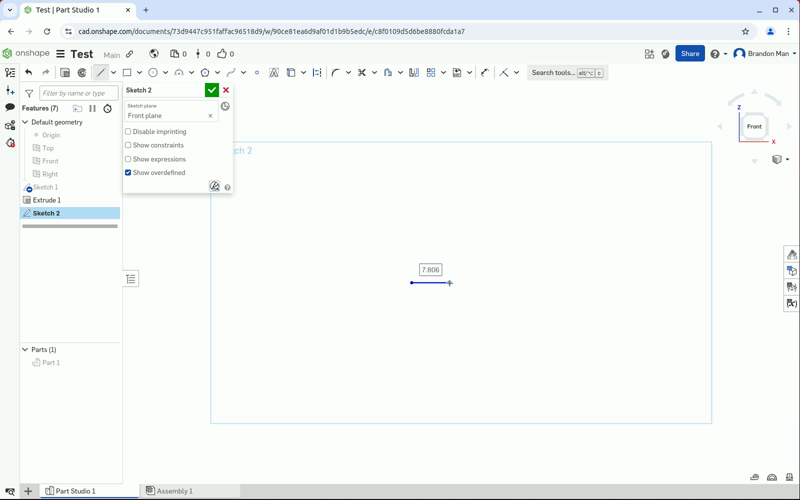
mouse_move(449, 215)
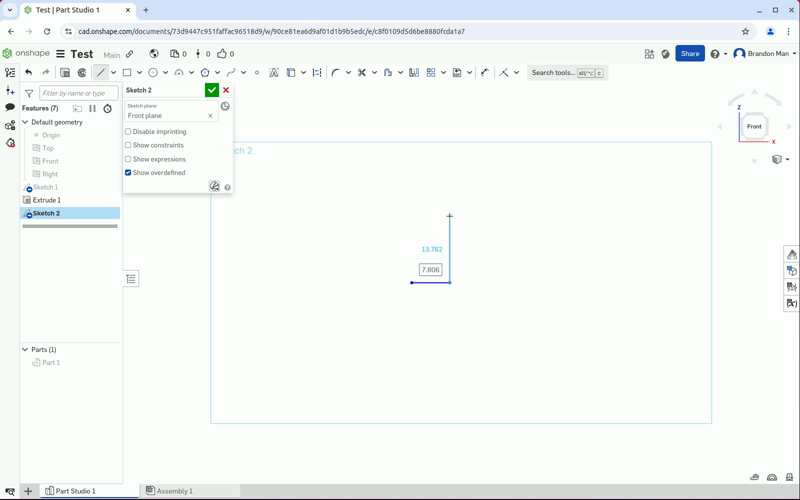
click(449, 215)
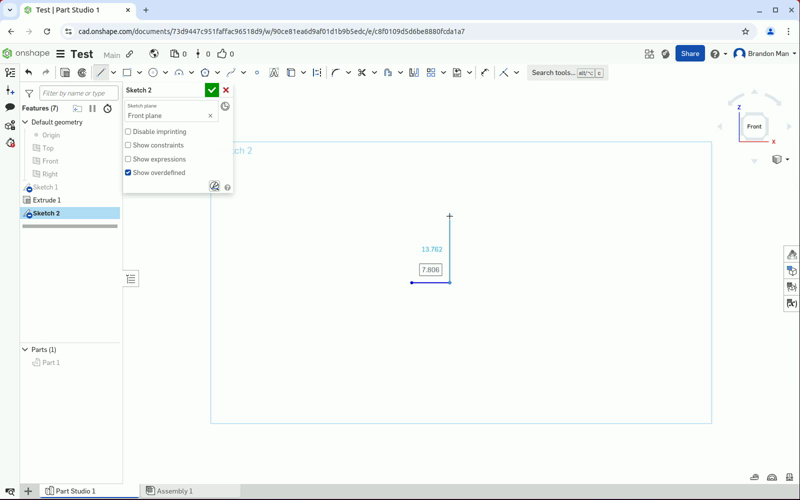
key_up(shift)
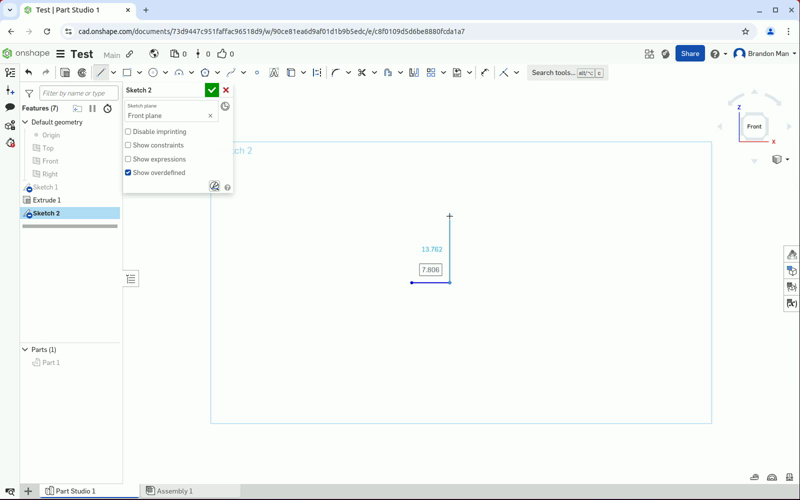
key_down(shift)
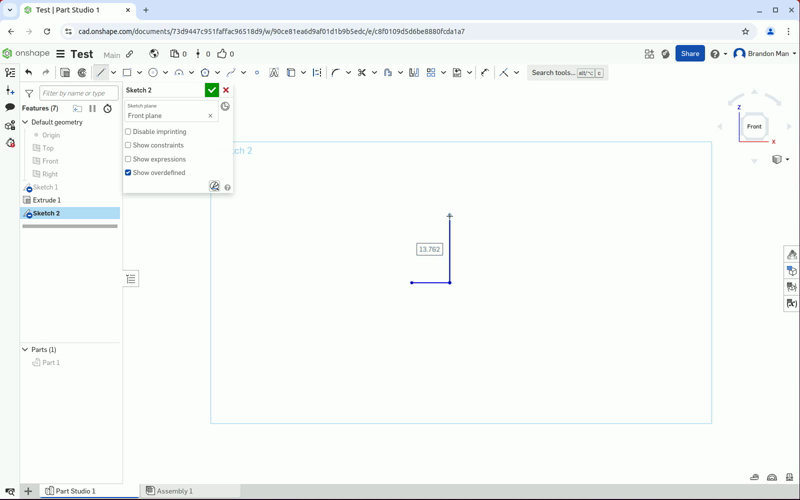
mouse_move(479, 215)
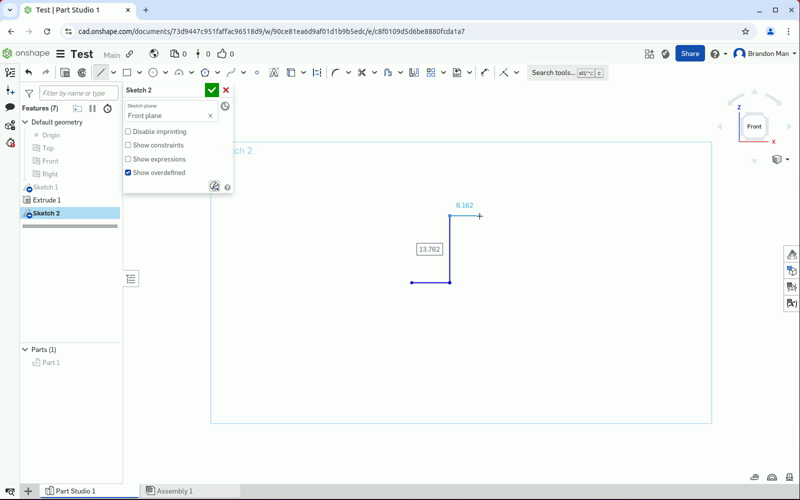
mouse_move(411, 215)
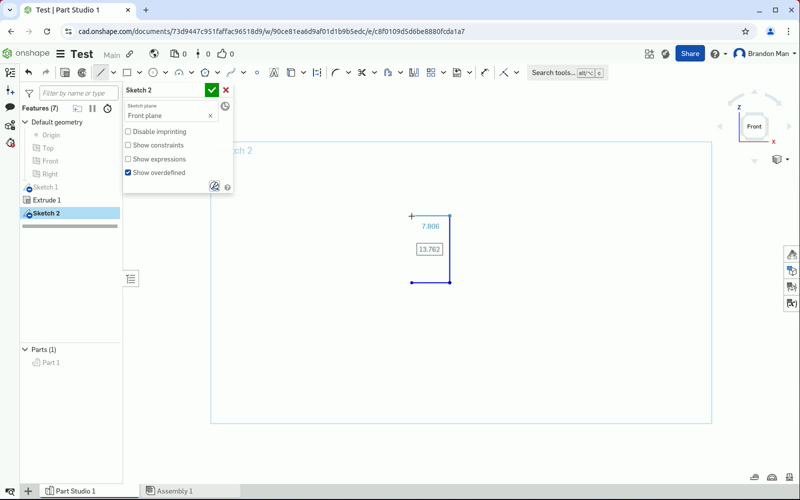
click(411, 215)
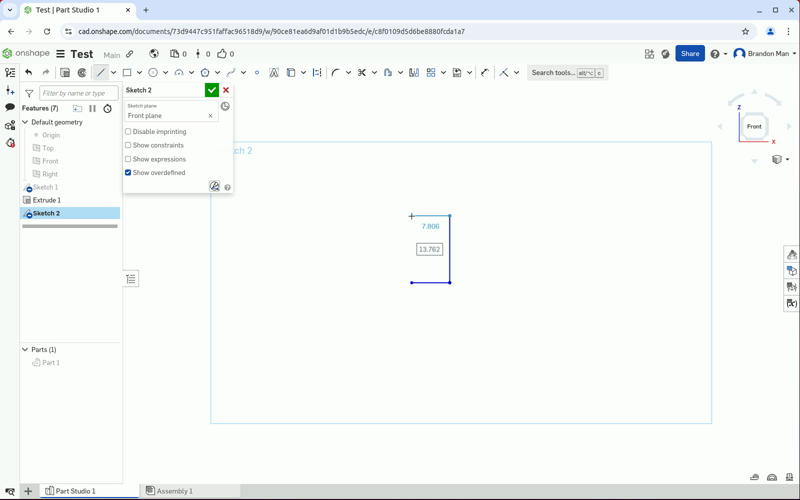
key_up(shift)
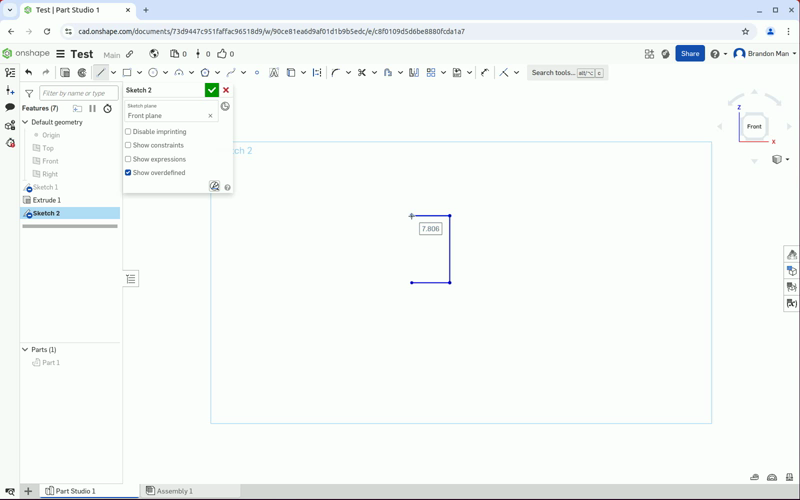
key_down(shift)
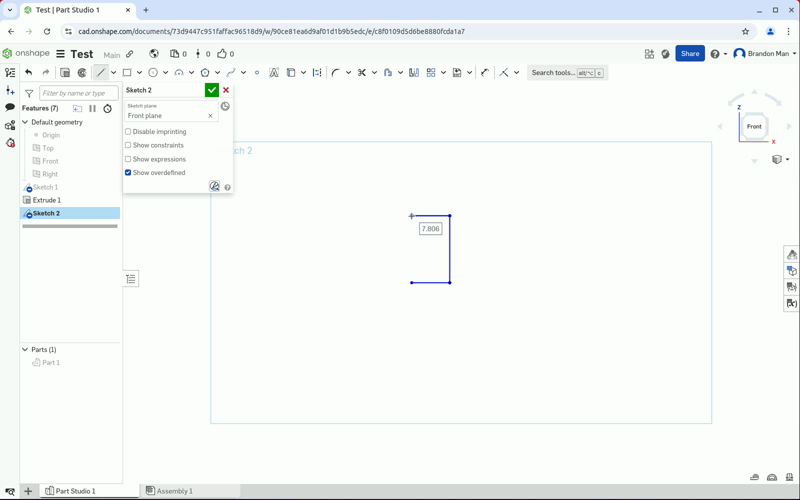
mouse_move(411, 282)
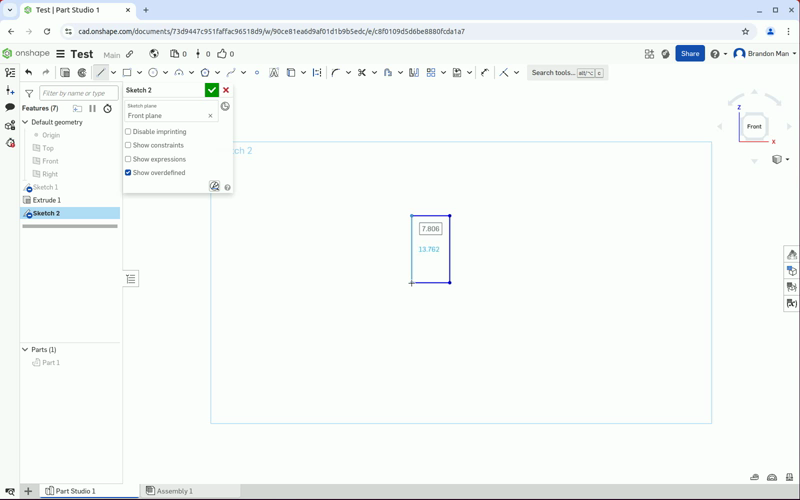
key_up(shift)
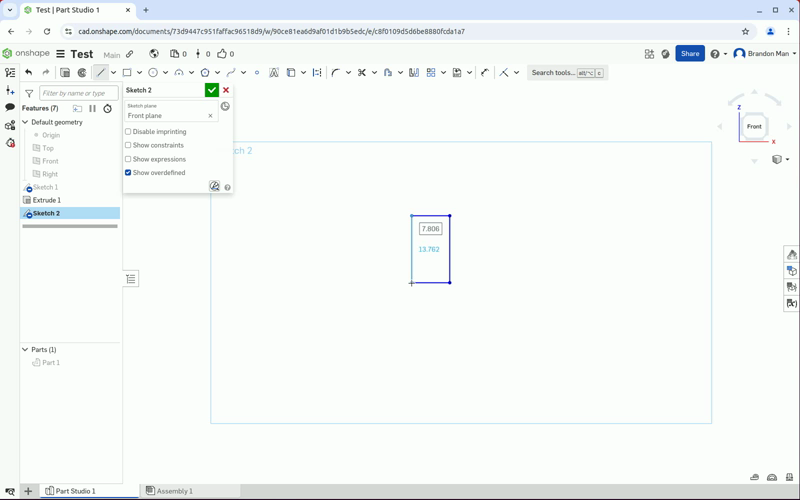
click(411, 282)
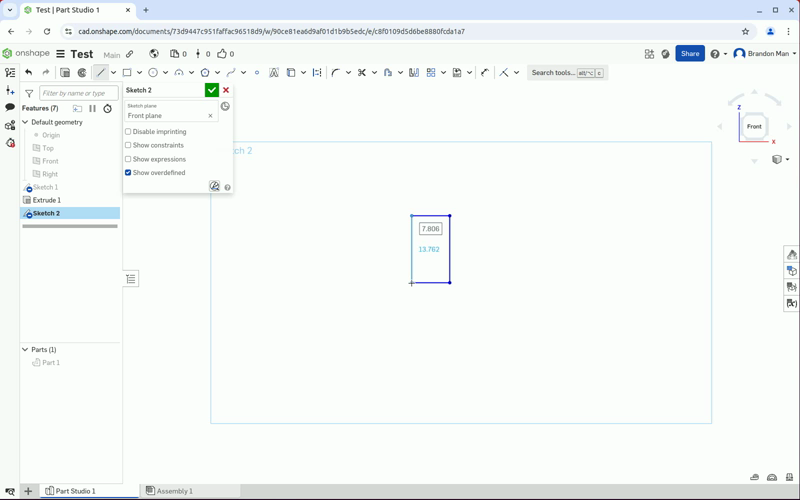
key(esc)
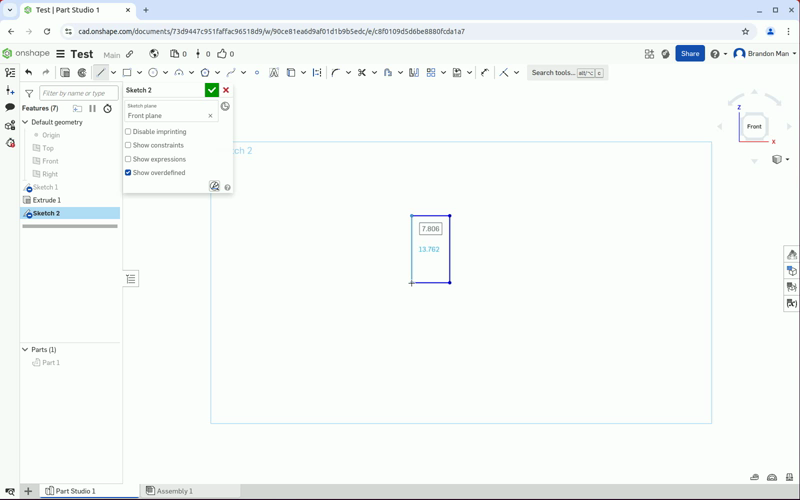
mouse_move(430, 245)
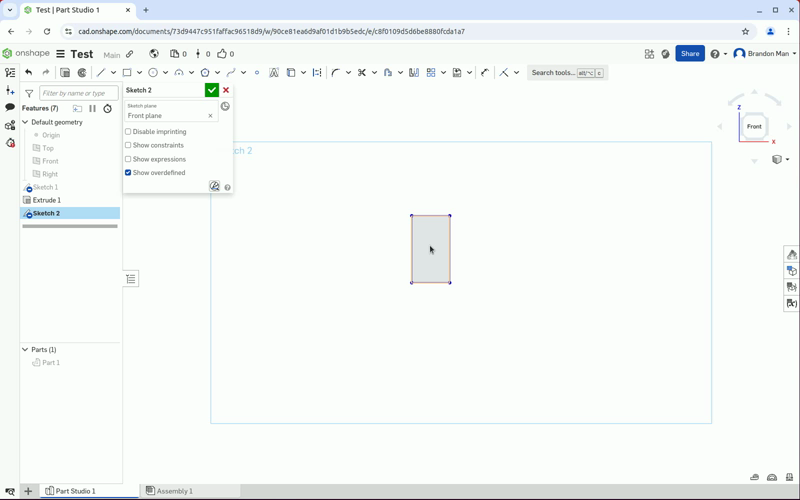
click(430, 245)
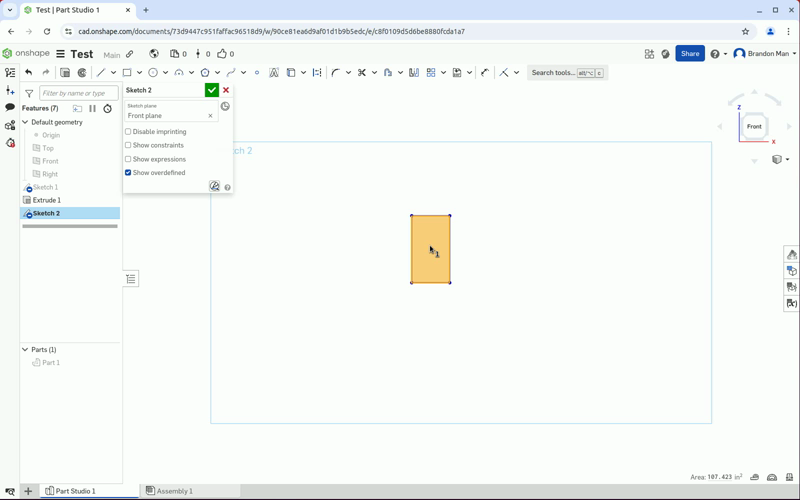
mouse_move(73, 352)
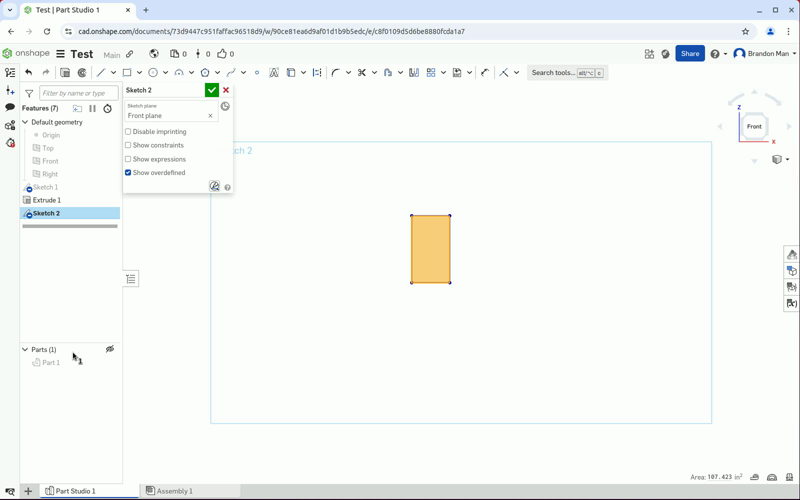
key(shift+y)
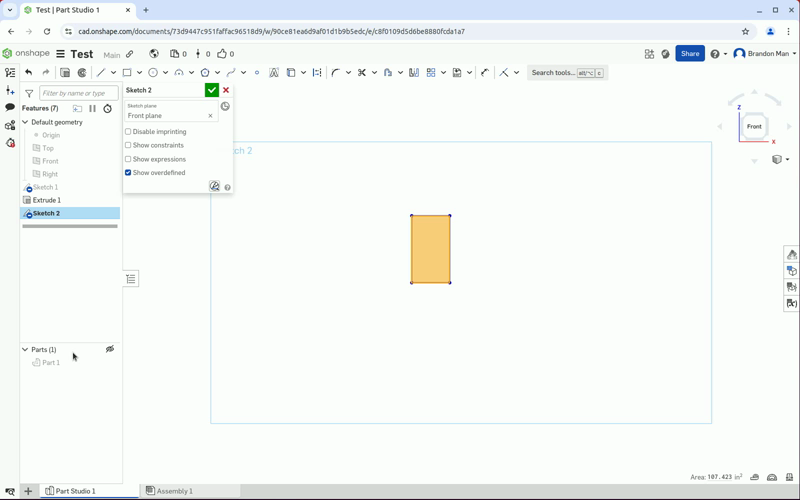
key(shift+e)
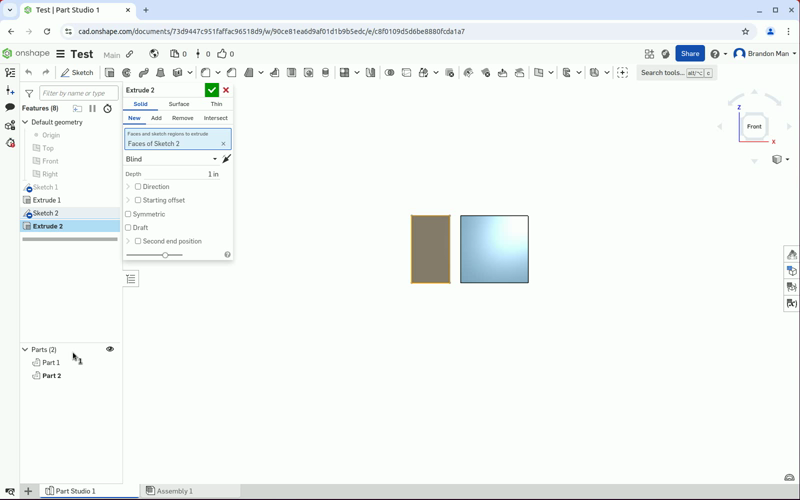
mouse_move(143, 106)
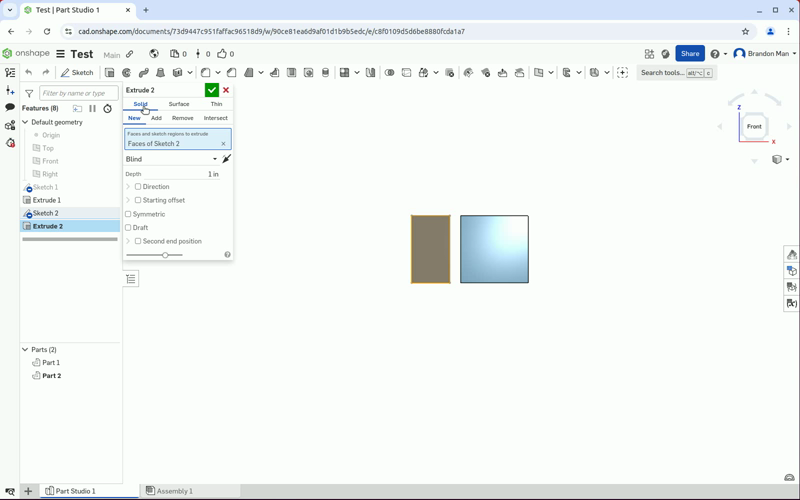
click(143, 106)
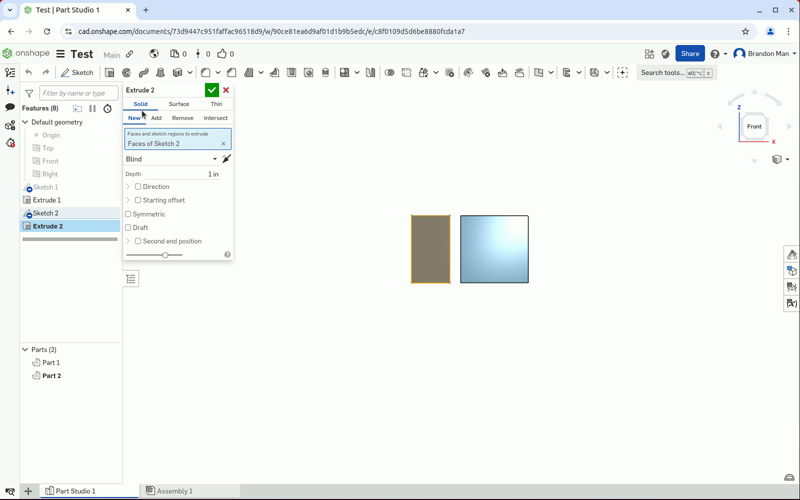
mouse_move(137, 120)
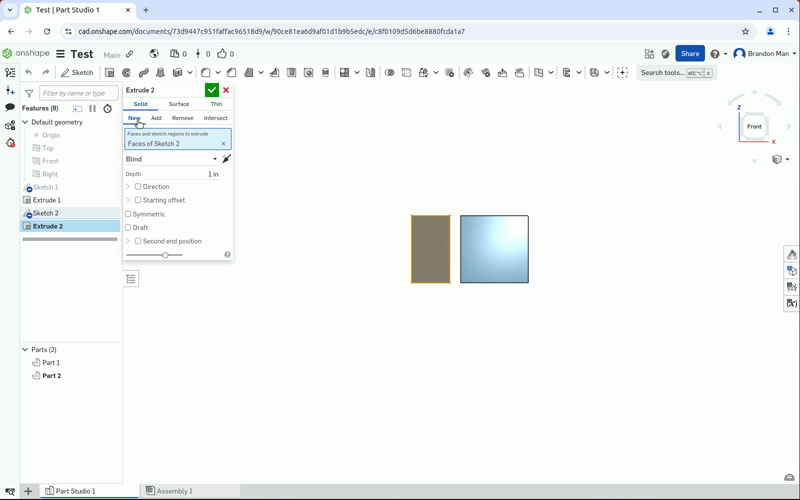
click(137, 120)
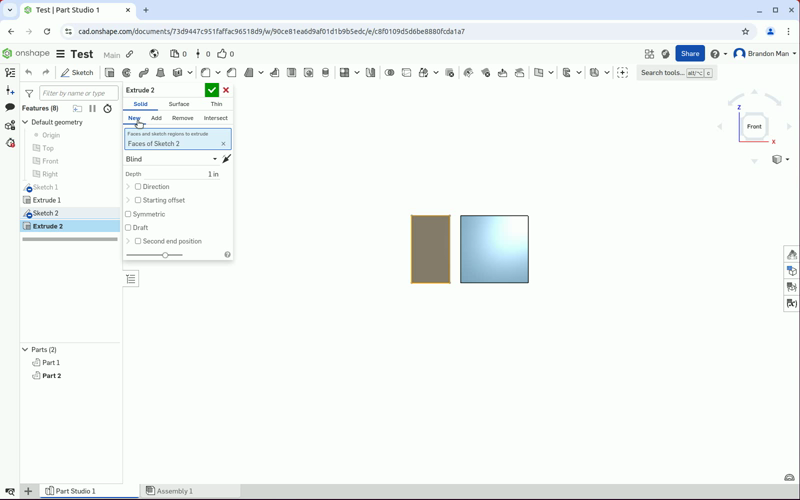
key(tab, 4)
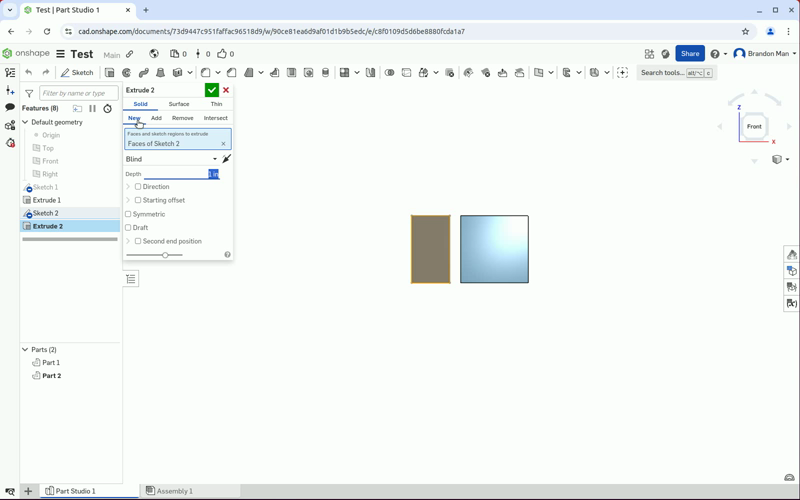
text(0.481)
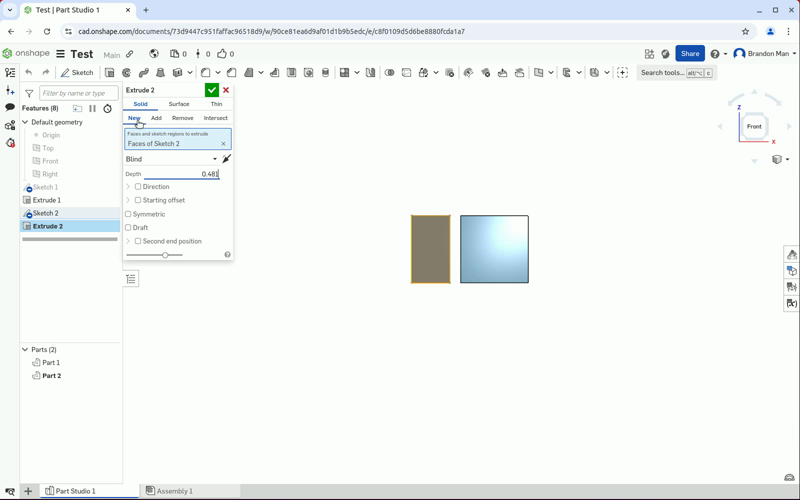
key(enter)
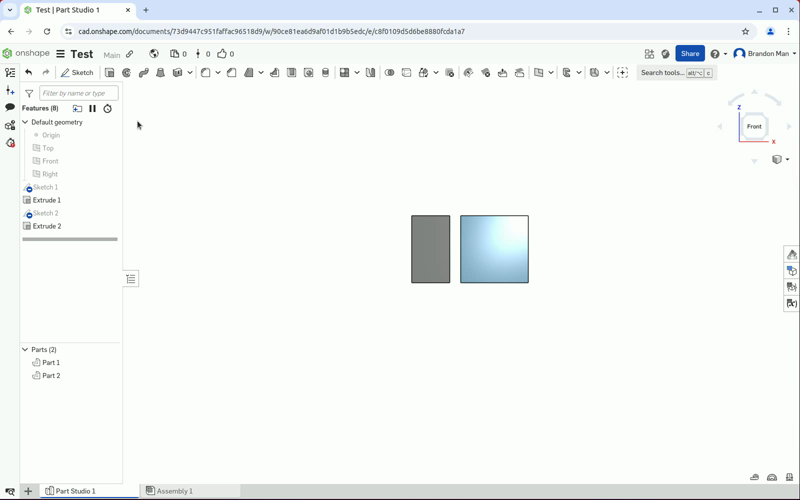
key(shift+h)
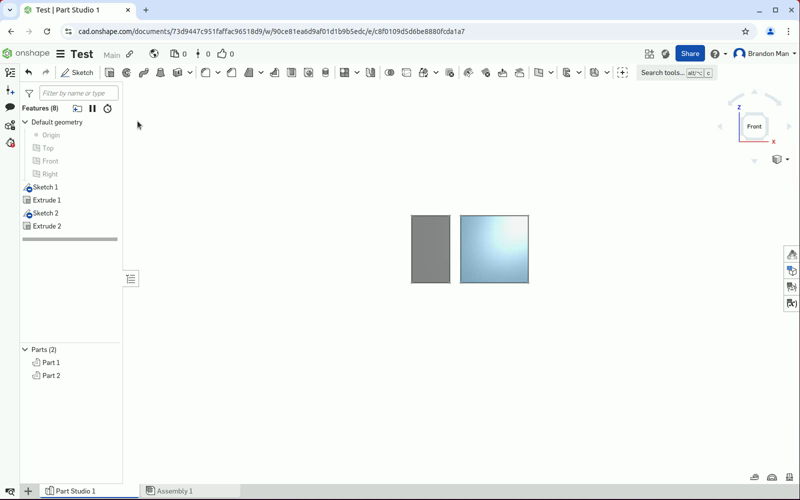
key(shift+h)
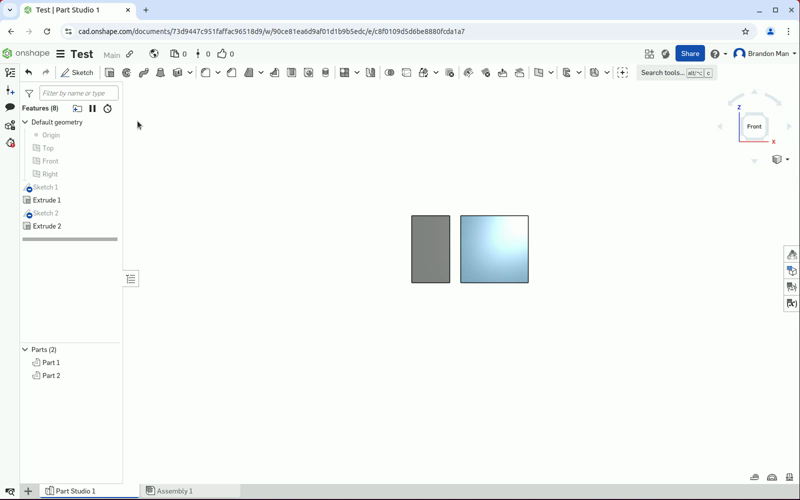
mouse_move(73, 189)
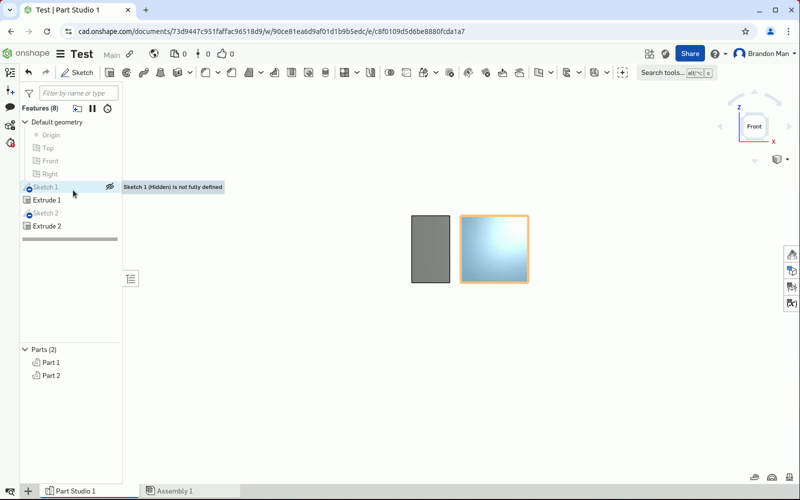
click(73, 189)
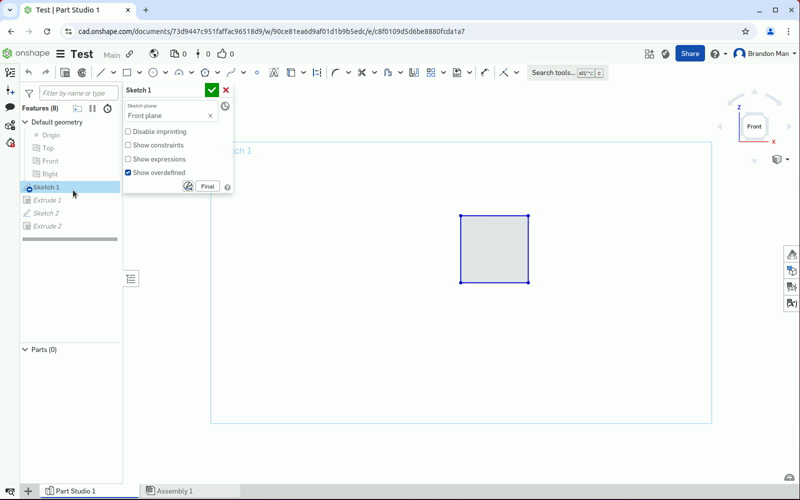
mouse_move(229, 92)
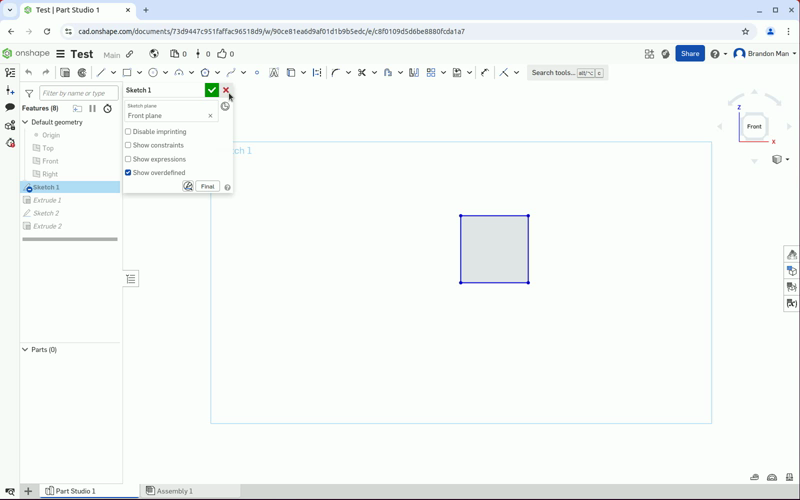
click(229, 92)
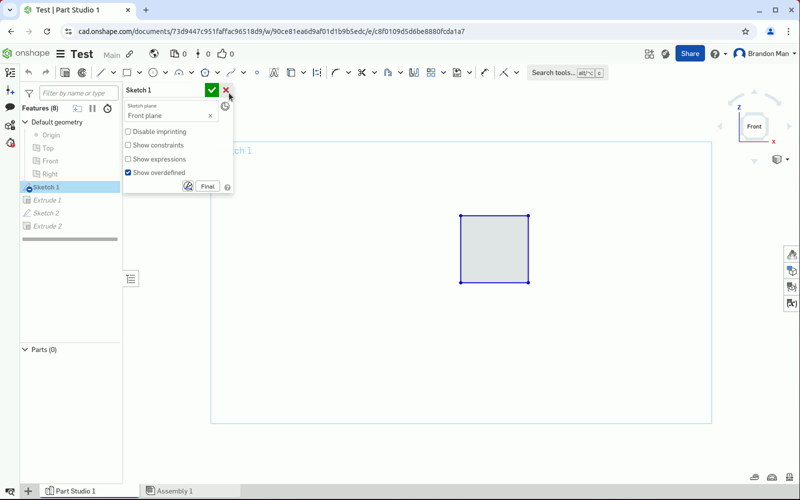
key(shift+s)
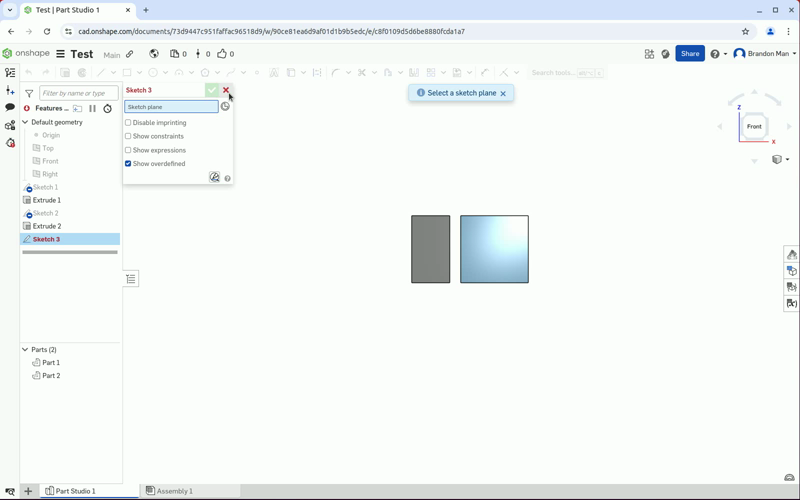
mouse_move(73, 163)
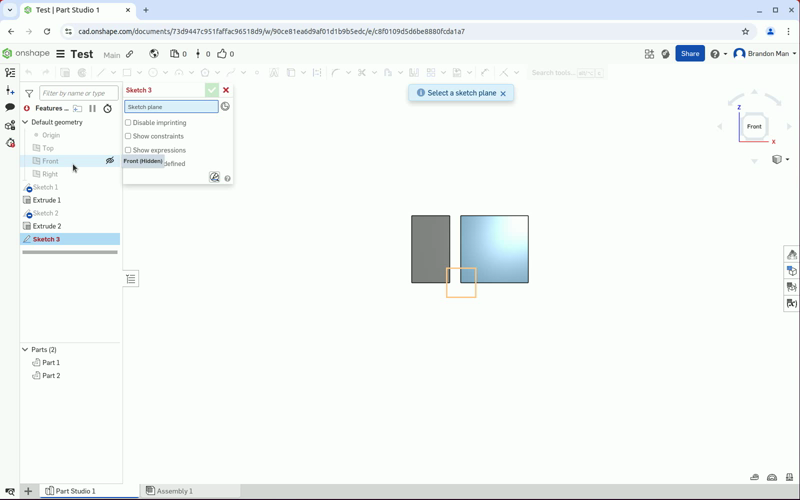
click(73, 163)
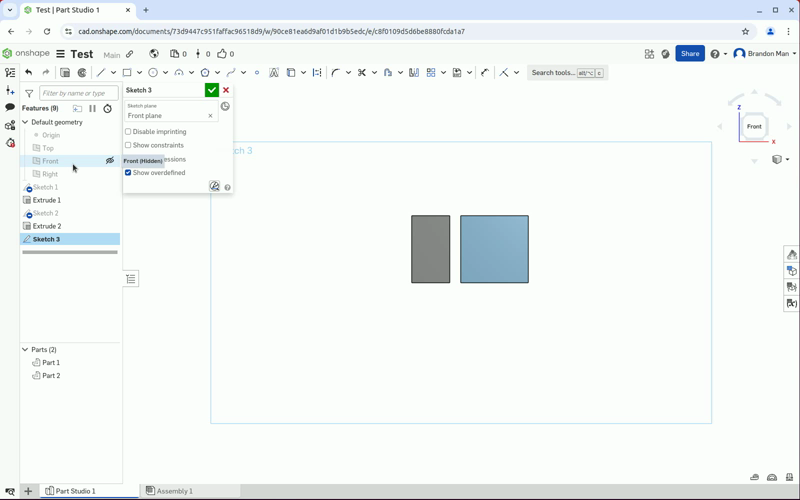
mouse_move(73, 352)
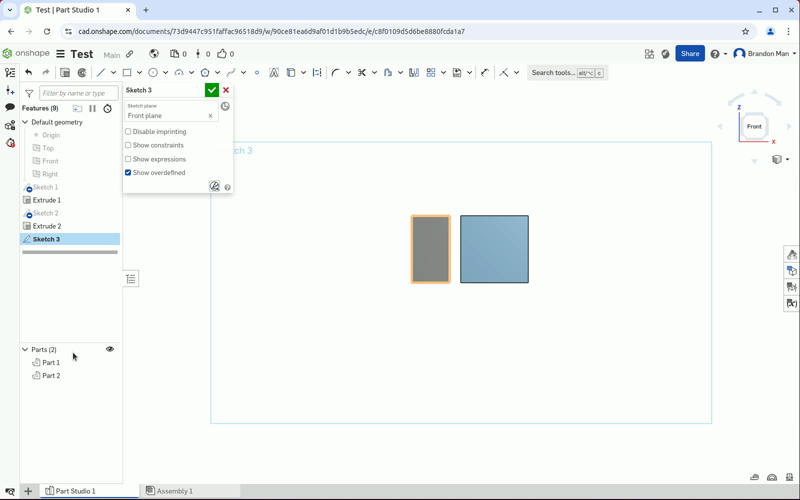
key(y)
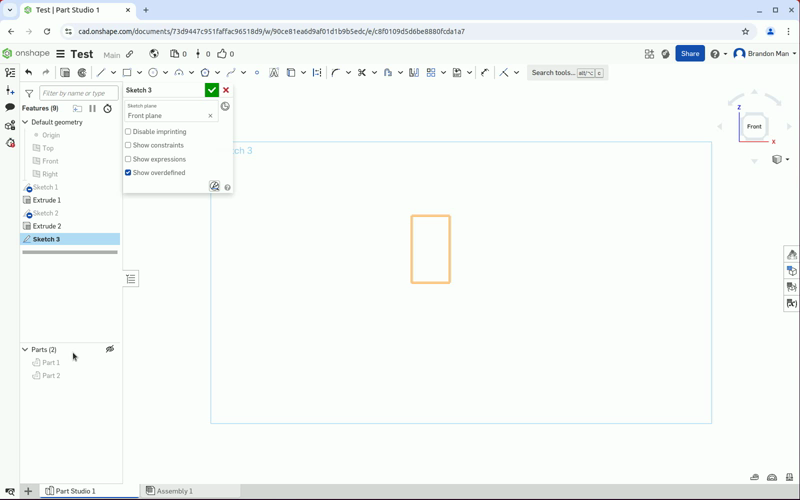
key(c)
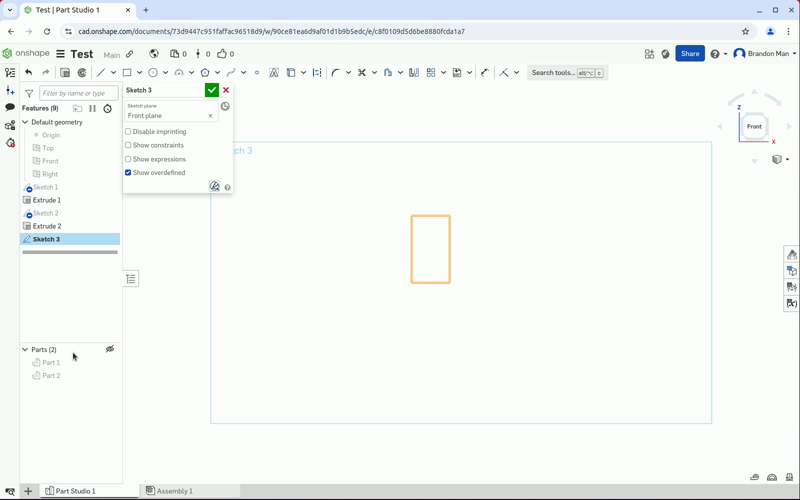
key_down(shift)
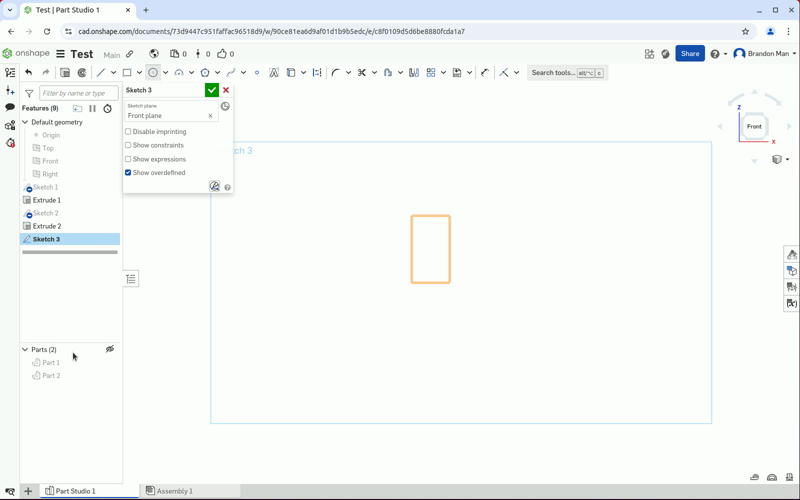
mouse_move(446, 300)
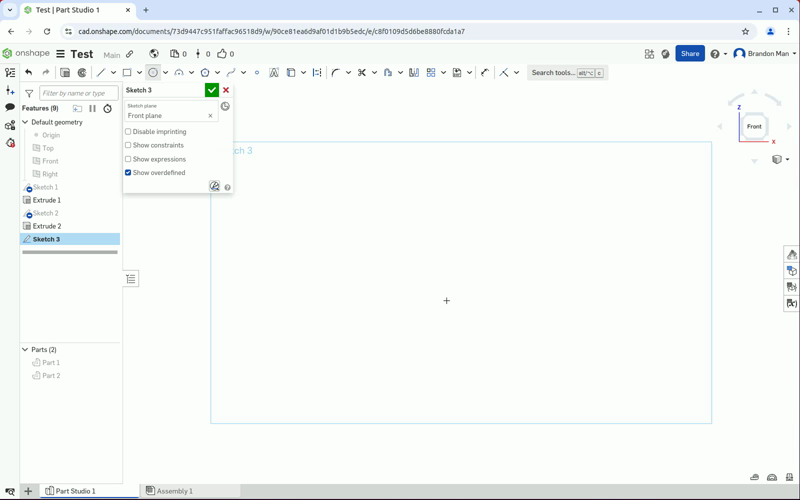
click(446, 300)
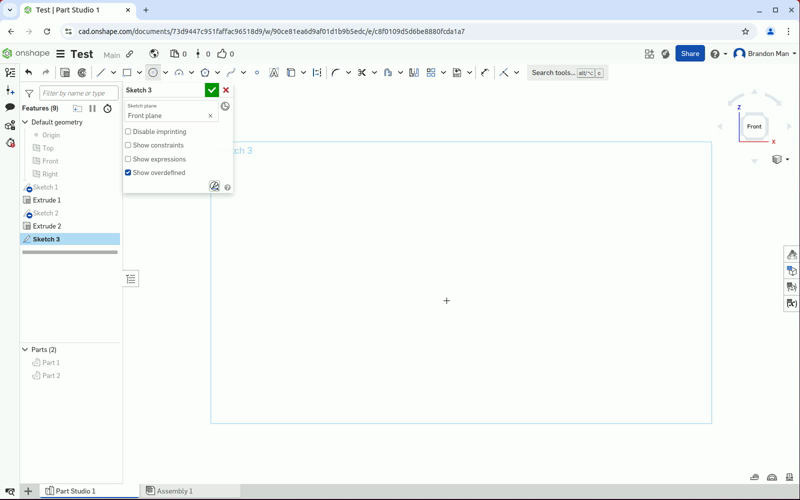
key_up(shift)
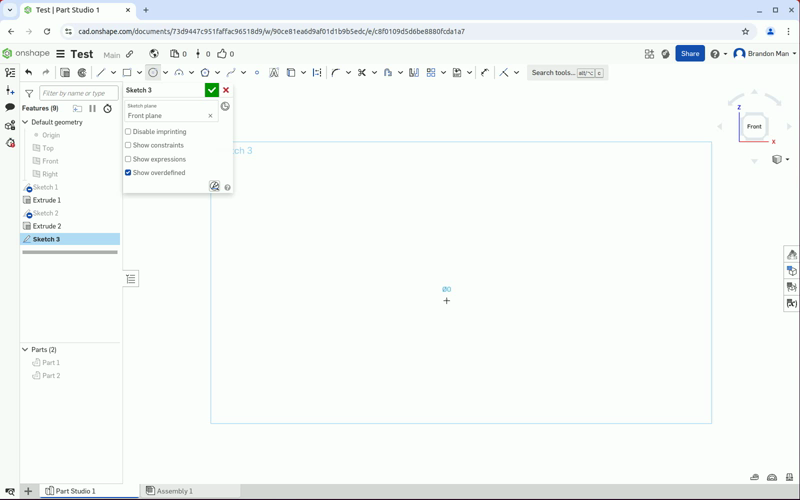
mouse_move(477, 300)
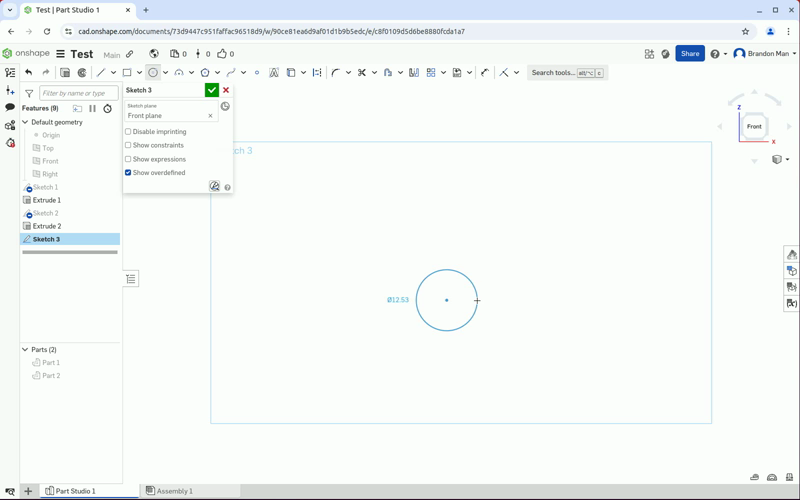
click(477, 300)
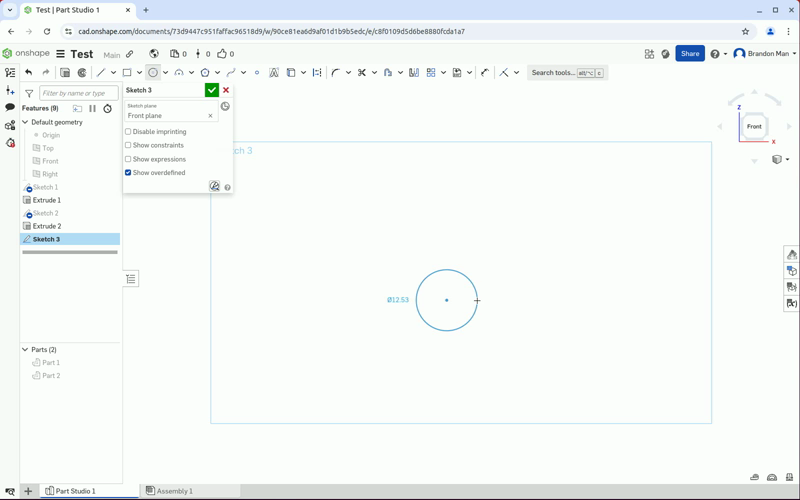
key(esc)
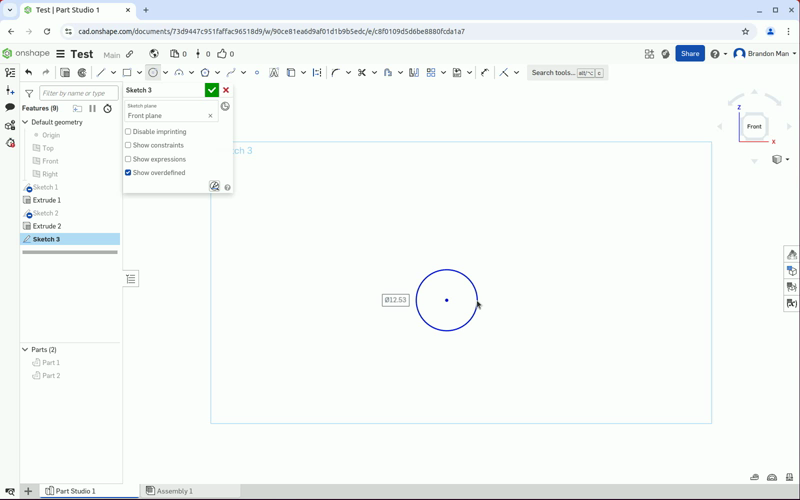
mouse_move(448, 308)
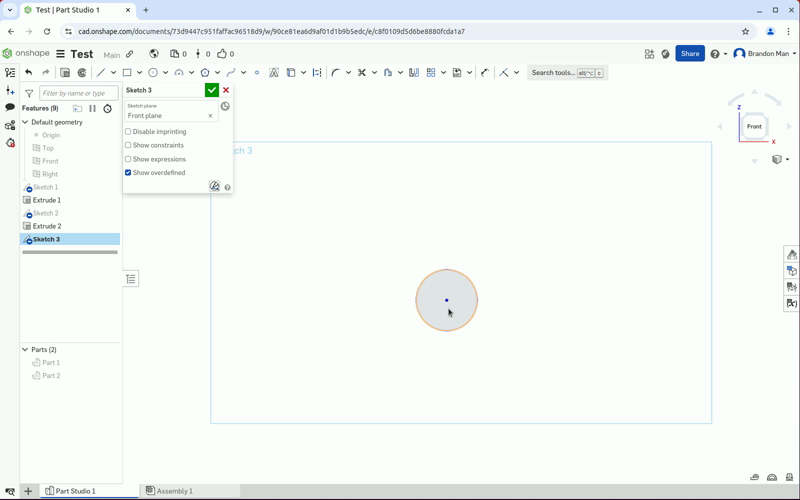
click(448, 308)
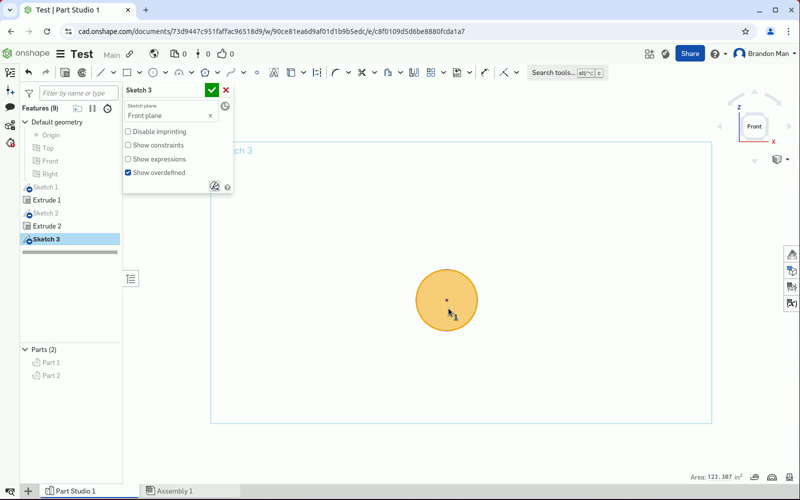
mouse_move(73, 352)
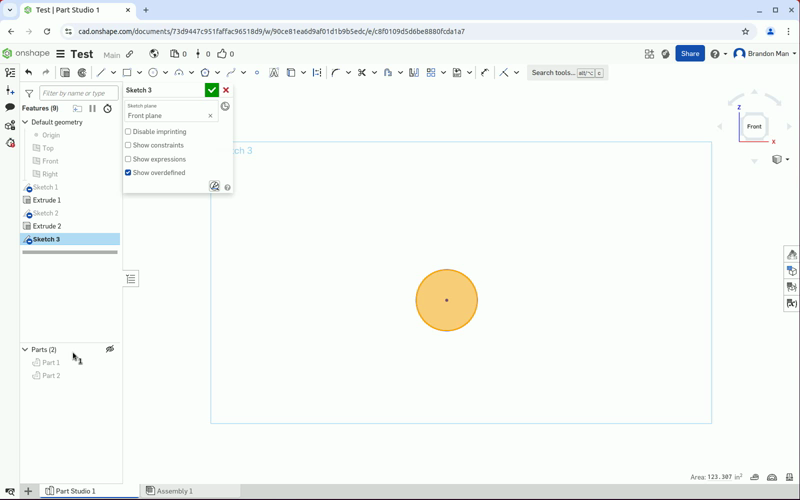
key(shift+y)
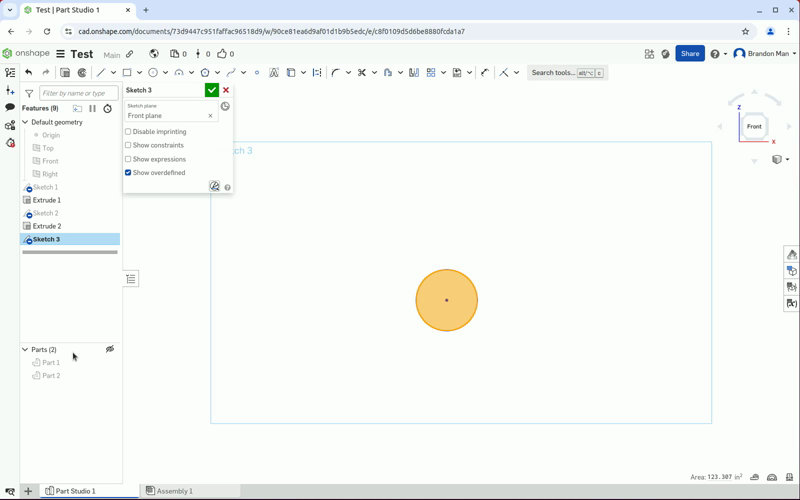
key(shift+e)
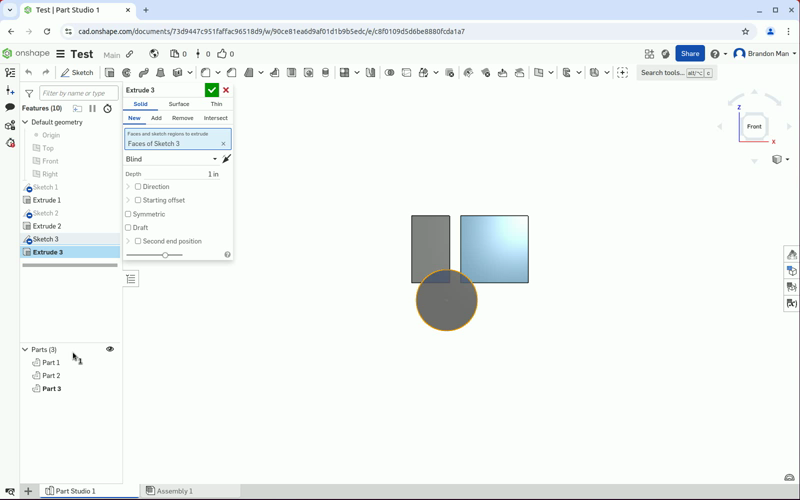
mouse_move(143, 106)
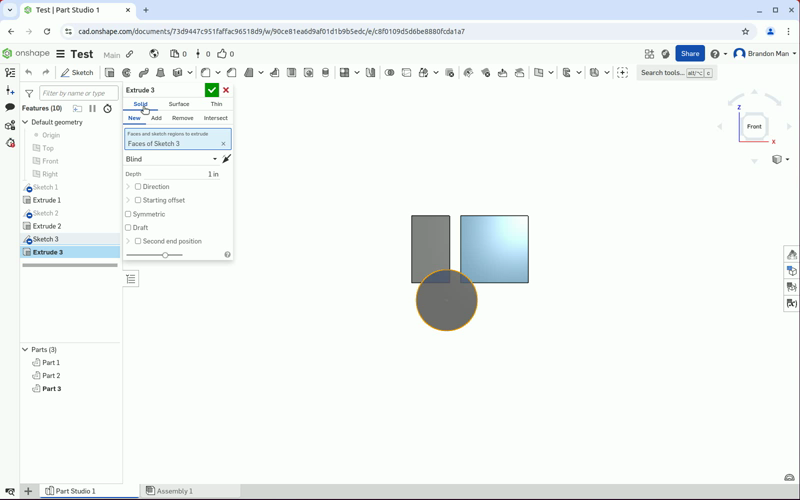
click(143, 106)
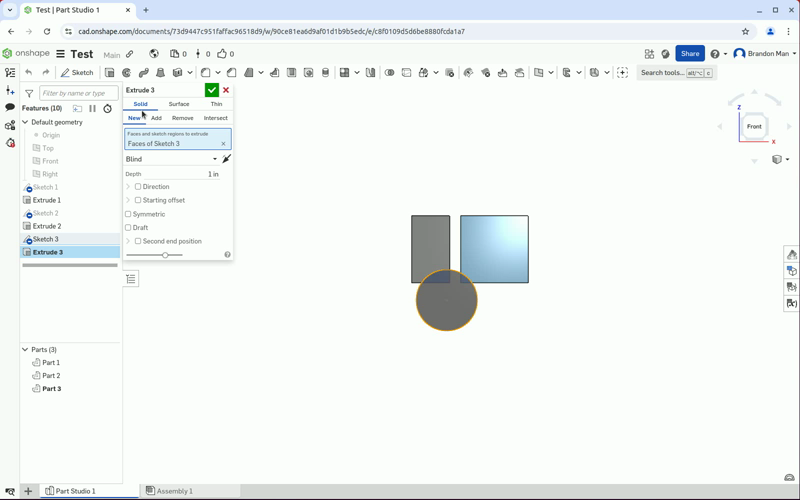
mouse_move(137, 120)
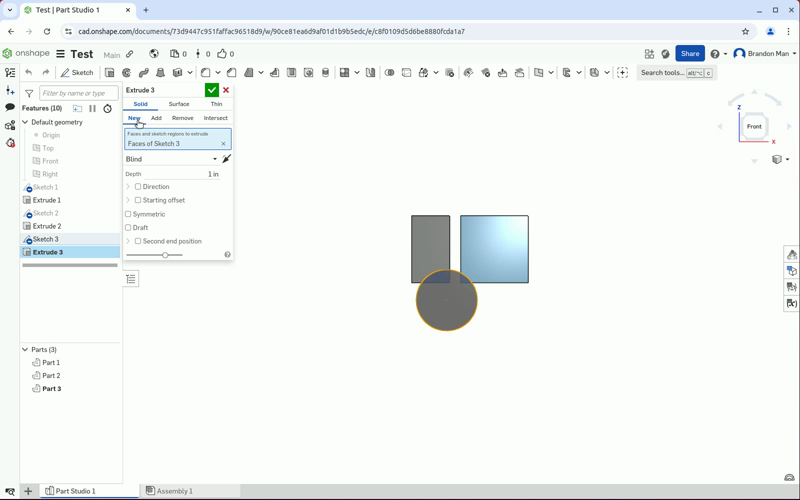
click(137, 120)
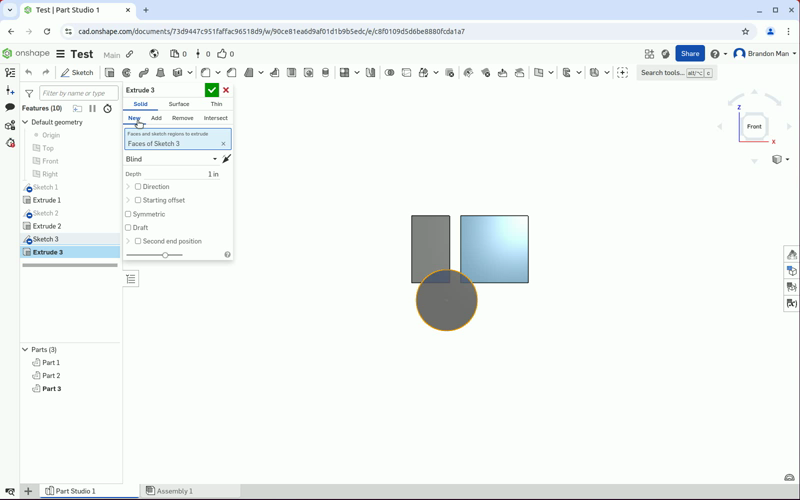
key(tab, 4)
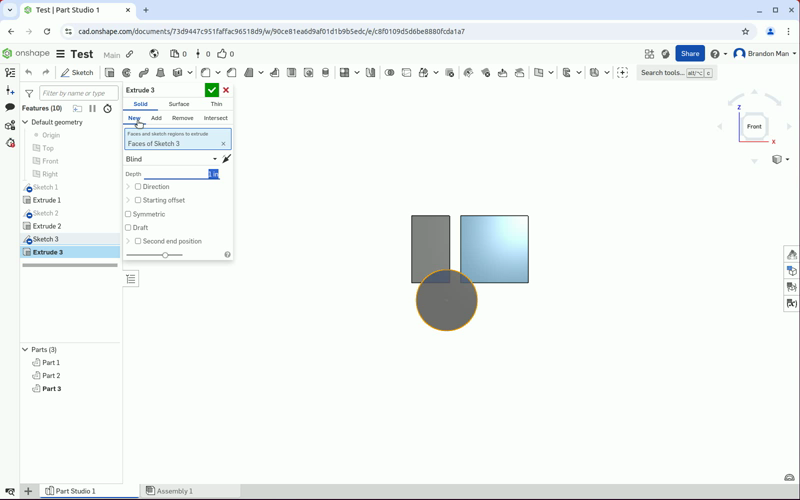
text(1.204)
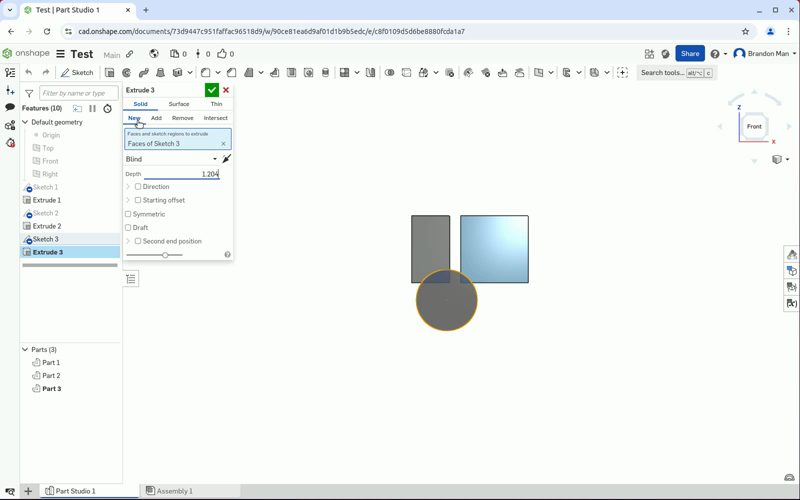
key(enter)
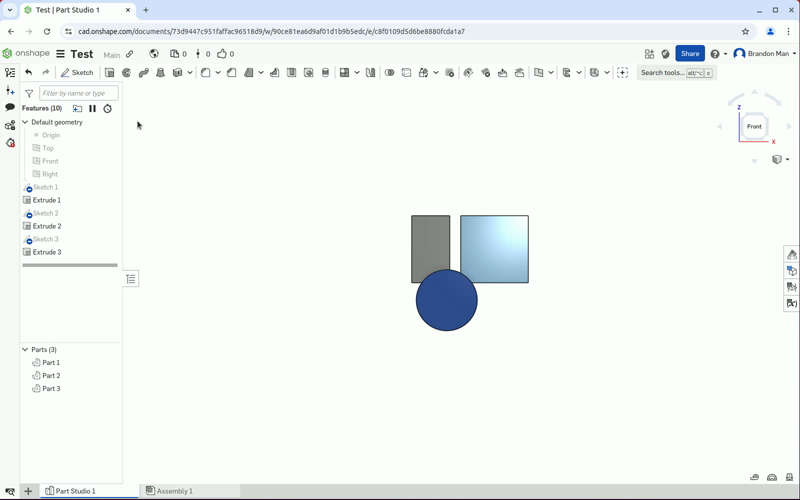
key(shift+h)
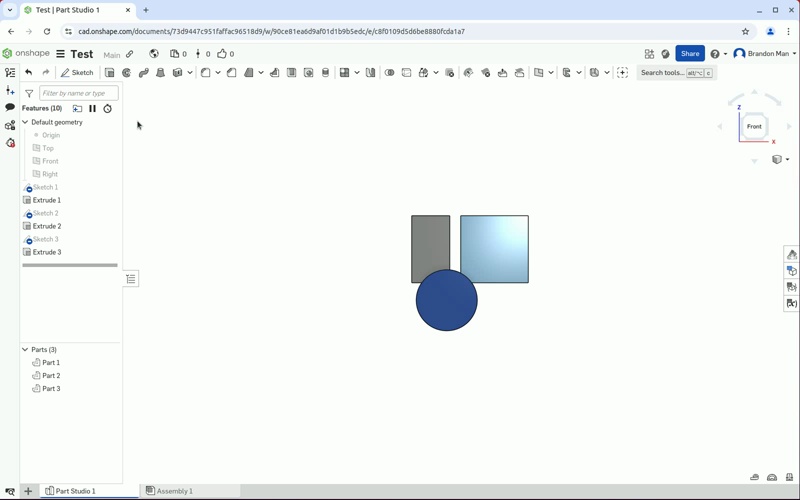
key(shift+h)
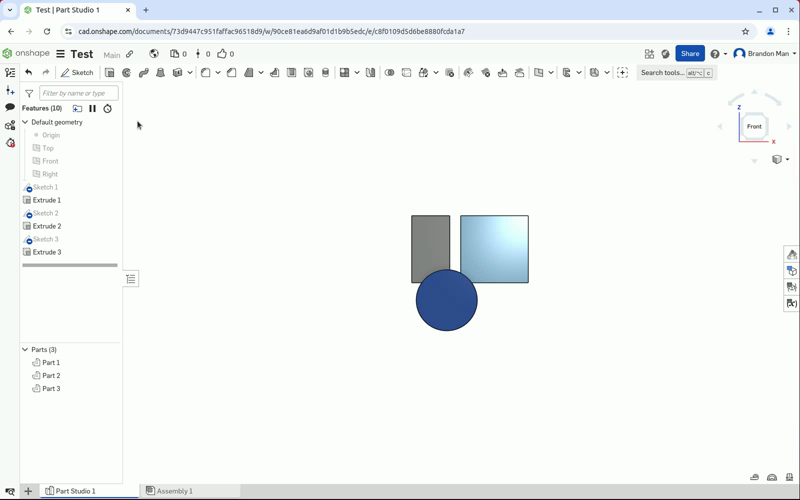
mouse_move(73, 189)
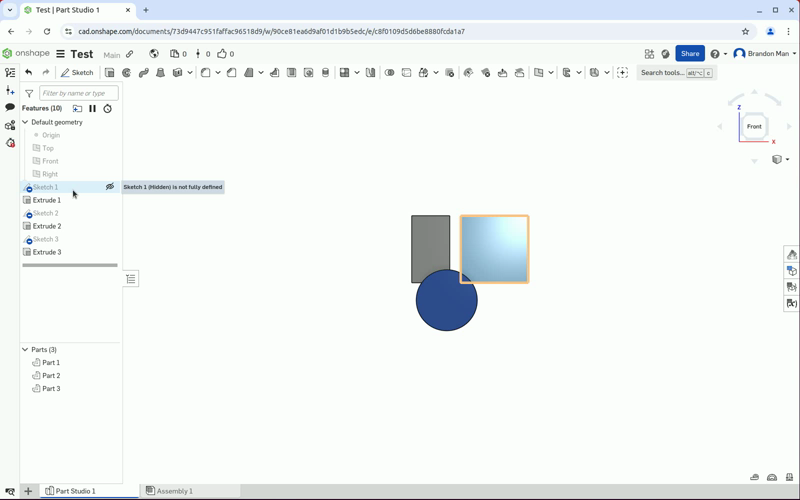
click(73, 189)
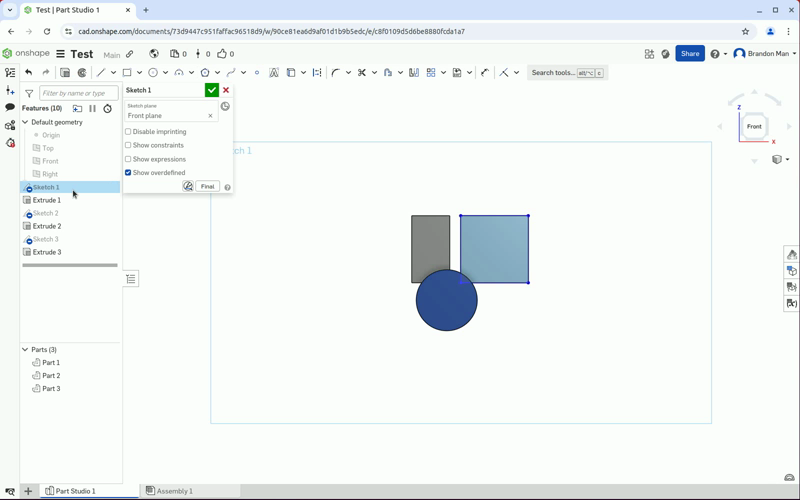
mouse_move(229, 92)
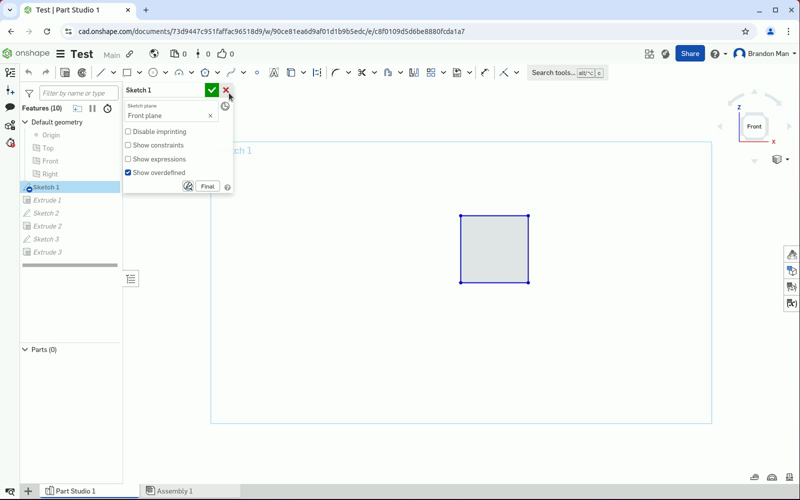
click(229, 92)
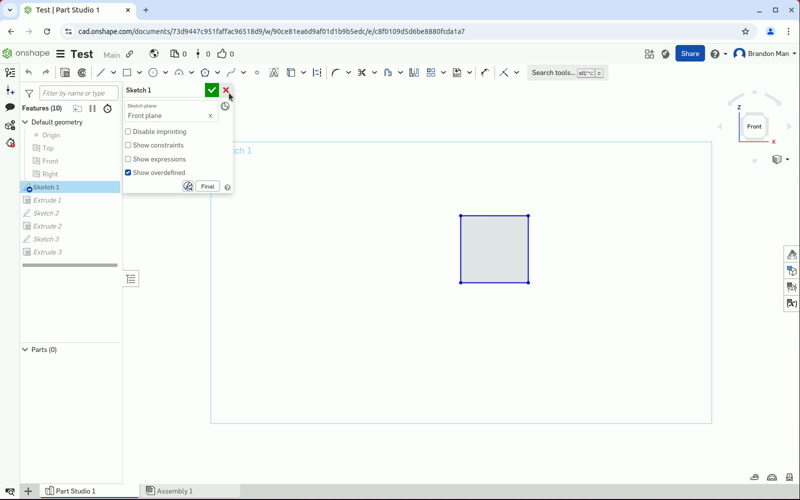
key(shift+s)
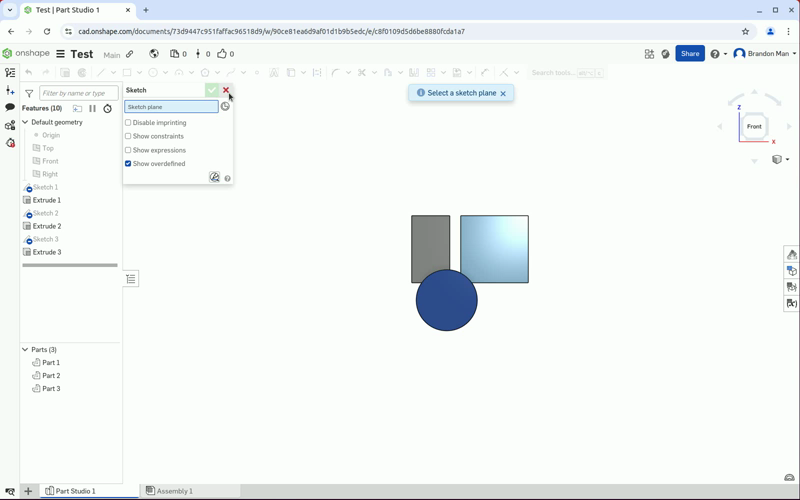
mouse_move(73, 163)
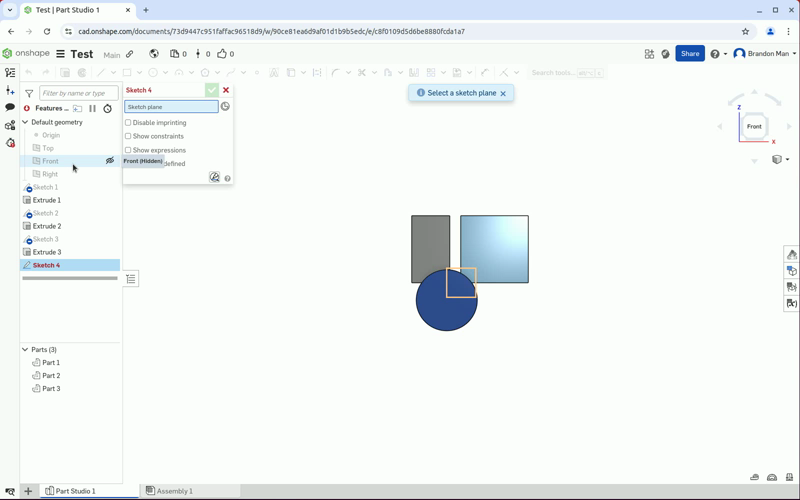
click(73, 163)
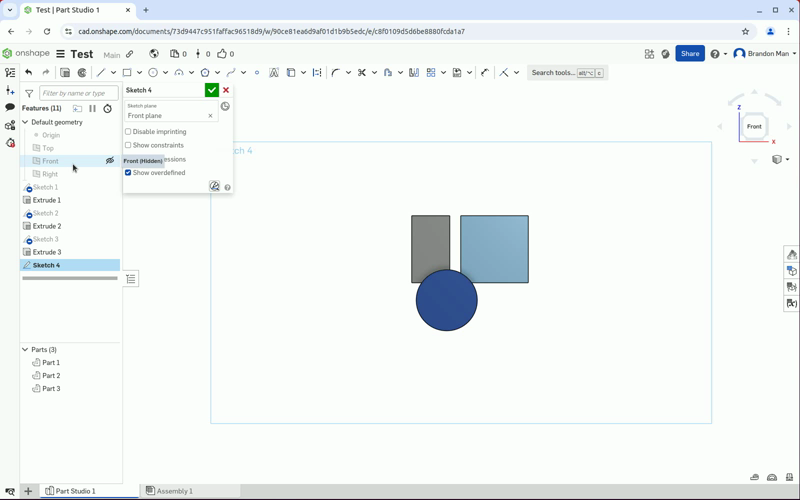
mouse_move(73, 352)
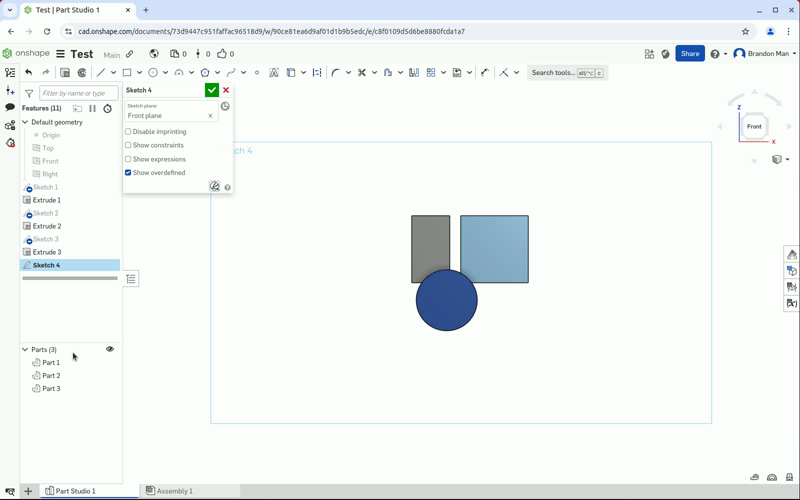
key(y)
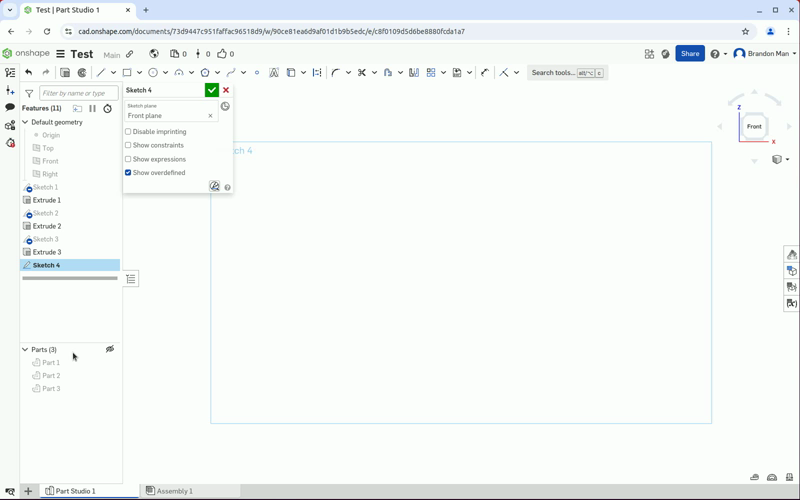
key(l)
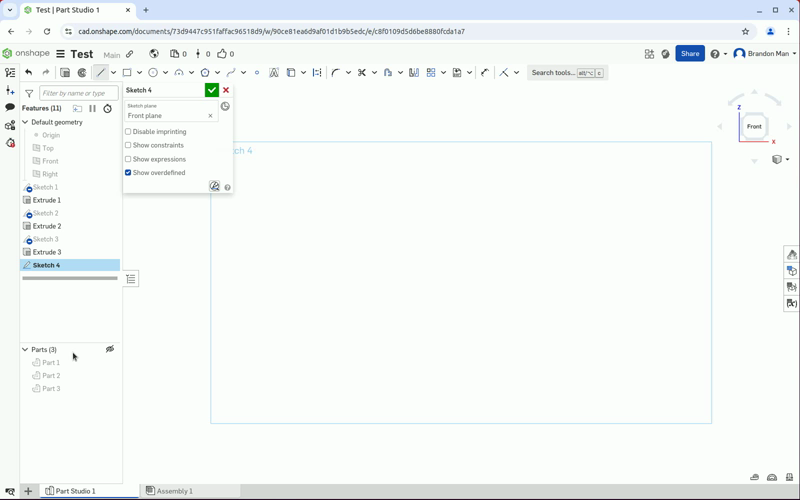
key_down(shift)
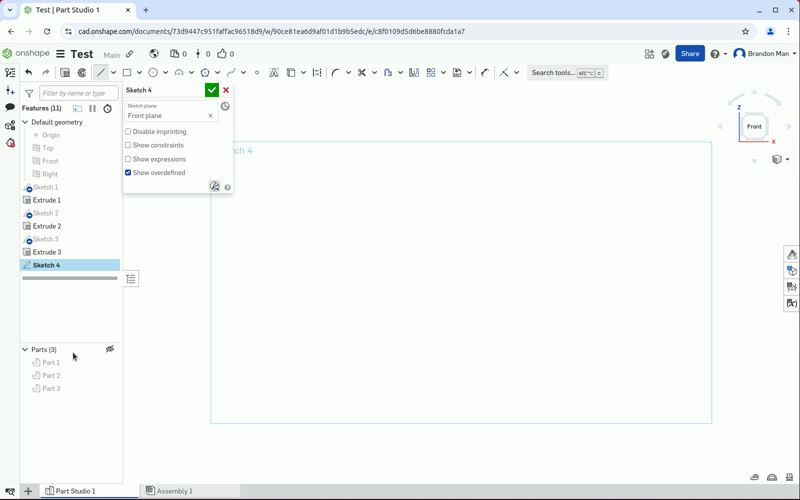
mouse_move(348, 284)
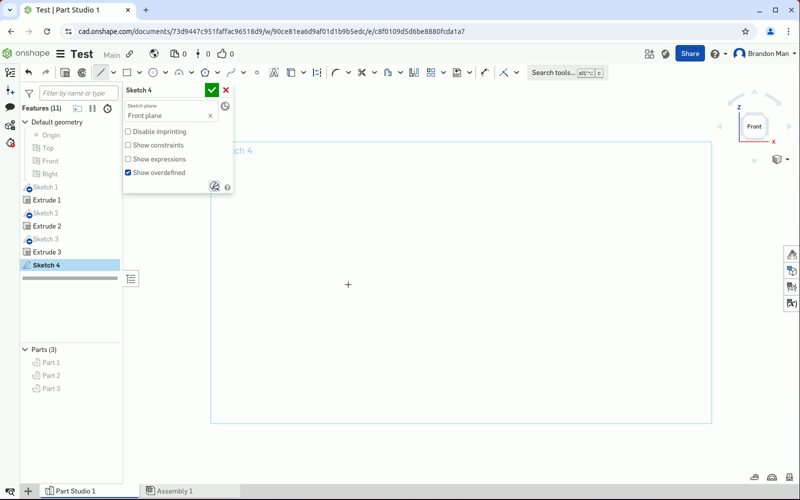
click(348, 284)
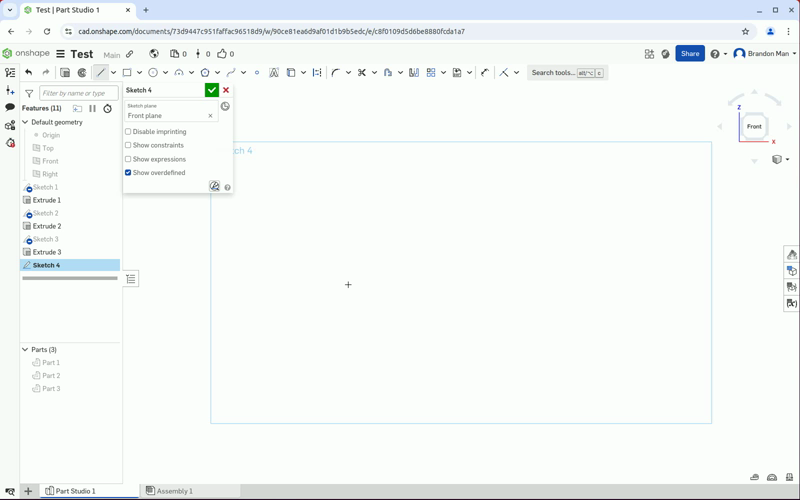
key_up(shift)
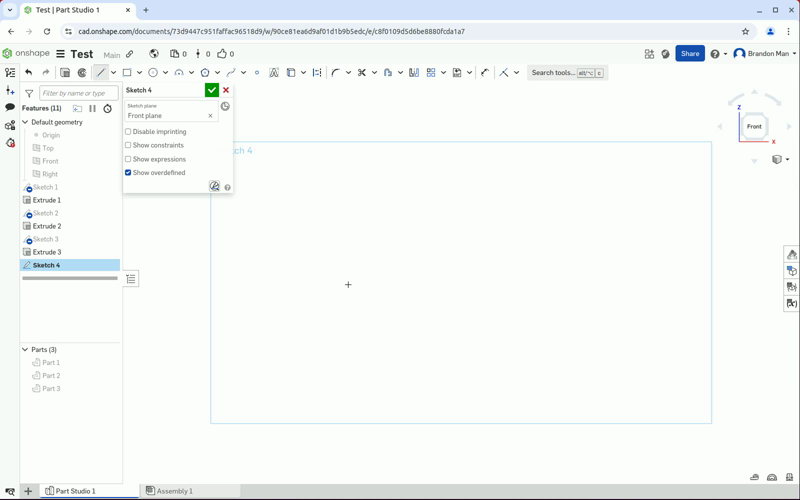
key_down(shift)
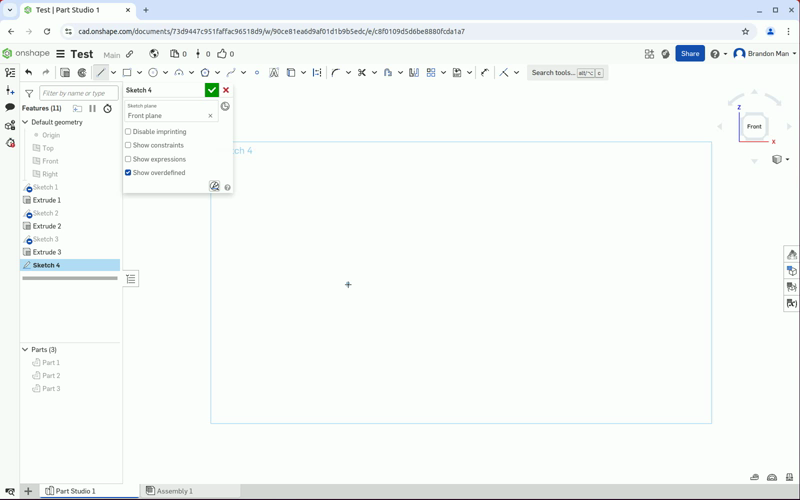
mouse_move(378, 284)
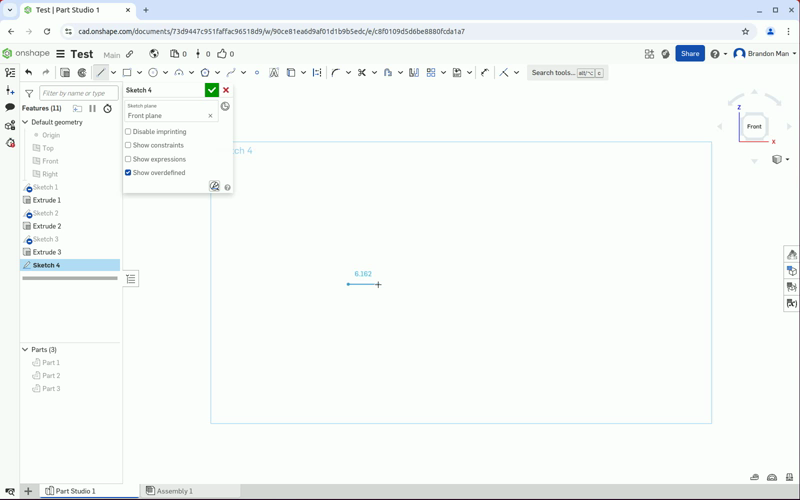
mouse_move(387, 284)
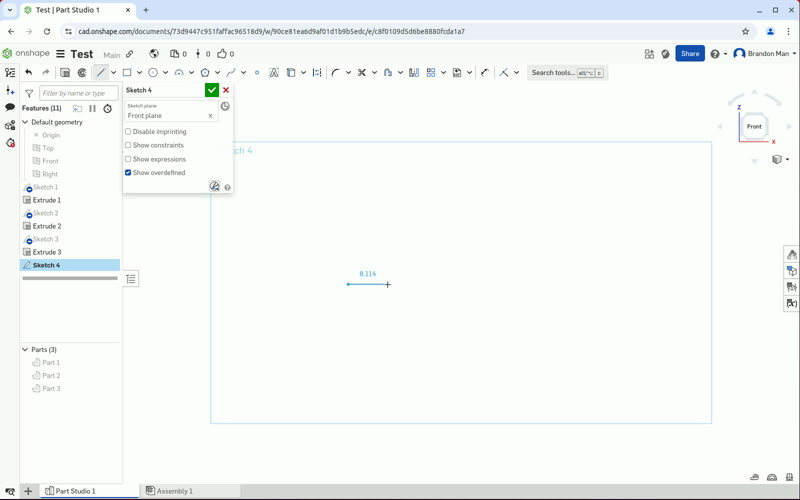
click(387, 284)
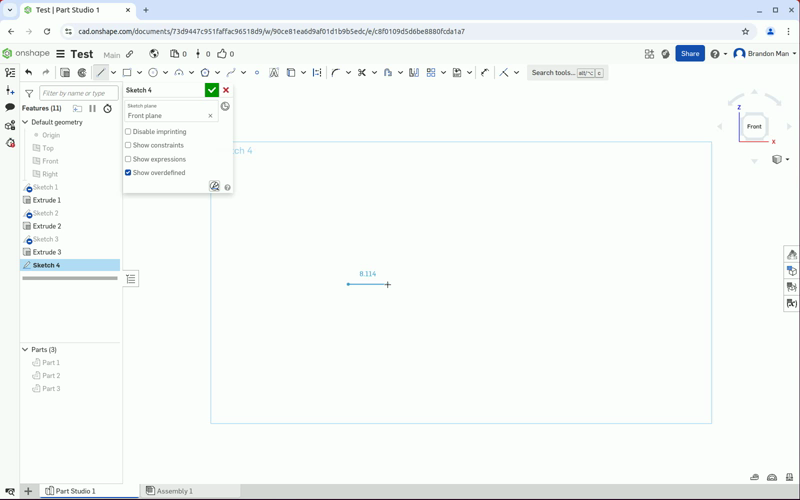
key_up(shift)
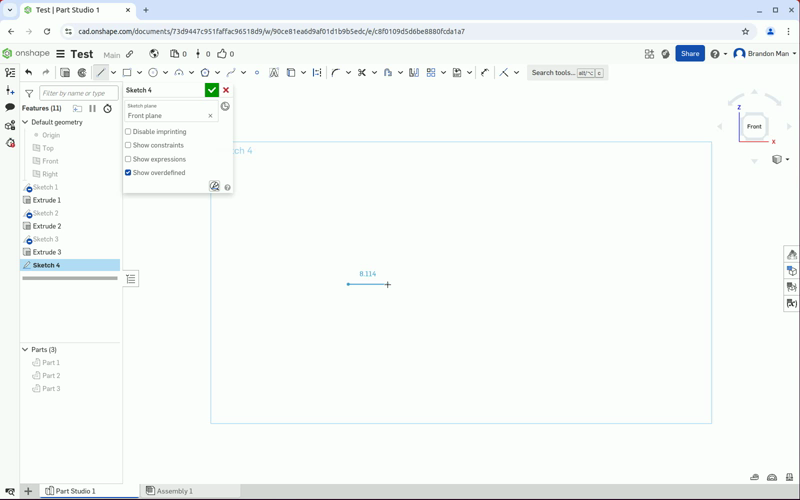
key_down(shift)
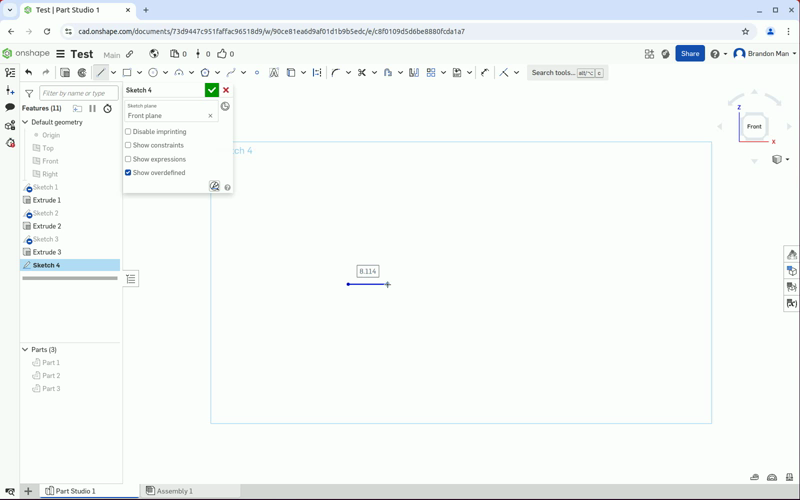
mouse_move(417, 284)
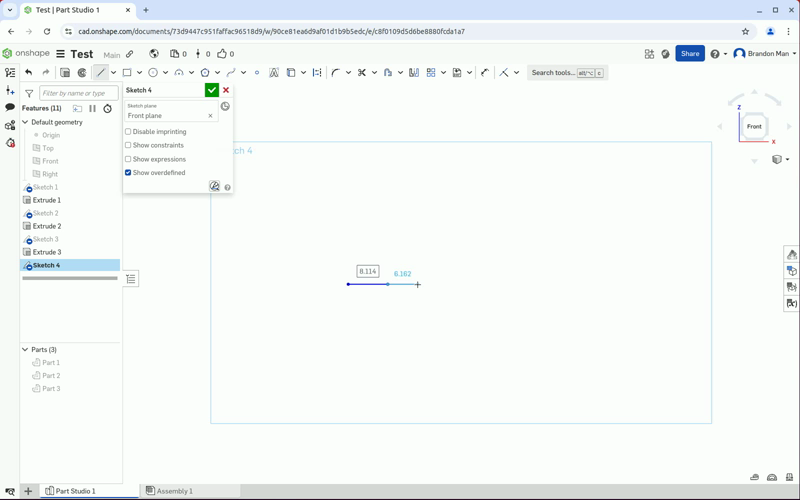
mouse_move(387, 244)
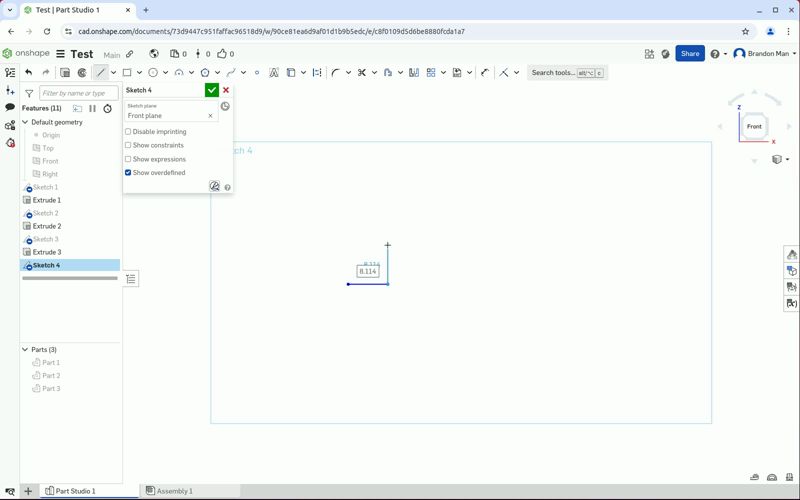
click(387, 244)
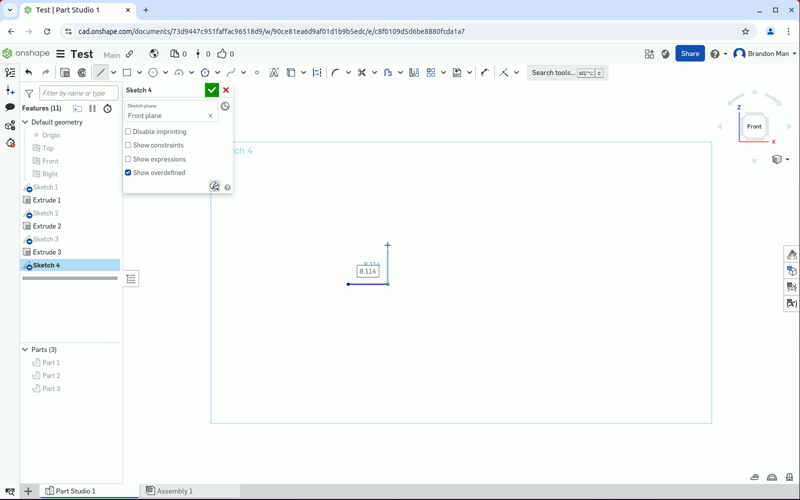
key_up(shift)
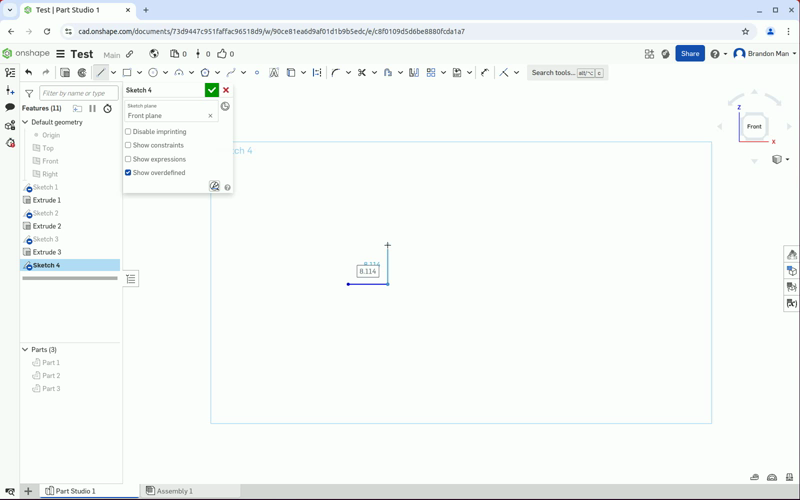
key_down(shift)
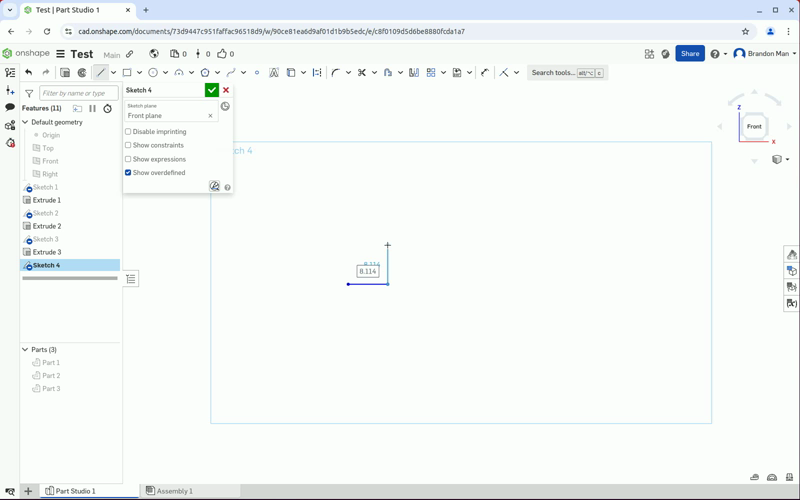
mouse_move(417, 244)
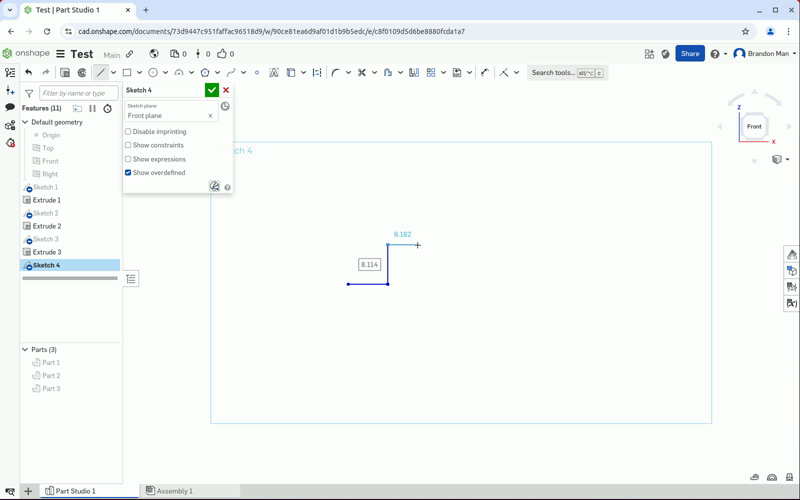
mouse_move(348, 244)
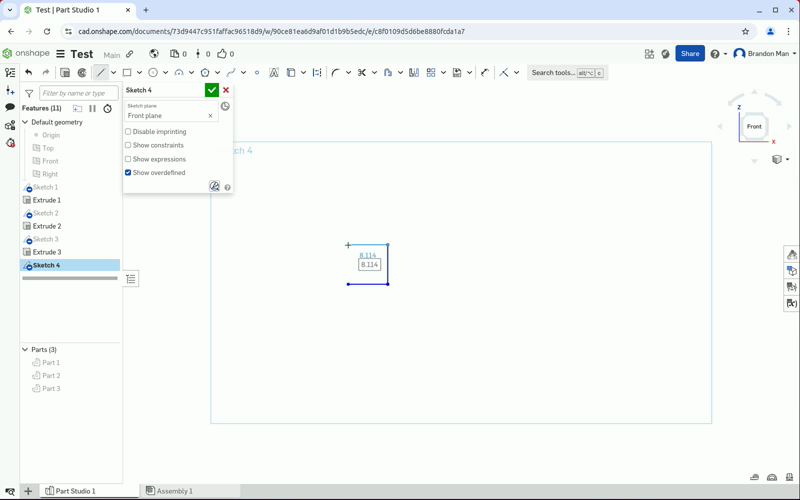
click(348, 244)
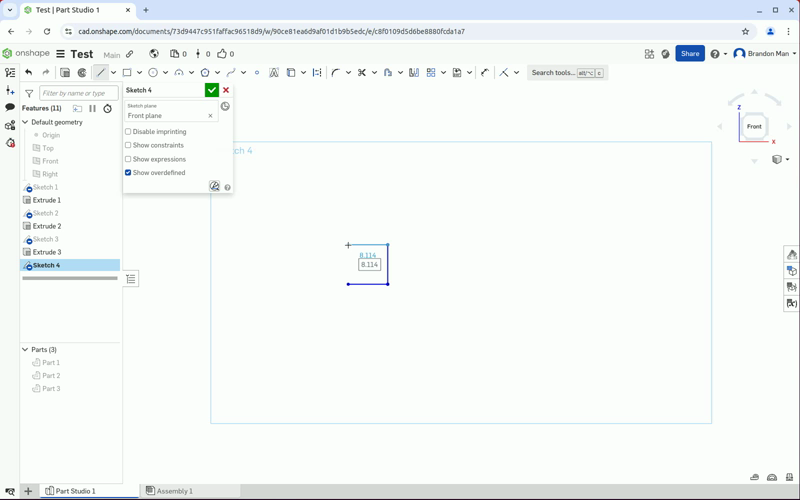
key_up(shift)
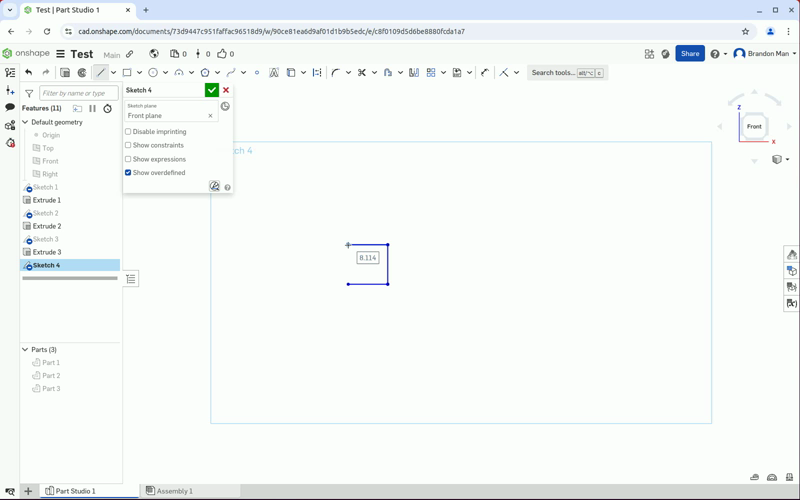
mouse_move(378, 244)
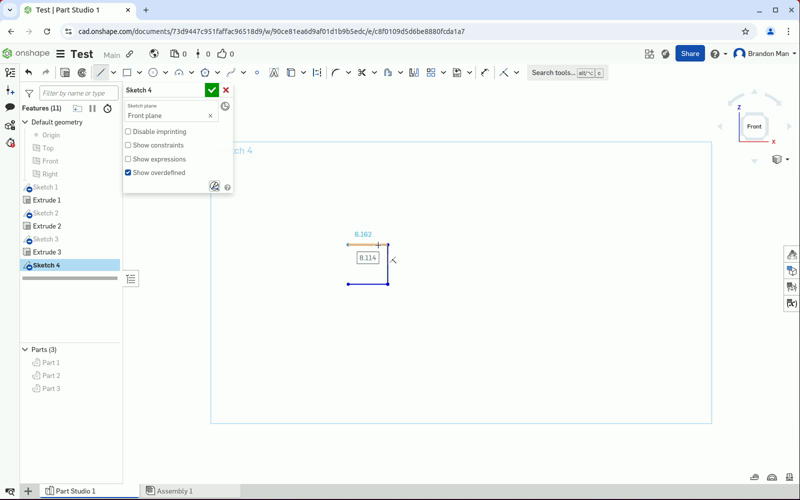
key_down(shift)
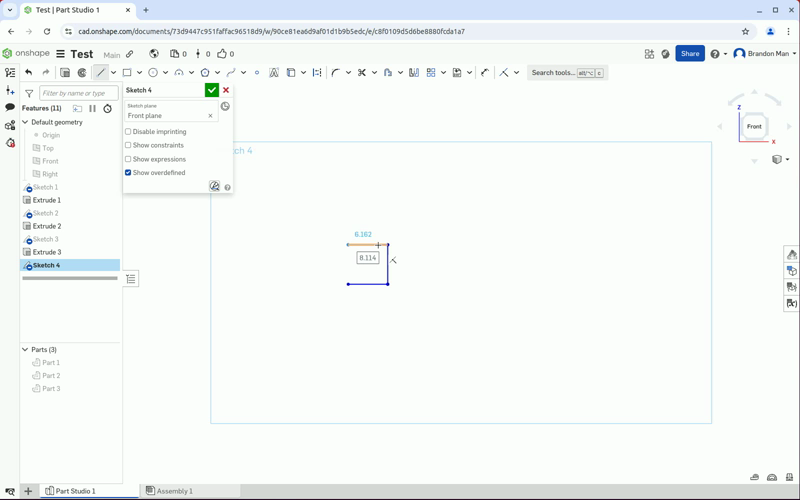
mouse_move(348, 284)
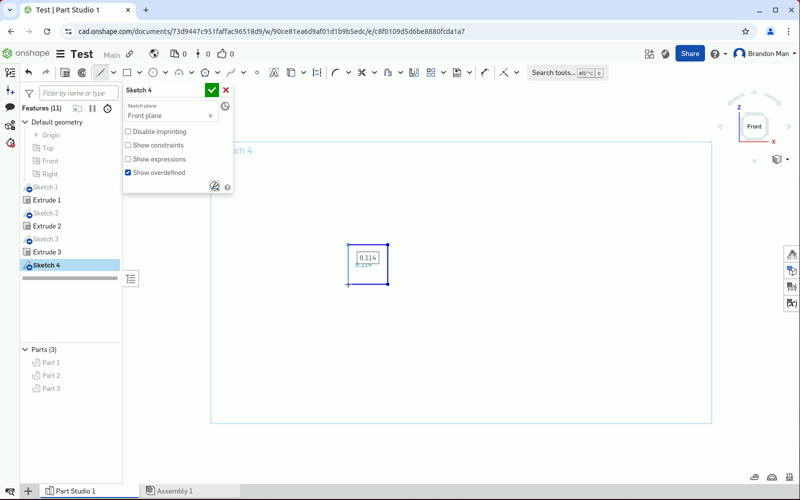
key_up(shift)
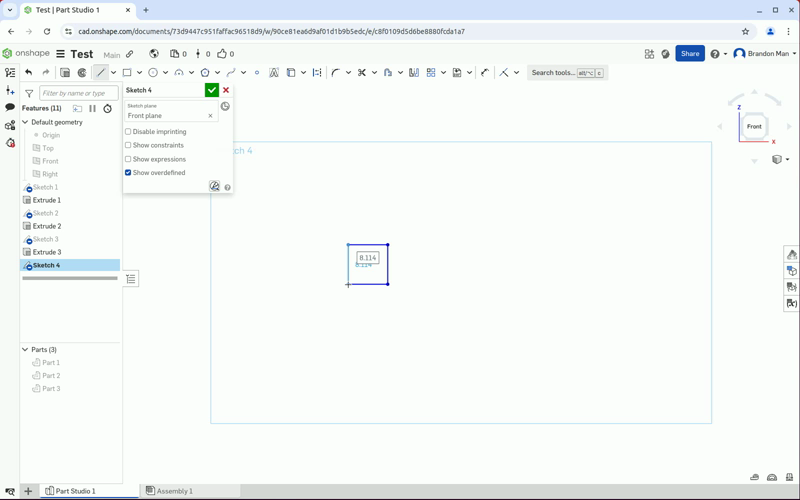
click(348, 284)
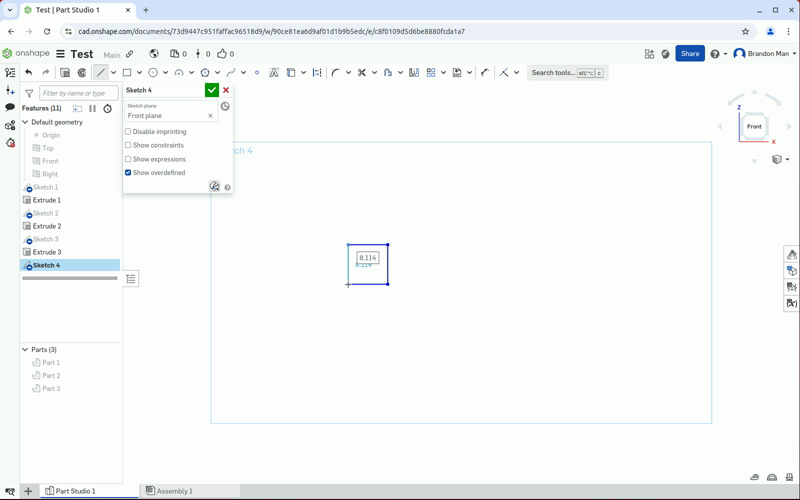
key(esc)
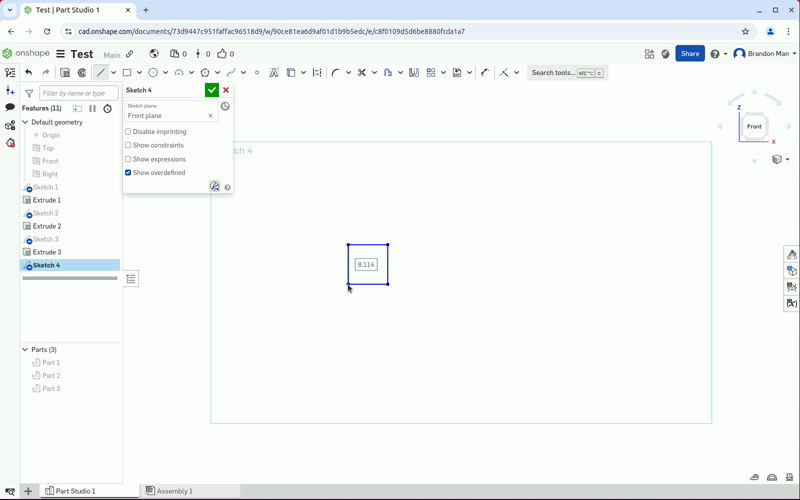
mouse_move(381, 256)
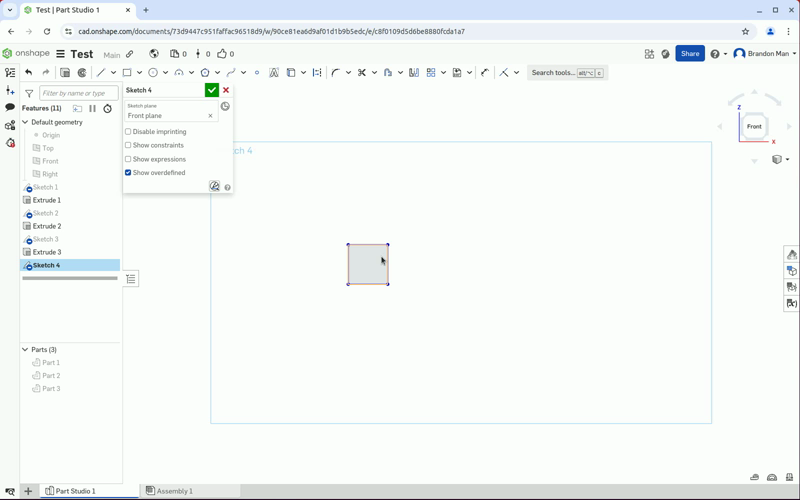
scroll(6)
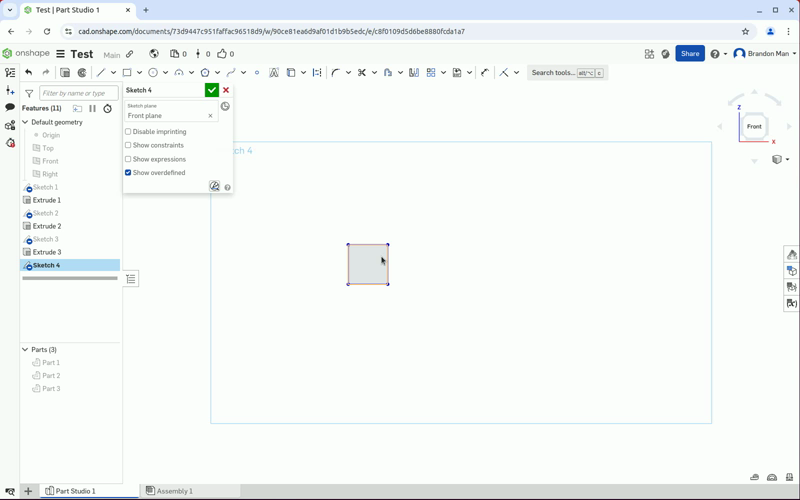
scroll(6)
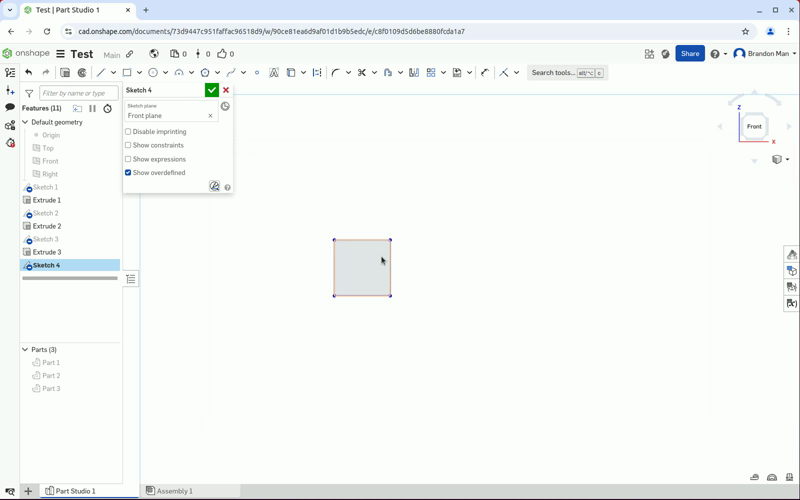
scroll(6)
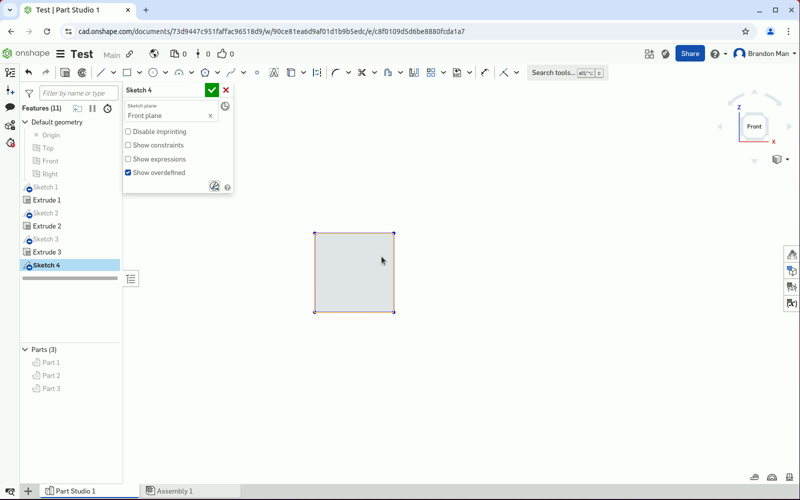
scroll(6)
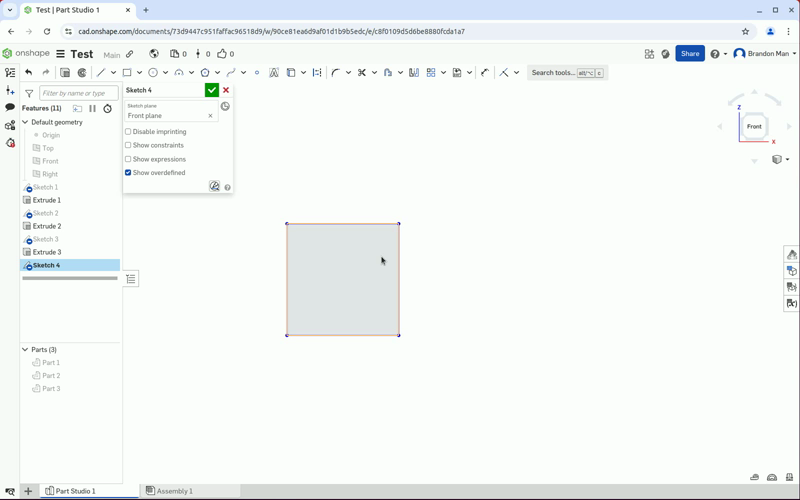
scroll(6)
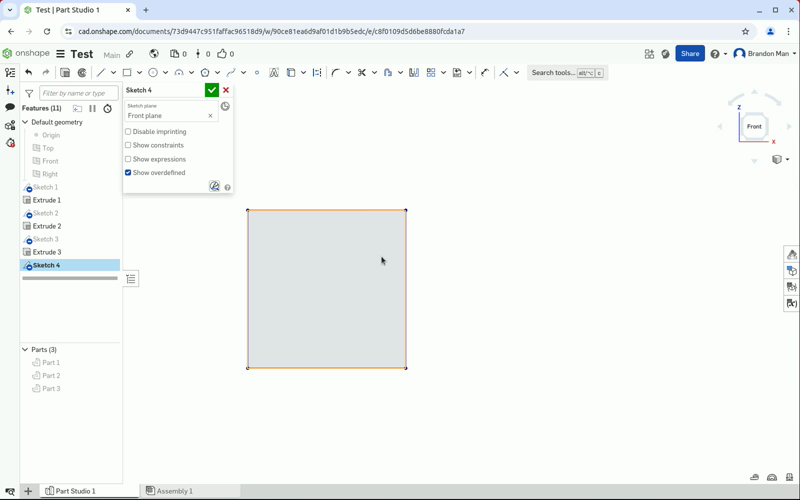
scroll(6)
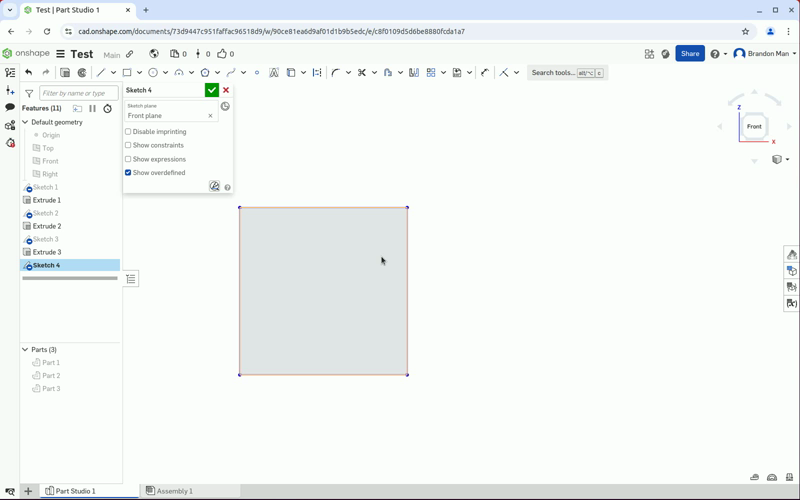
scroll(6)
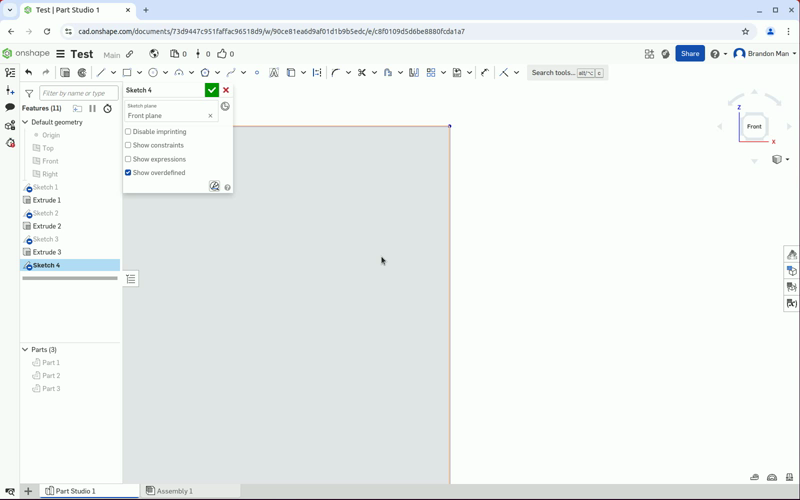
click(381, 256)
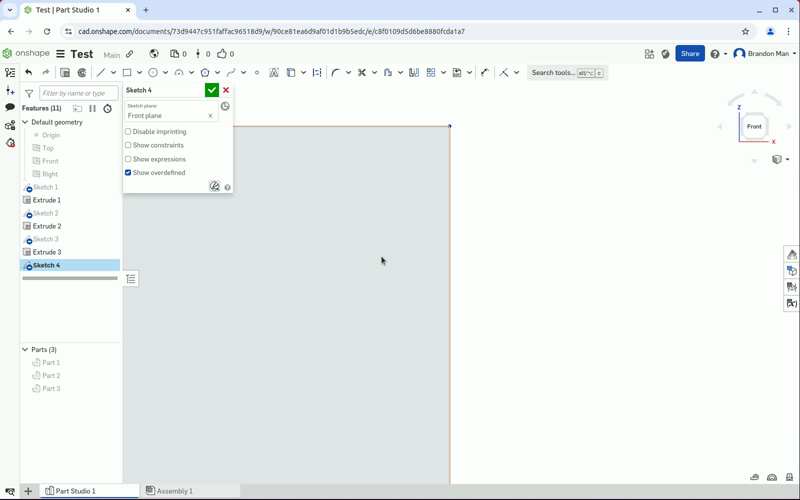
scroll(-6)
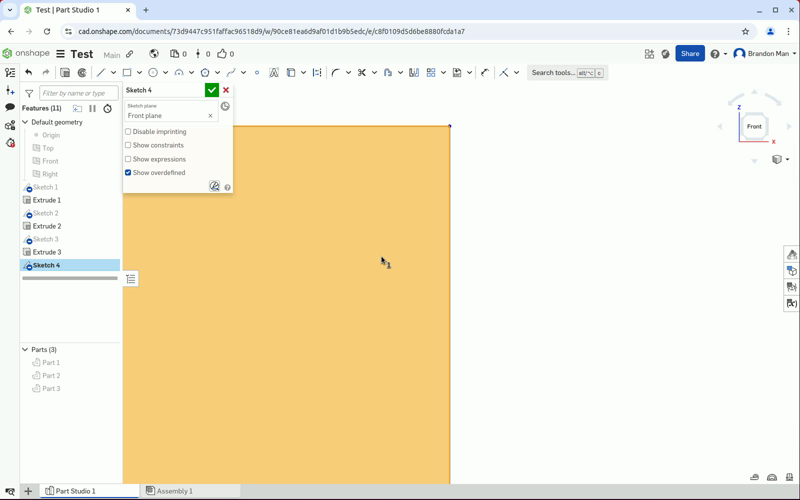
scroll(-6)
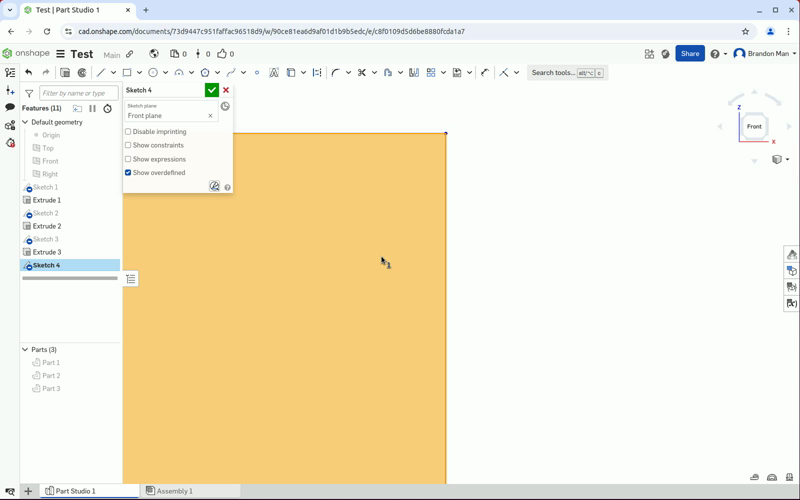
scroll(-6)
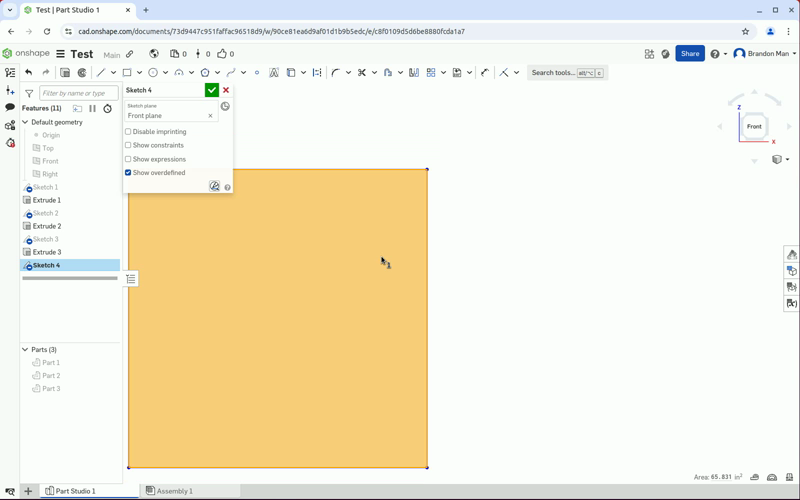
scroll(-6)
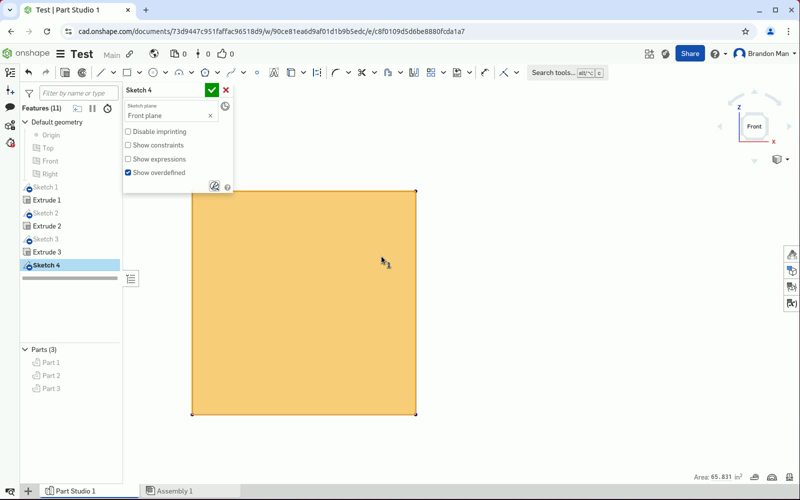
scroll(-6)
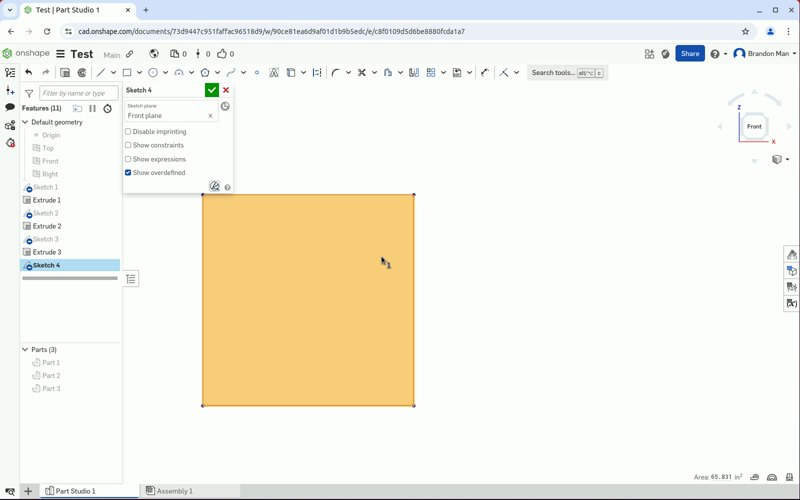
scroll(-6)
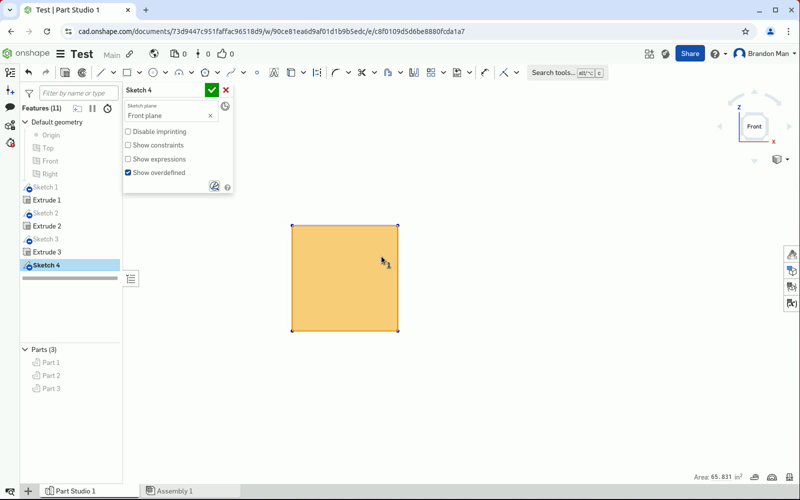
scroll(-6)
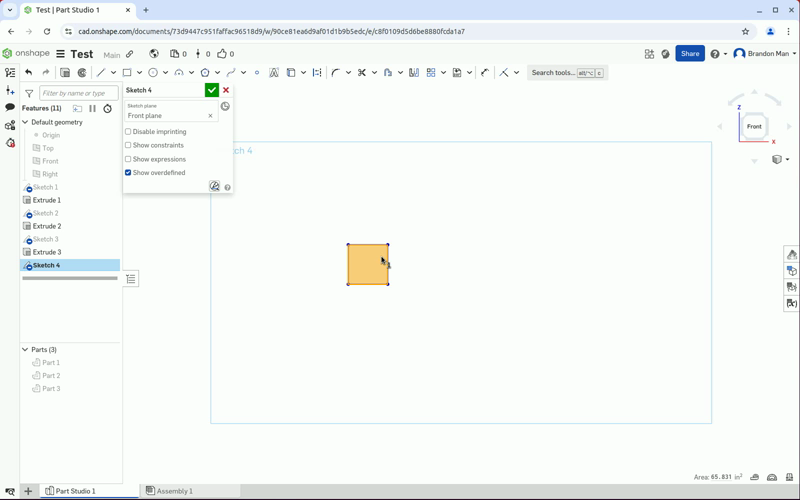
mouse_move(73, 352)
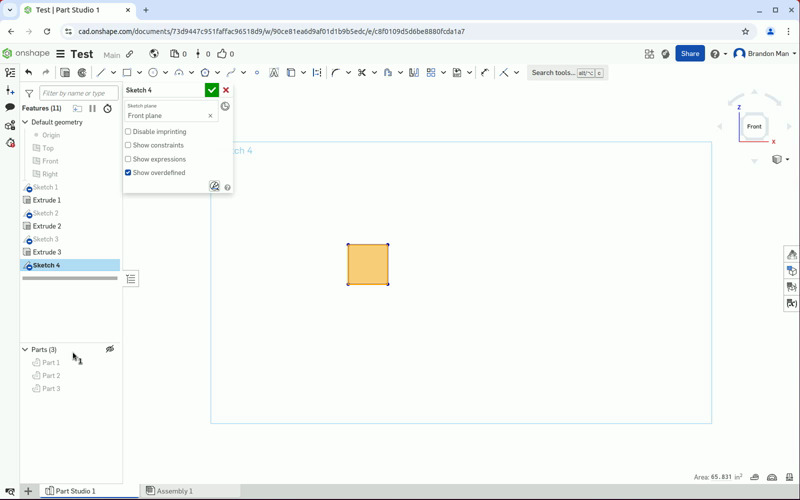
key(shift+y)
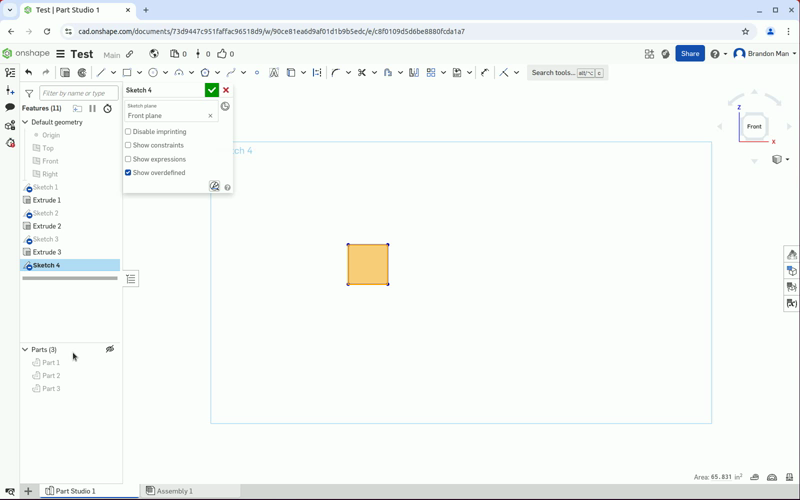
key(shift+e)
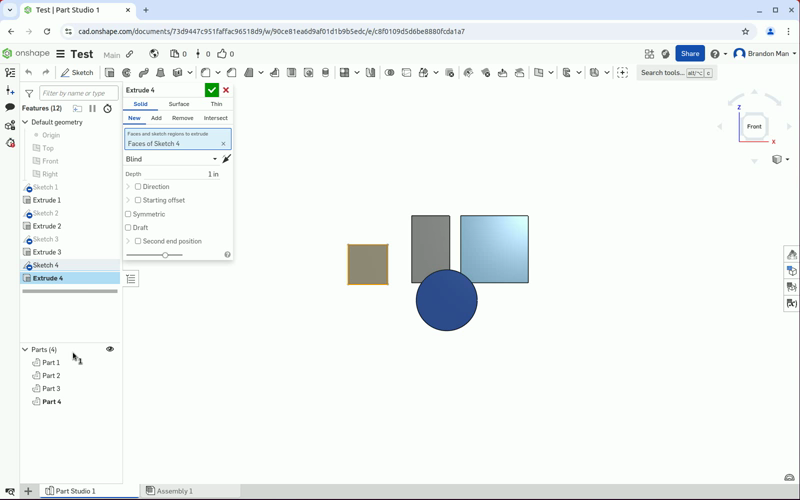
mouse_move(143, 106)
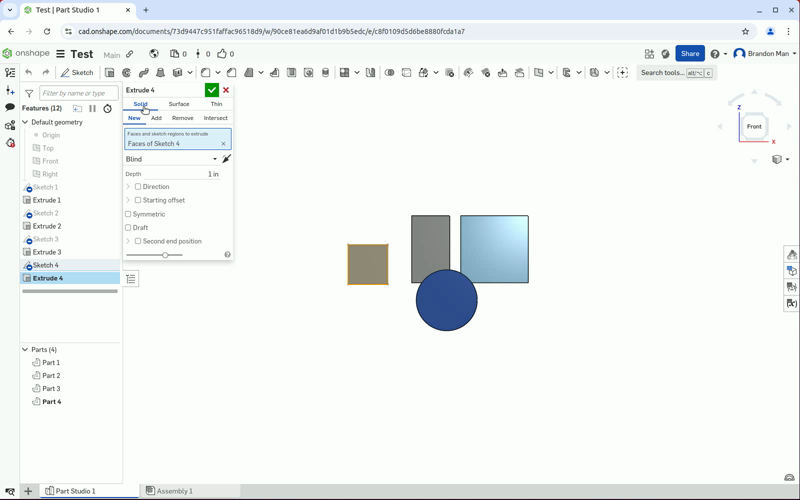
click(143, 106)
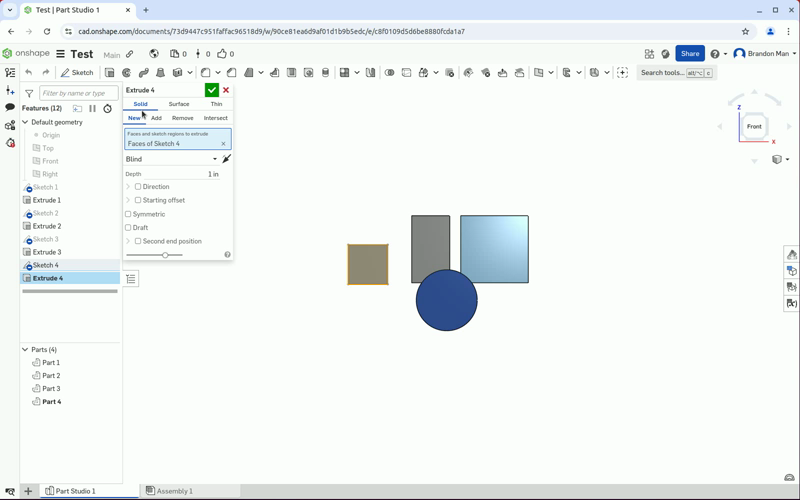
mouse_move(137, 120)
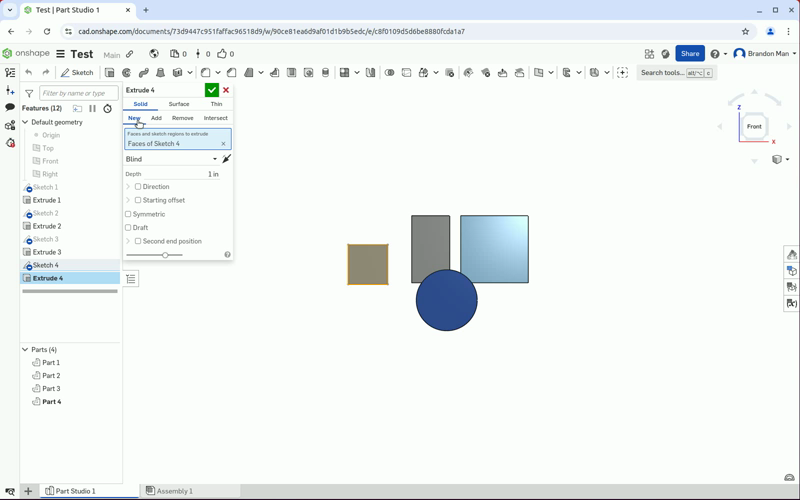
click(137, 120)
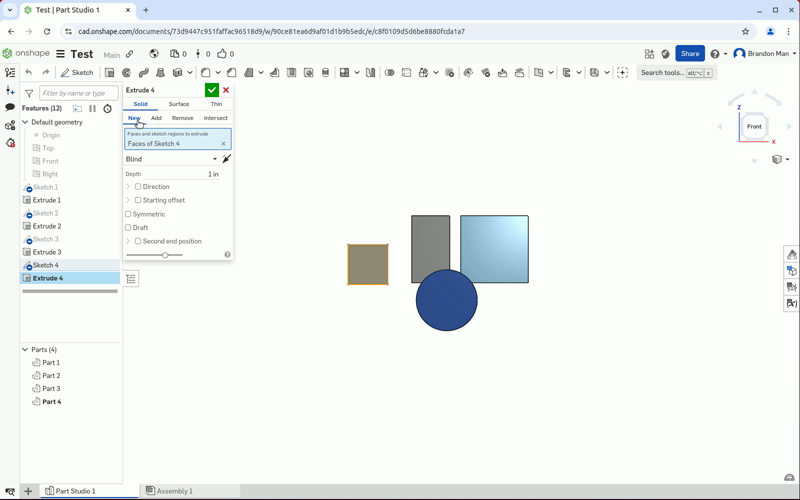
key(tab, 4)
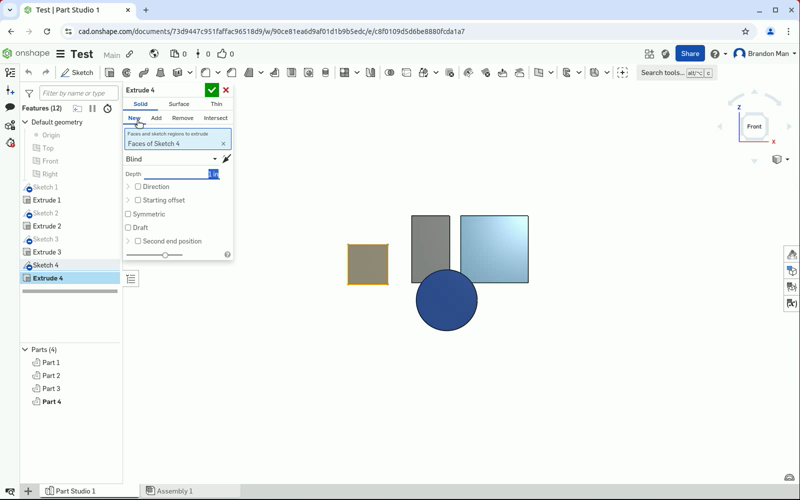
text(1.926)
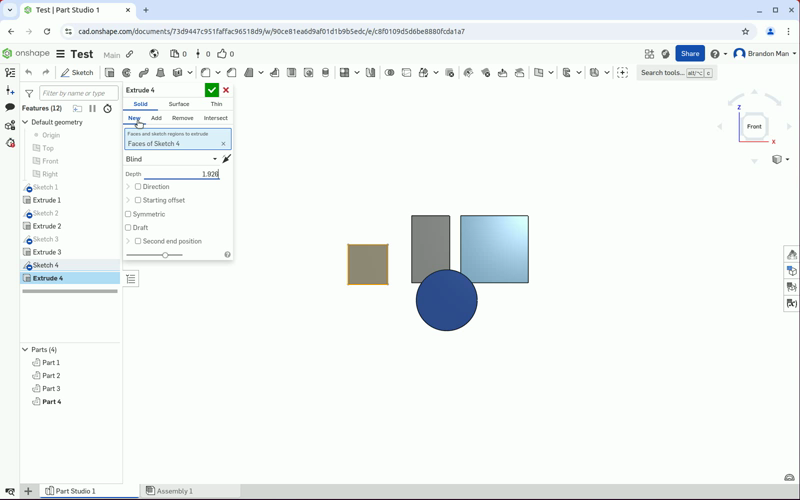
key(enter)
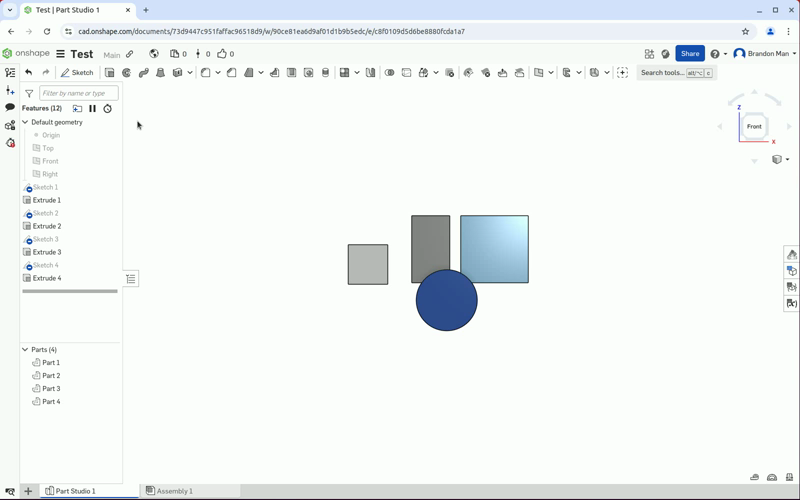
key(shift+h)
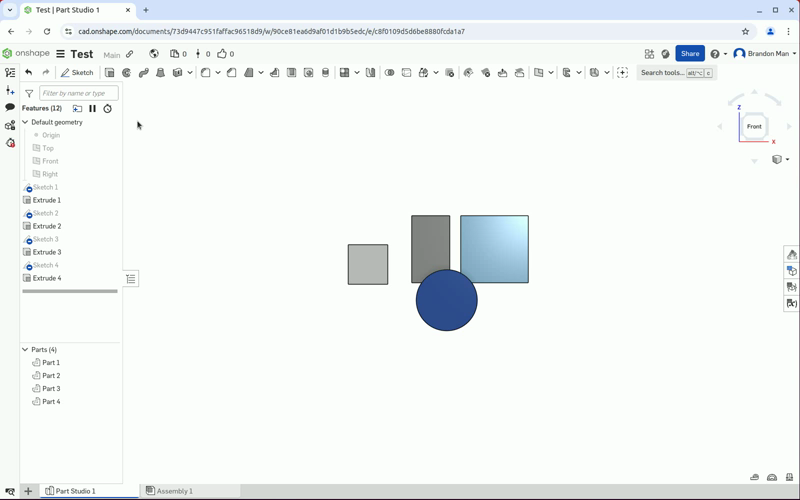
key(shift+h)
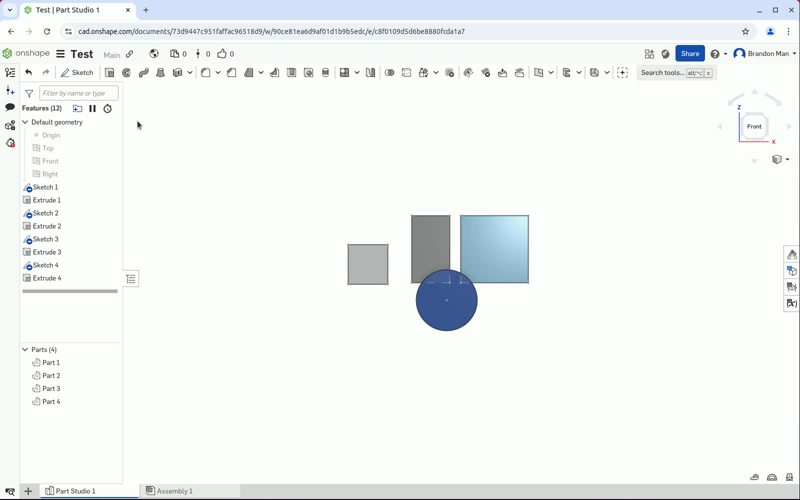
key(shift+7)
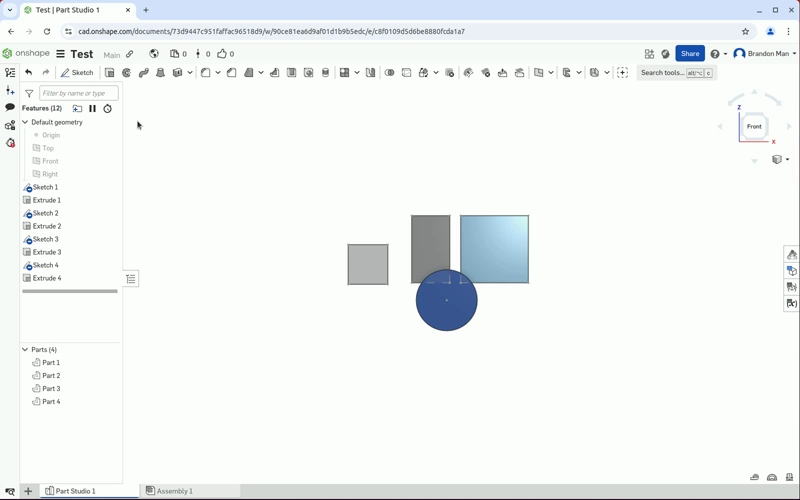
key(left, 2)
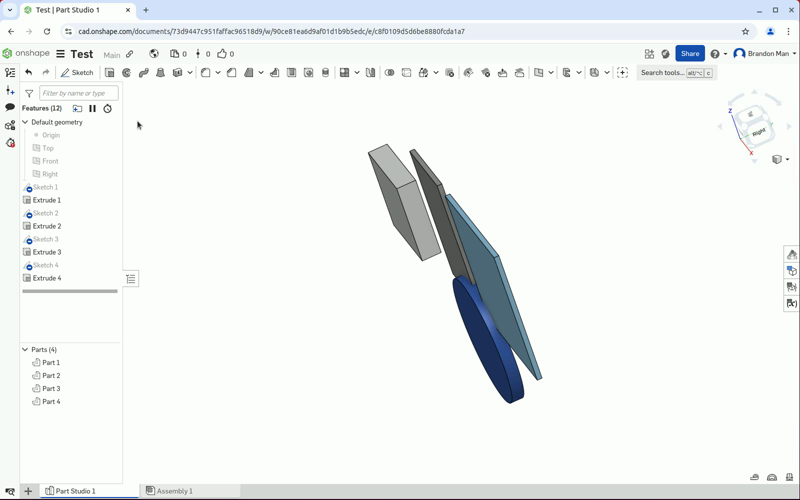
key(down, 2)
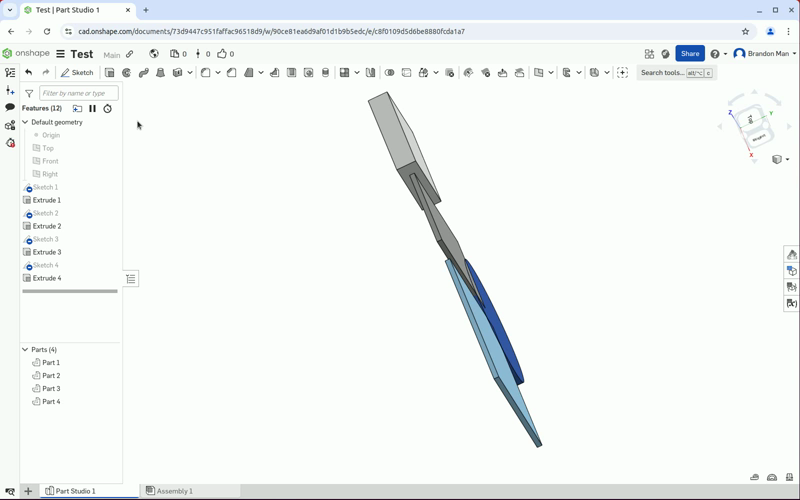
key(up, 2)
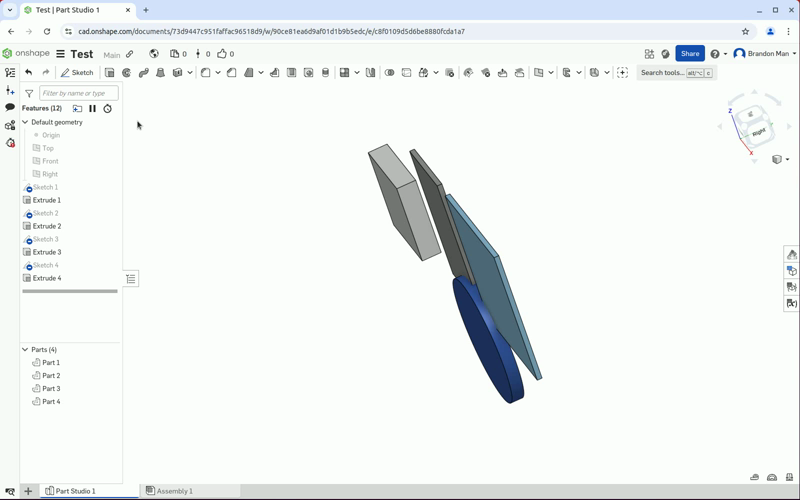
key(right, 2)
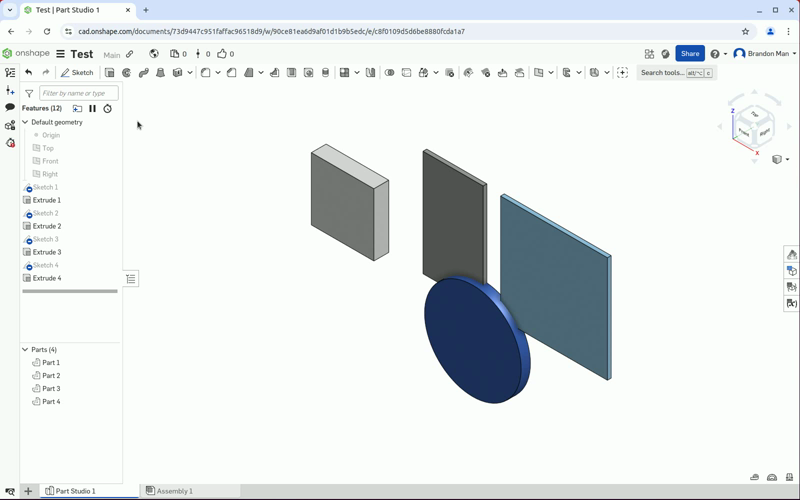
mouse_move(73, 189)
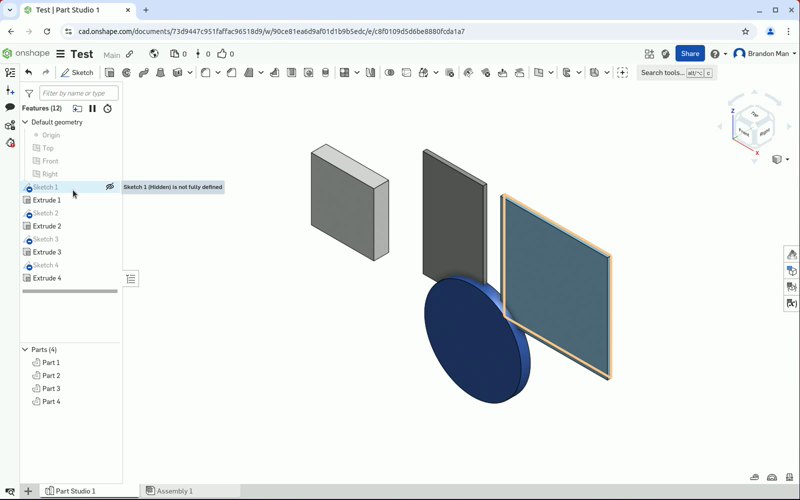
click(73, 189)